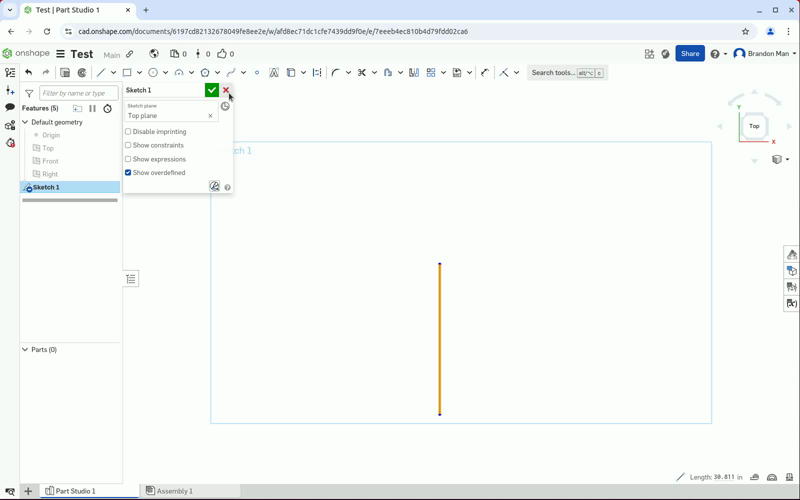
key(shift+h)
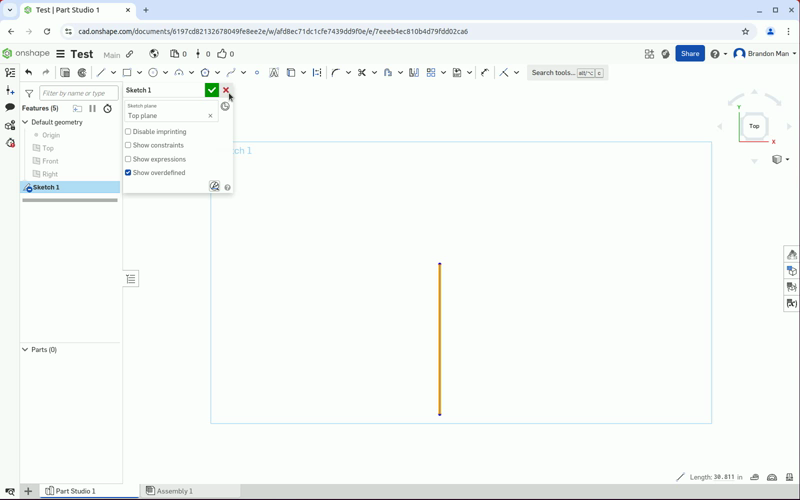
key(shift+s)
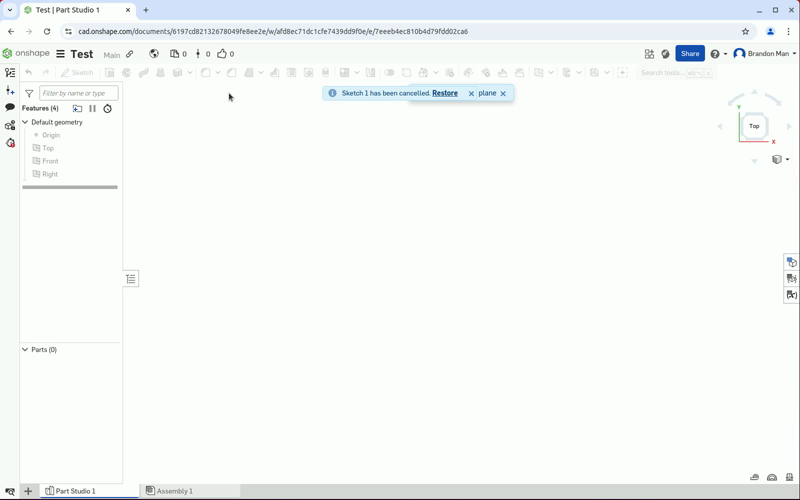
mouse_move(73, 150)
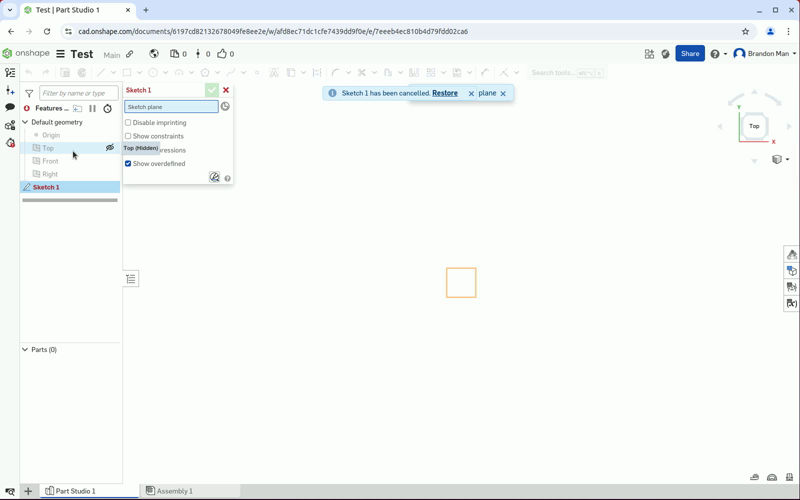
click(73, 150)
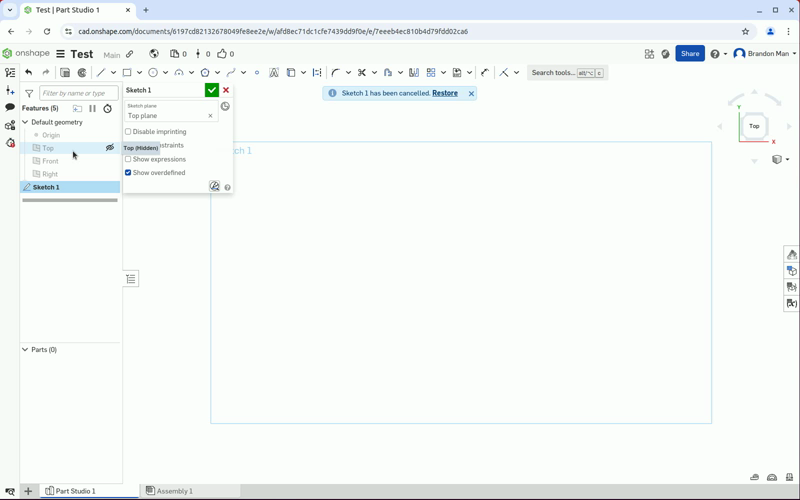
mouse_move(73, 352)
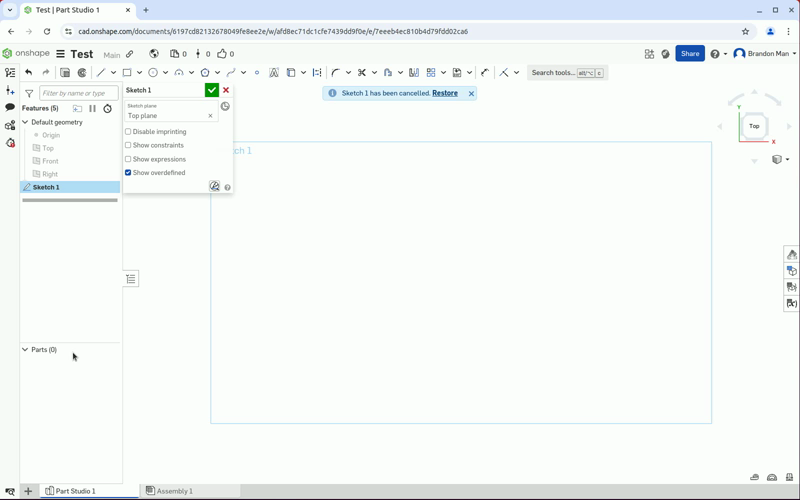
key(y)
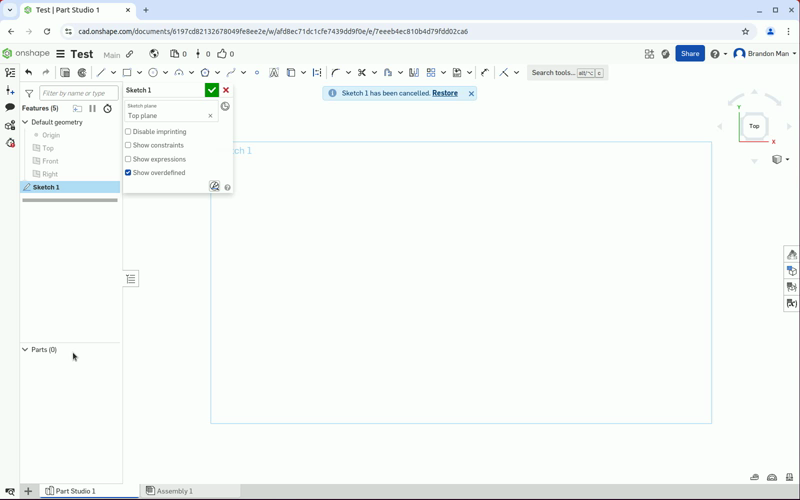
key(c)
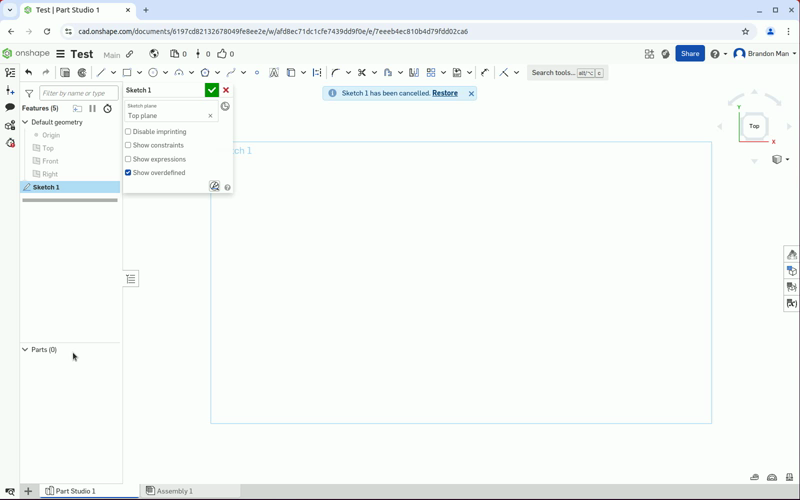
key_down(shift)
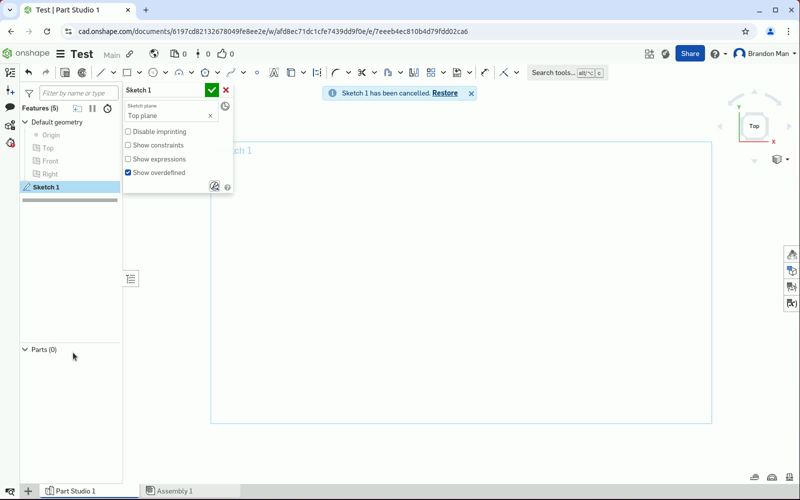
mouse_move(461, 282)
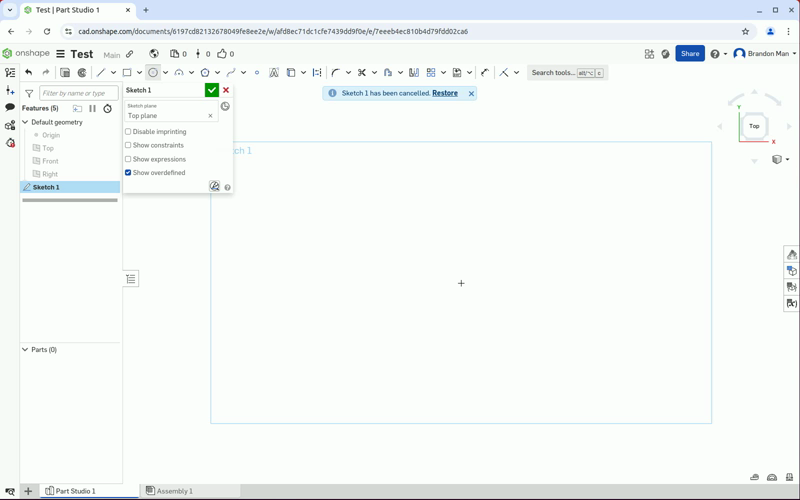
click(461, 282)
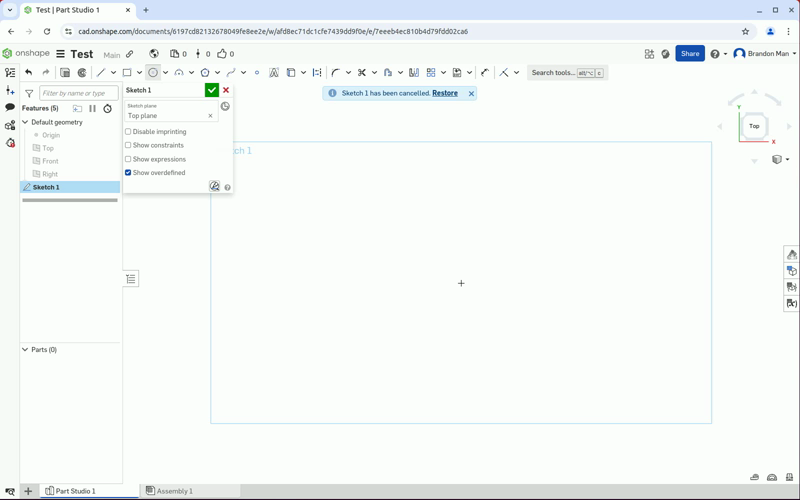
key_up(shift)
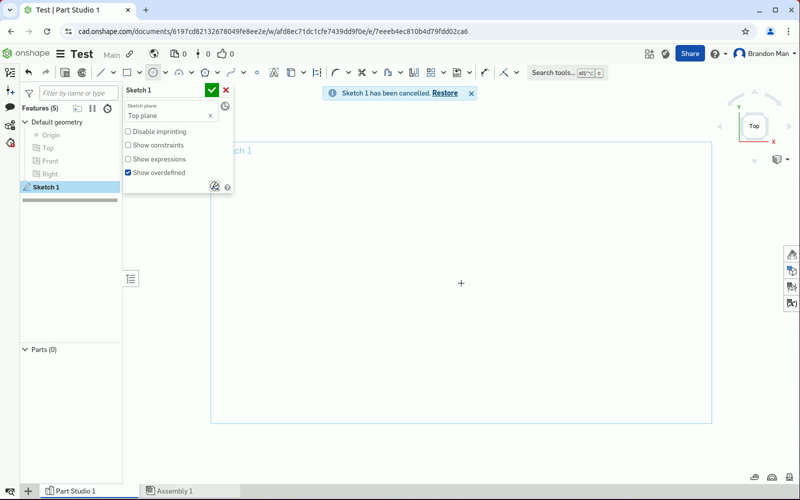
mouse_move(574, 282)
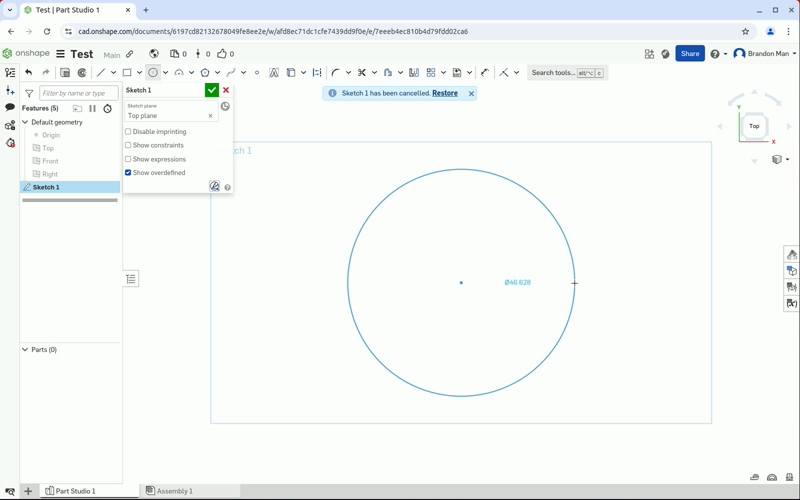
click(574, 282)
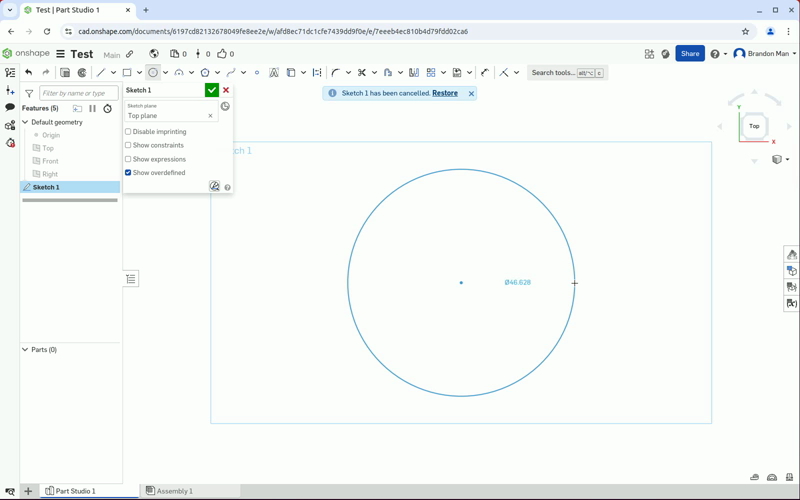
key(esc)
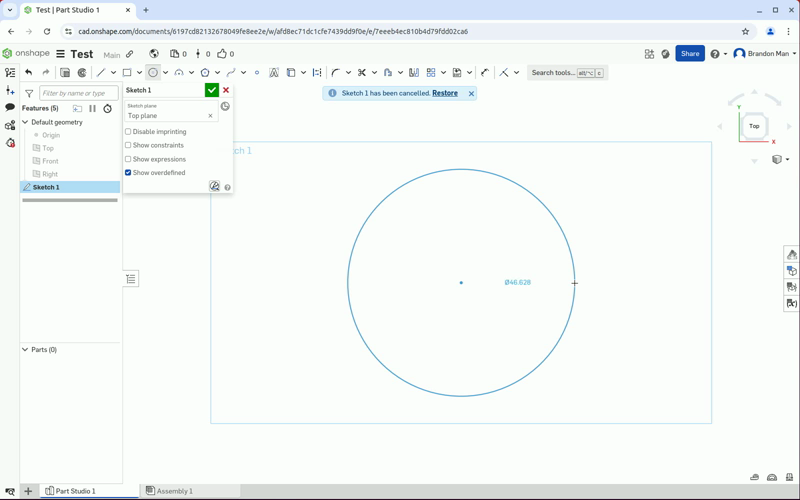
key(c)
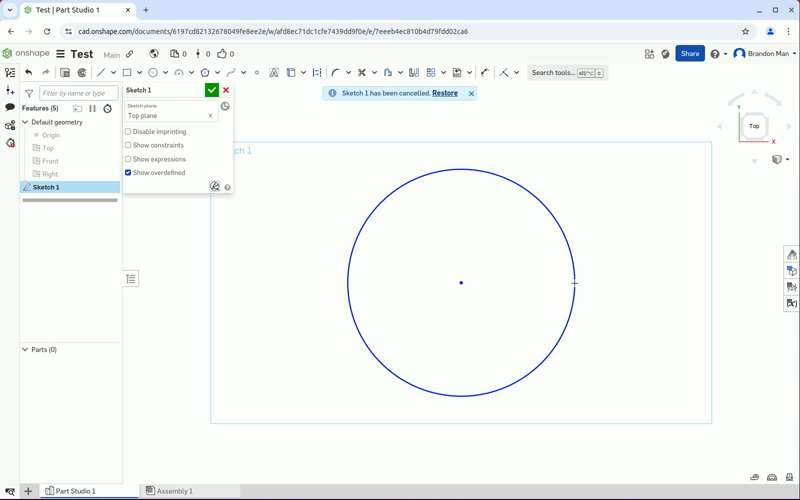
key_down(shift)
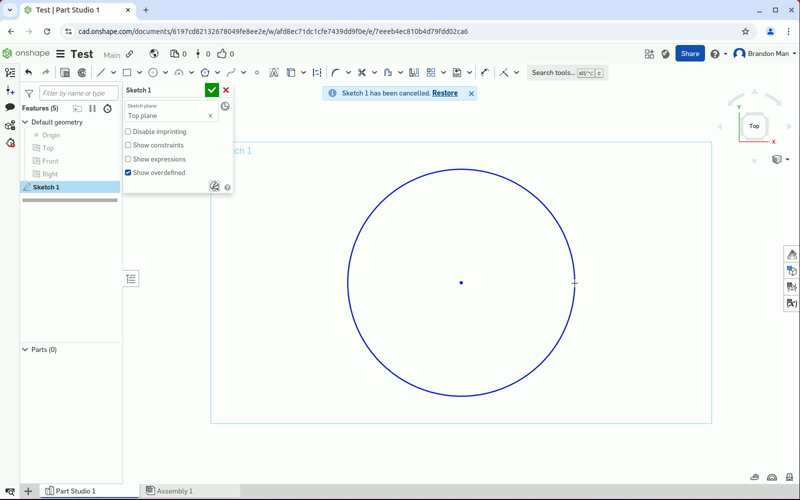
mouse_move(461, 282)
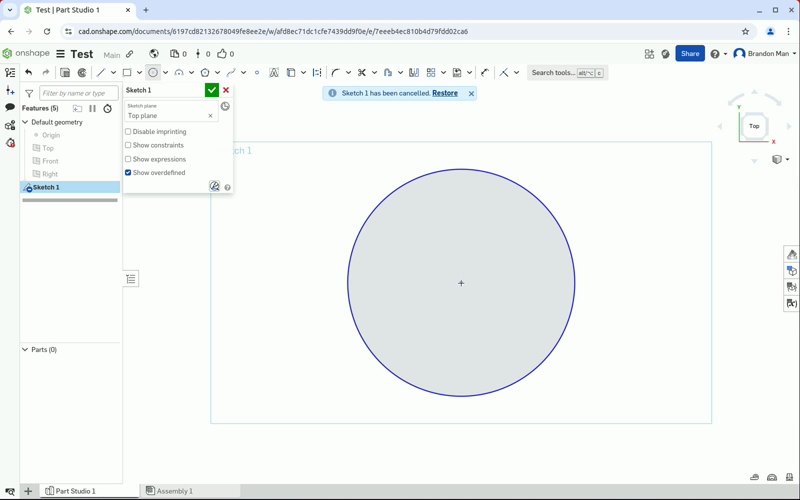
click(461, 282)
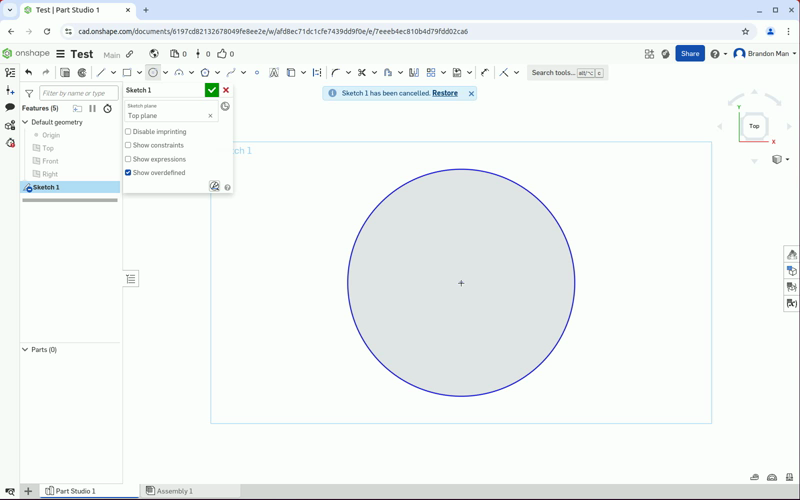
key_up(shift)
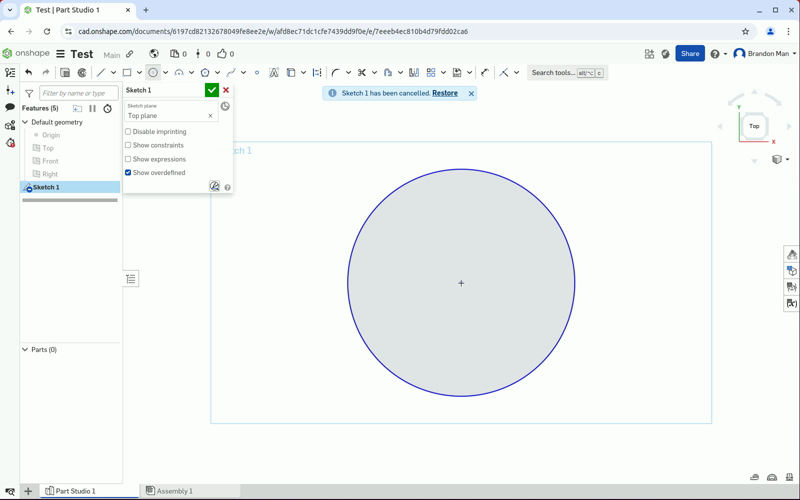
mouse_move(529, 282)
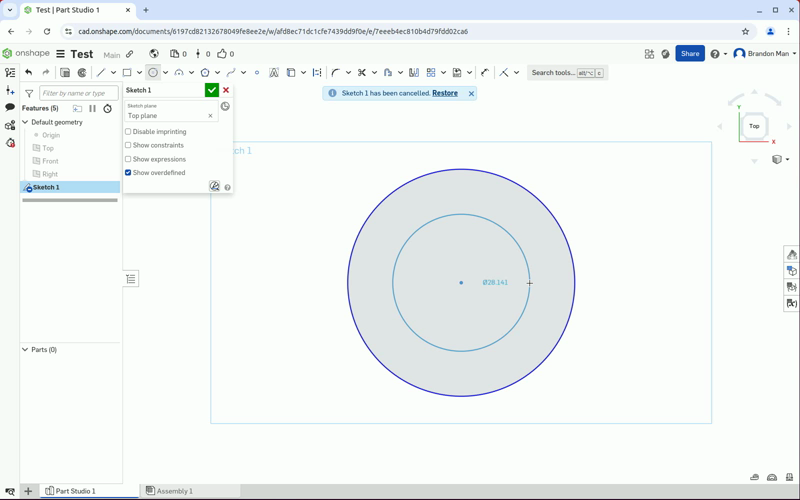
click(529, 282)
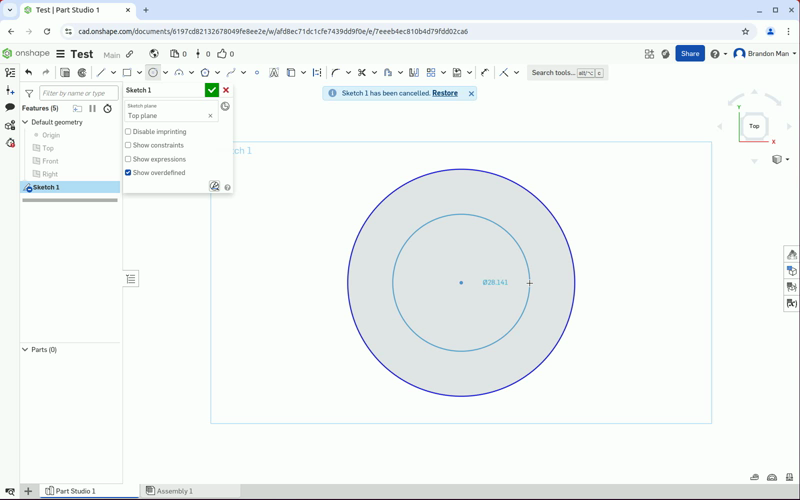
key(esc)
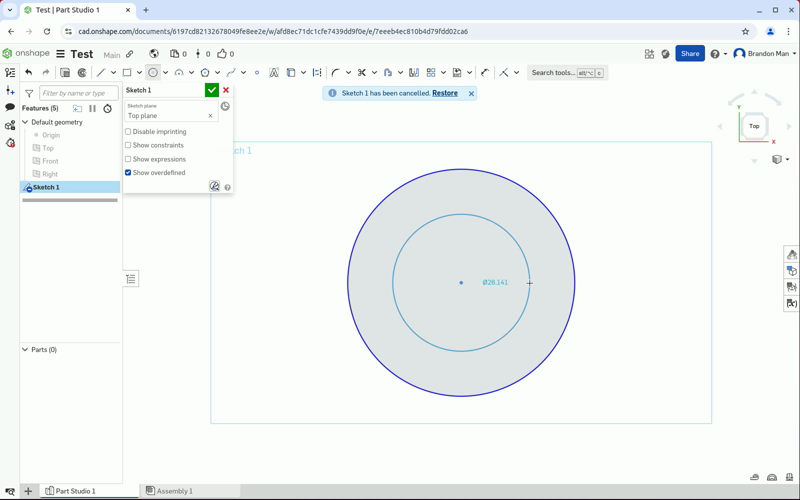
mouse_move(392, 232)
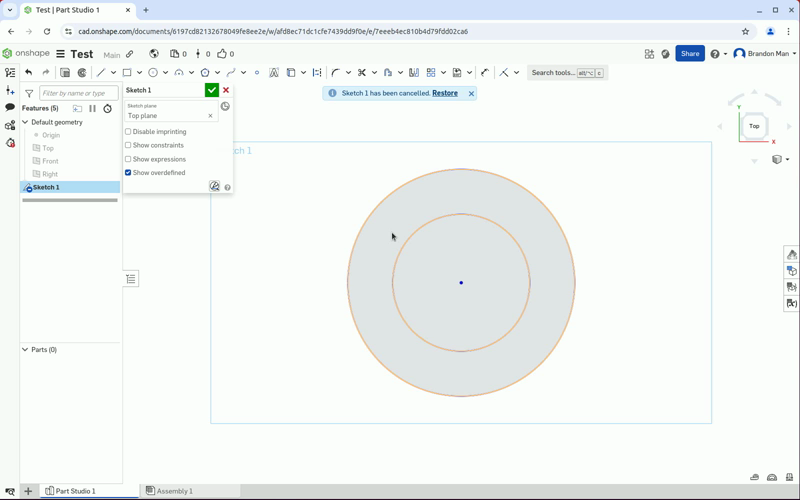
click(392, 232)
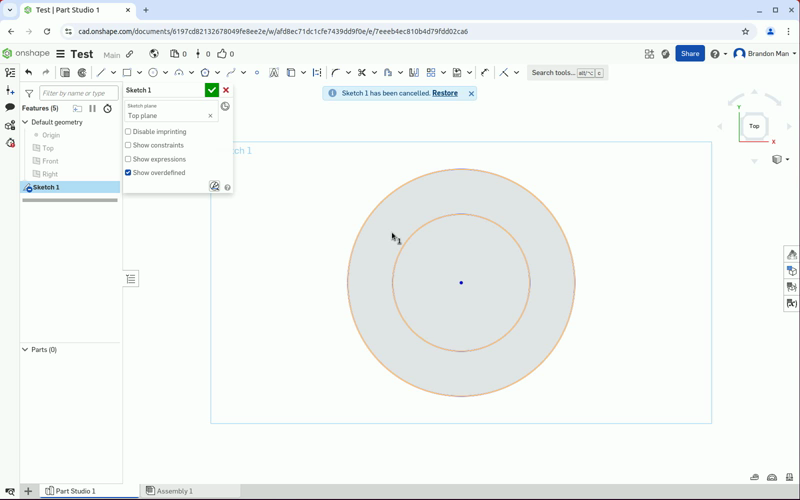
mouse_move(73, 352)
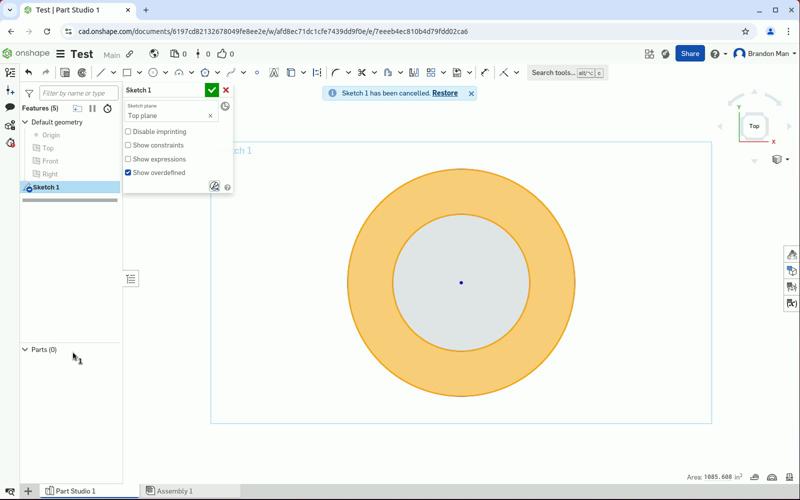
key(shift+y)
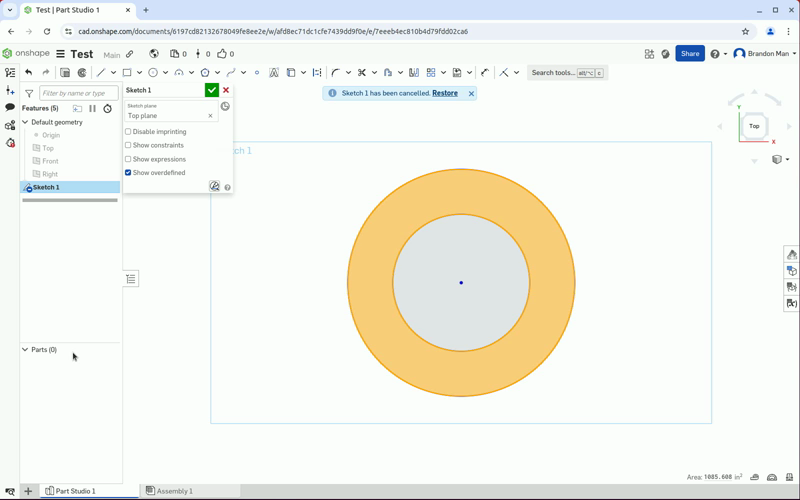
key(shift+e)
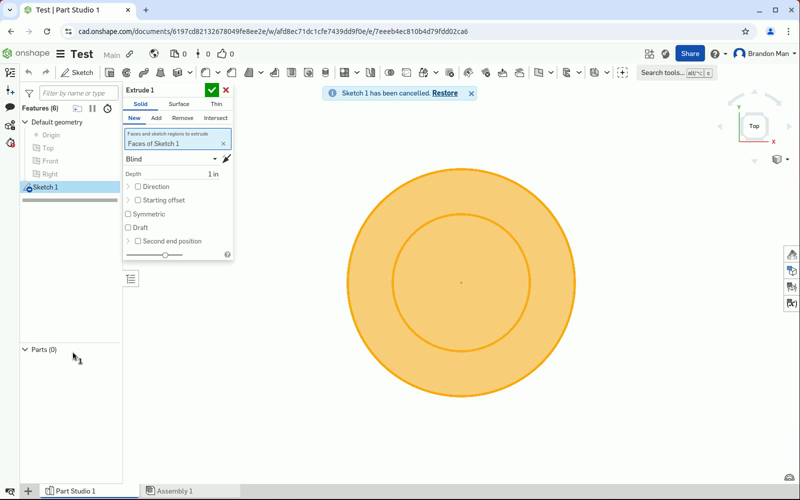
mouse_move(143, 106)
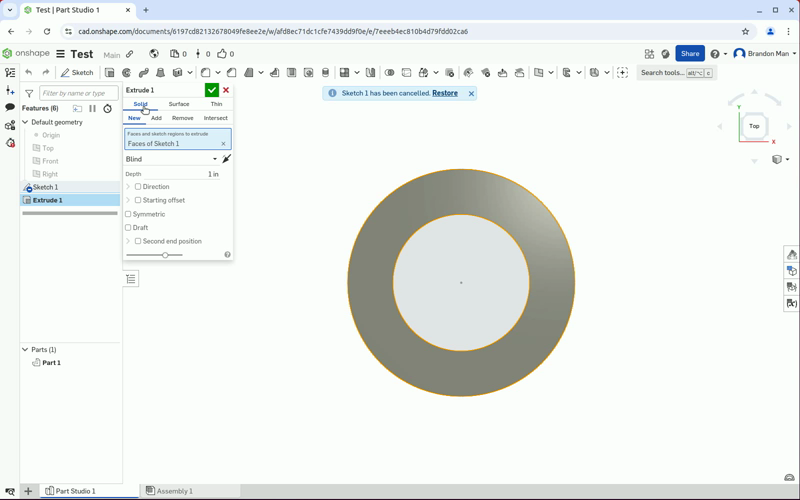
click(143, 106)
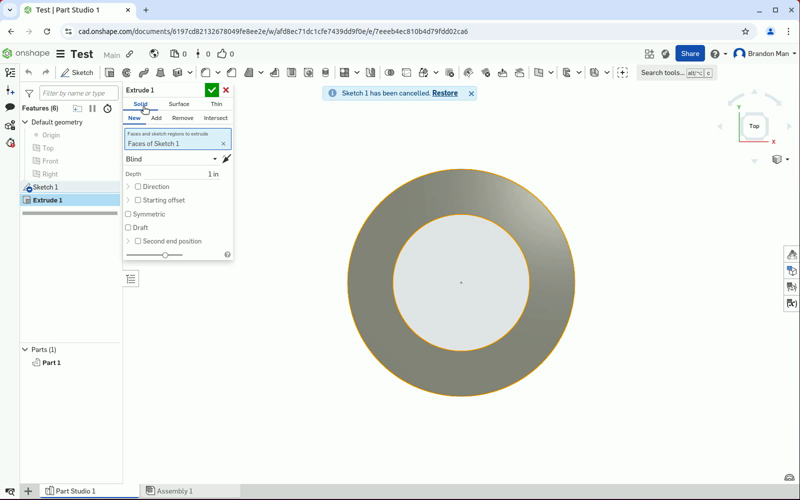
mouse_move(137, 120)
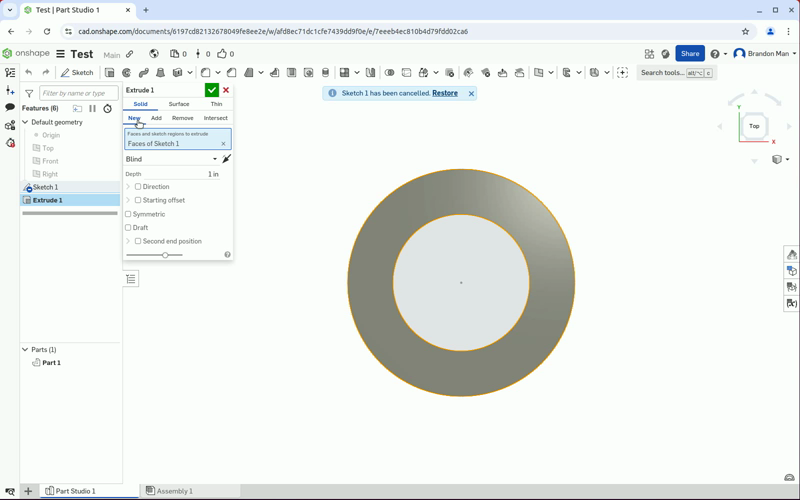
click(137, 120)
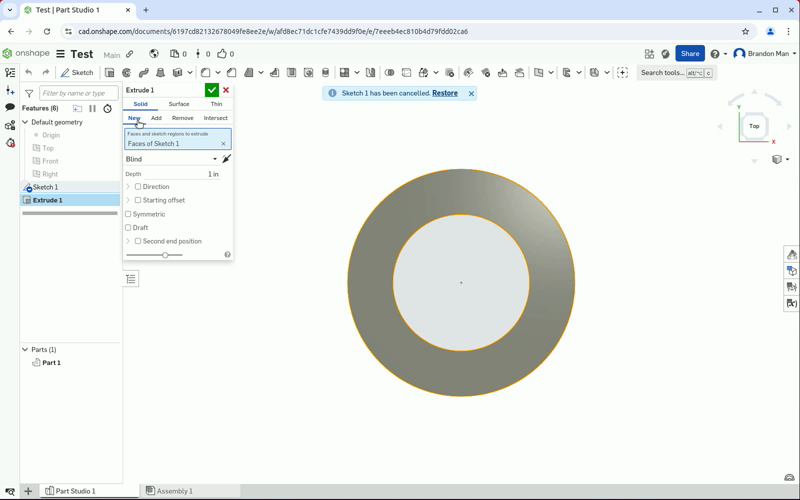
key(tab, 4)
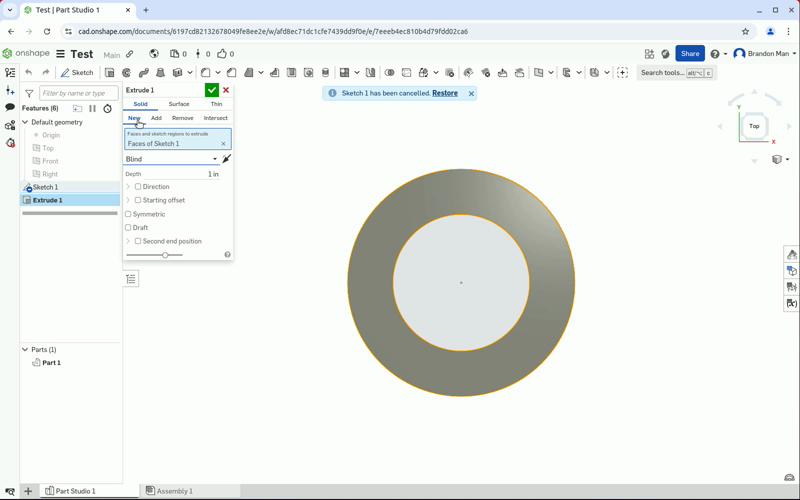
text(1.685)
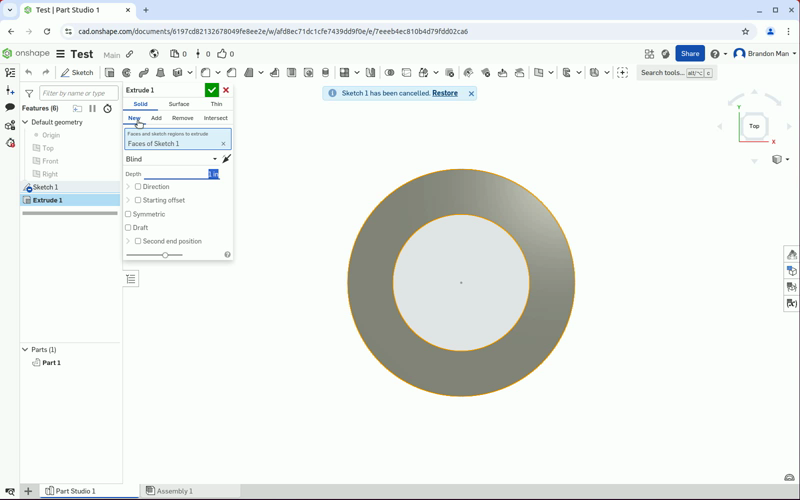
key(enter)
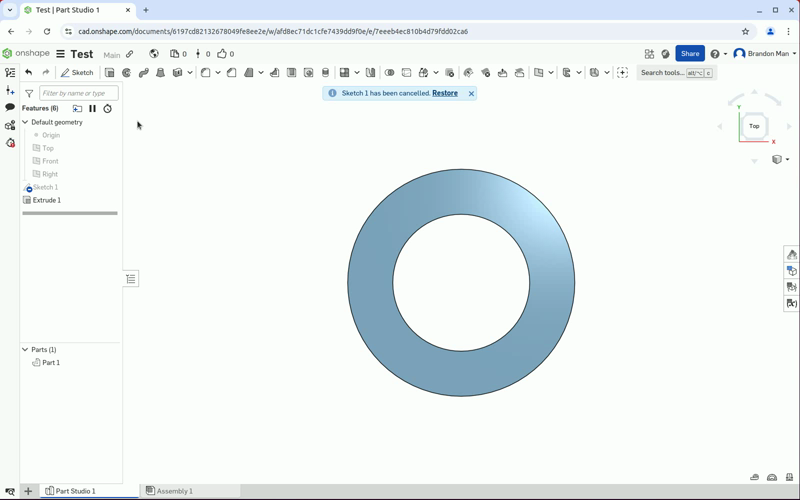
key(shift+h)
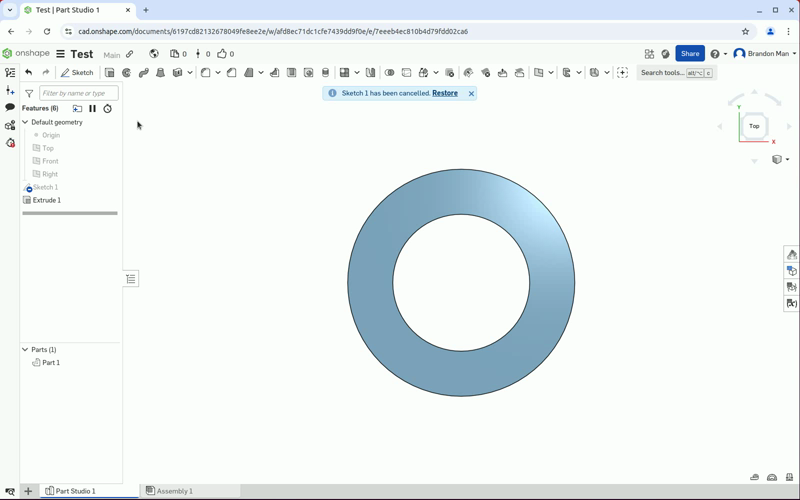
key(shift+h)
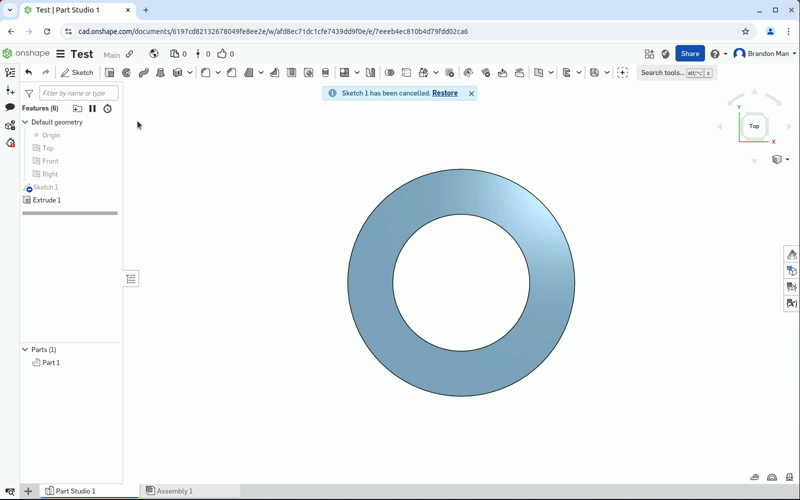
mouse_move(73, 189)
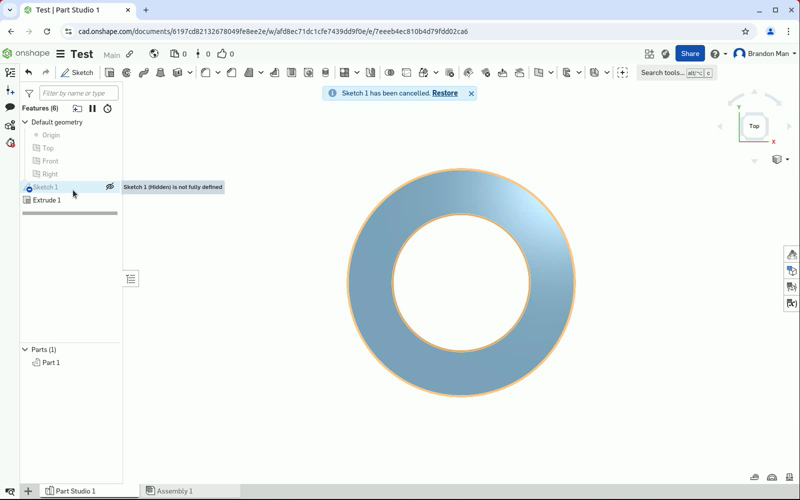
click(73, 189)
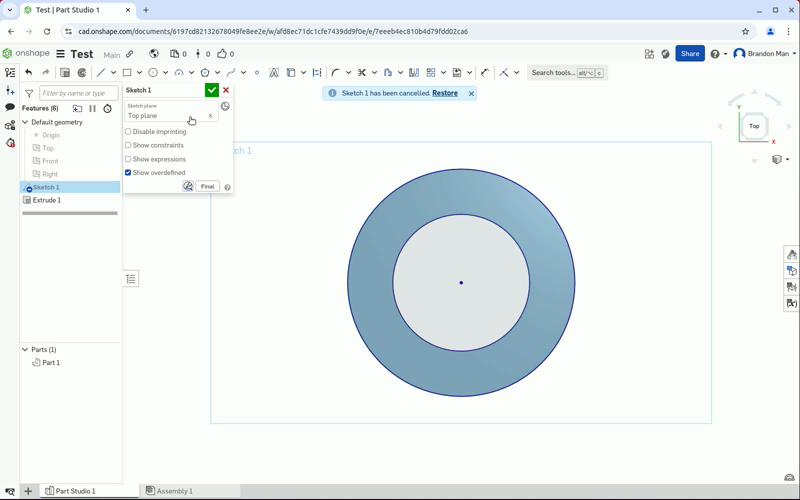
mouse_move(229, 92)
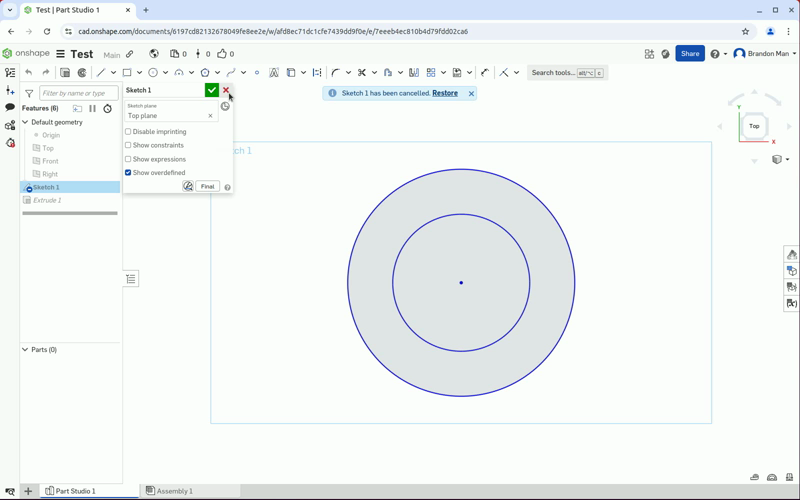
click(229, 92)
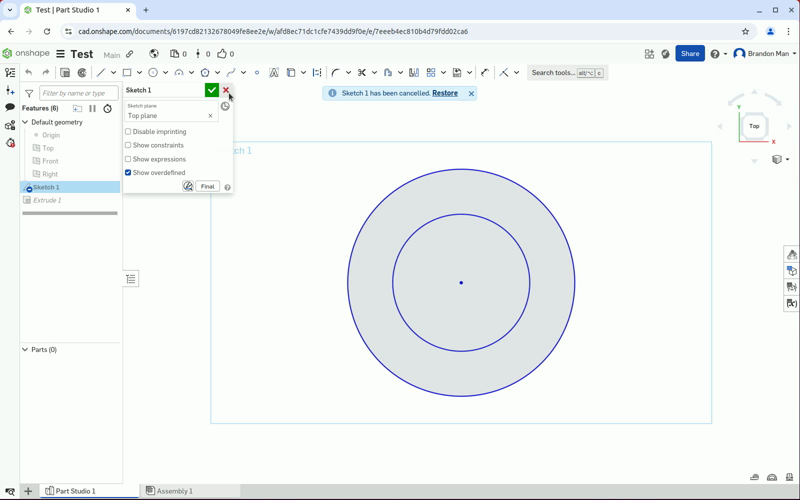
key(shift+s)
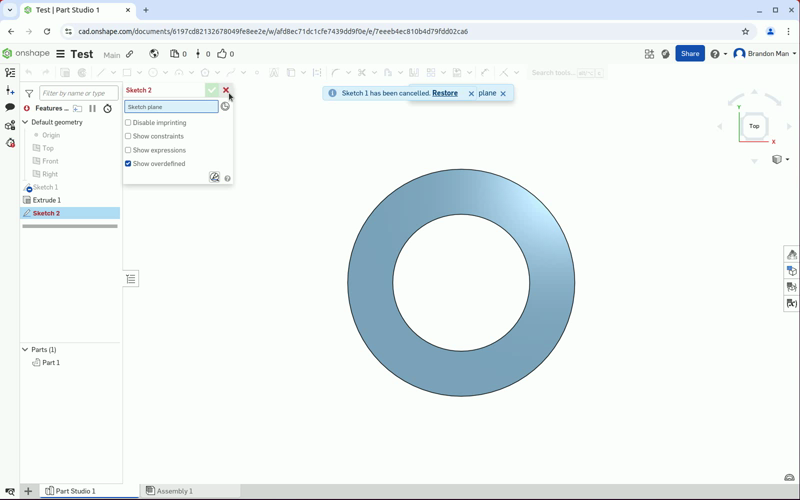
mouse_move(73, 150)
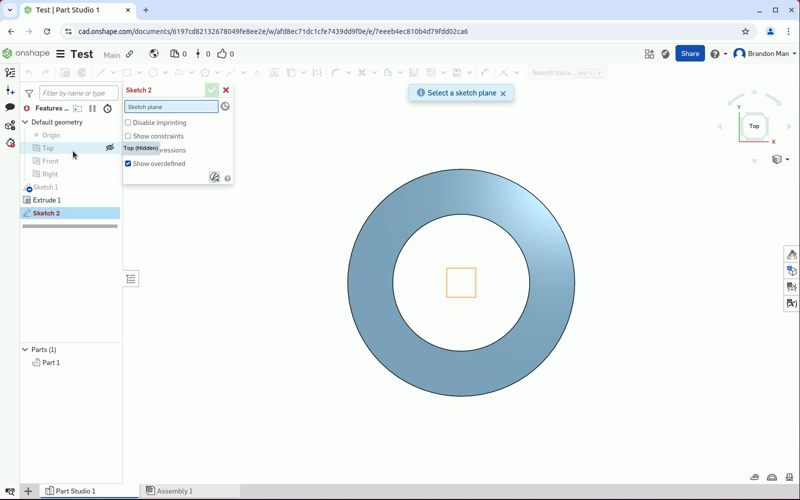
click(73, 150)
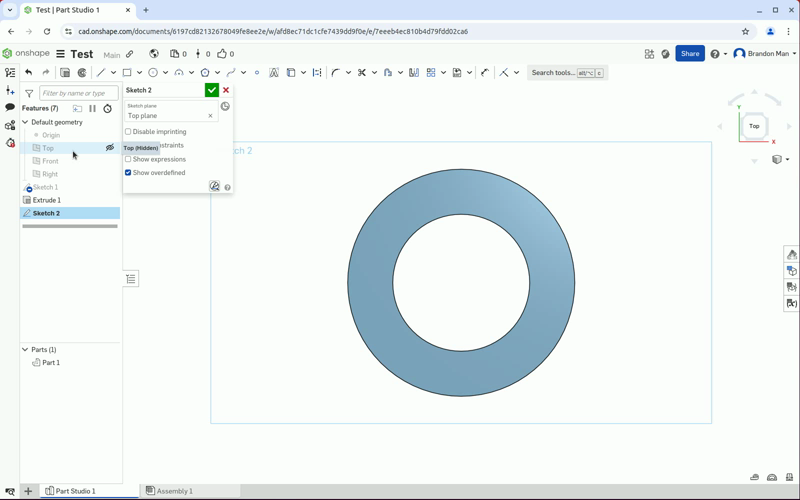
mouse_move(73, 352)
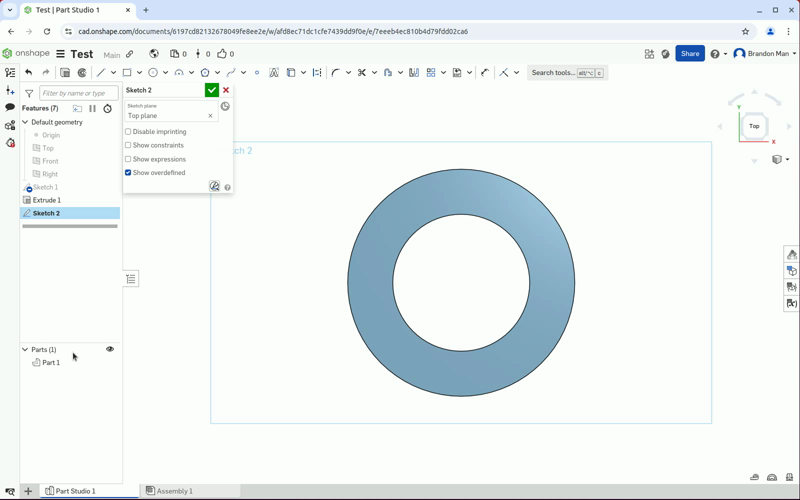
key(y)
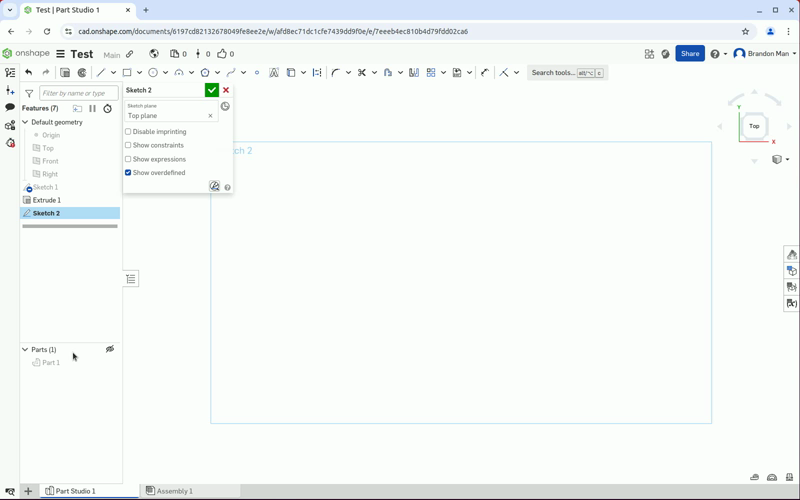
key(c)
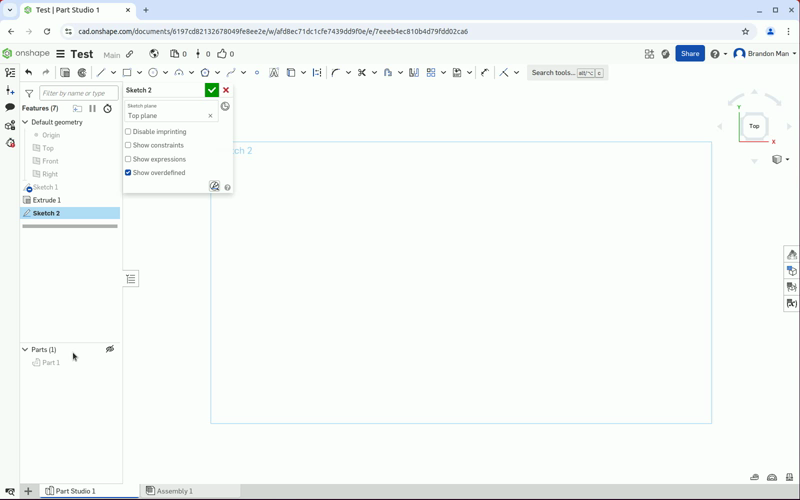
key_down(shift)
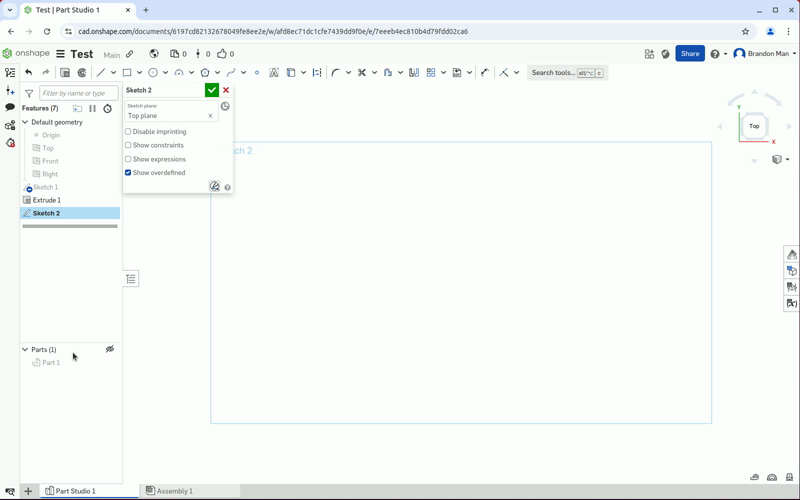
mouse_move(461, 282)
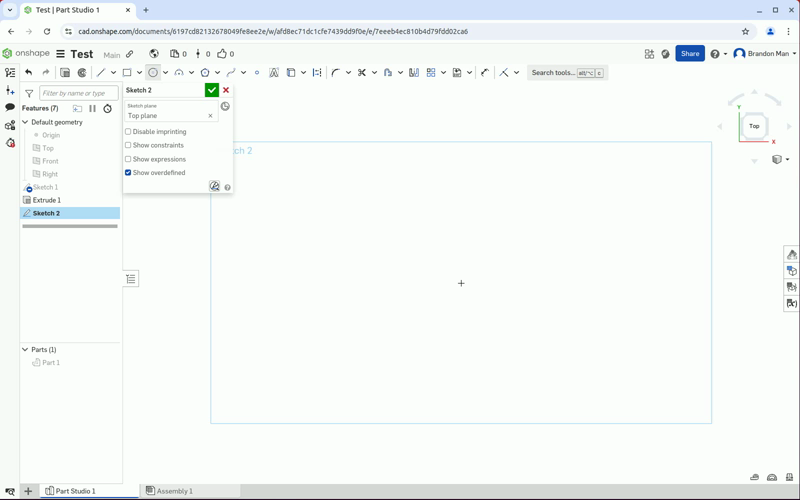
click(461, 282)
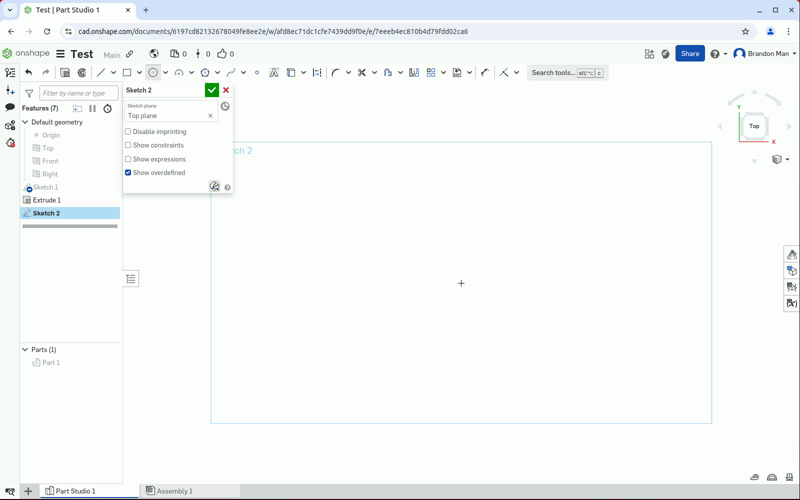
key_up(shift)
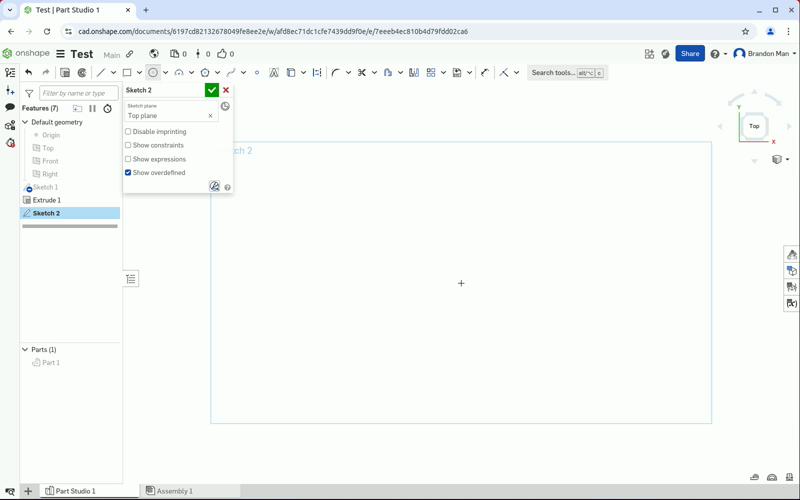
mouse_move(522, 282)
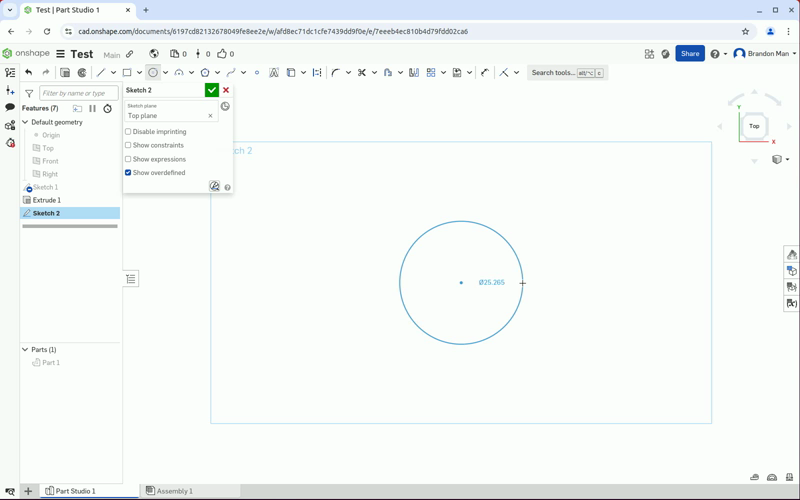
click(522, 282)
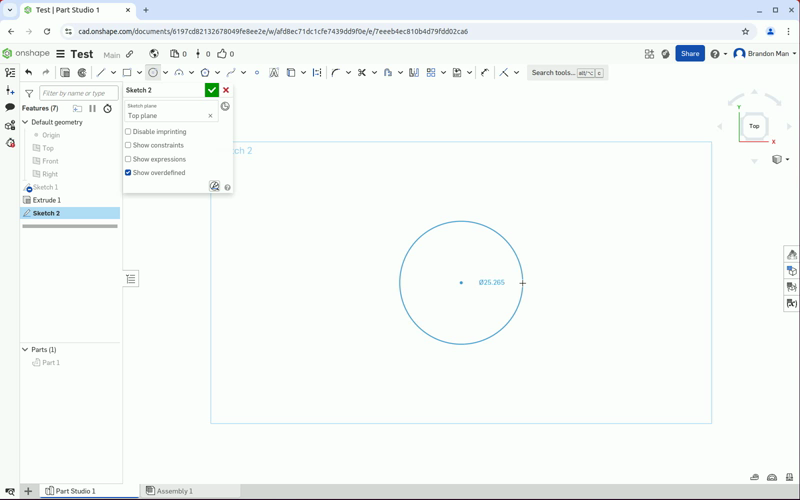
key(esc)
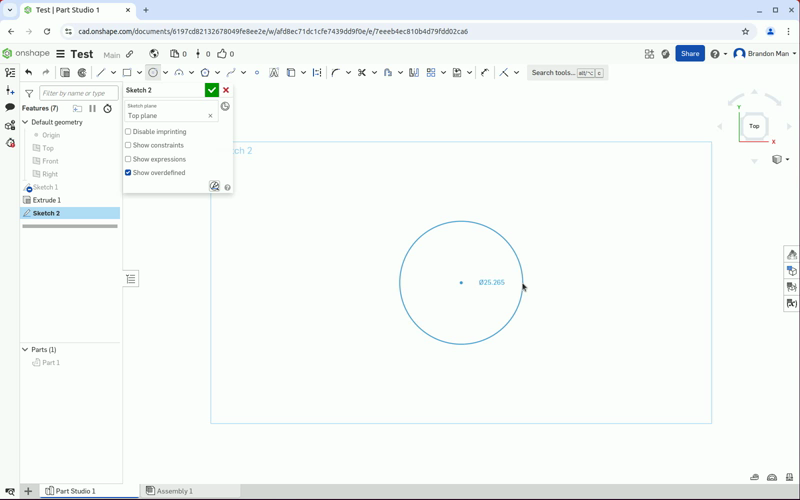
key(c)
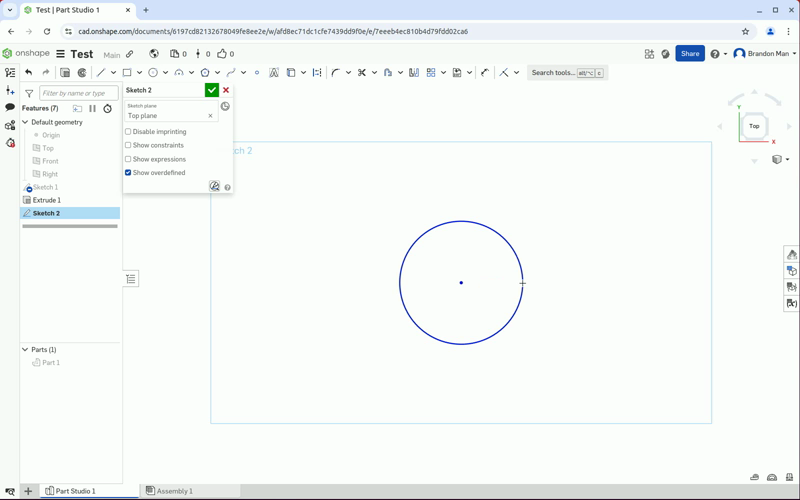
key_down(shift)
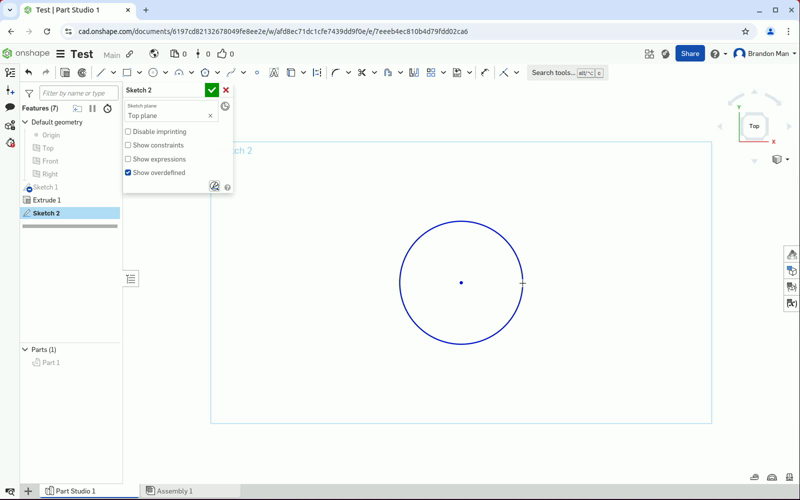
mouse_move(461, 282)
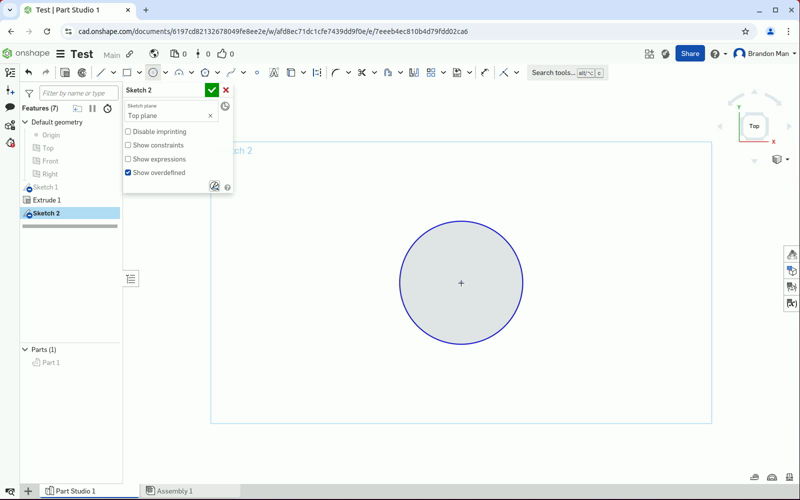
click(461, 282)
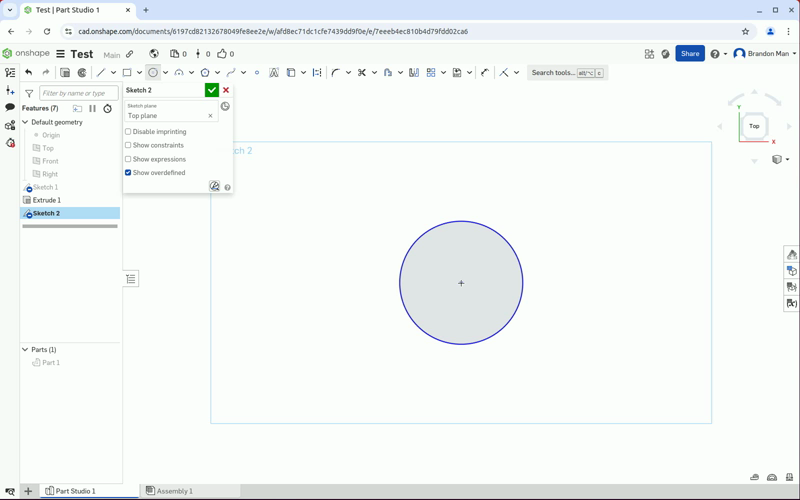
key_up(shift)
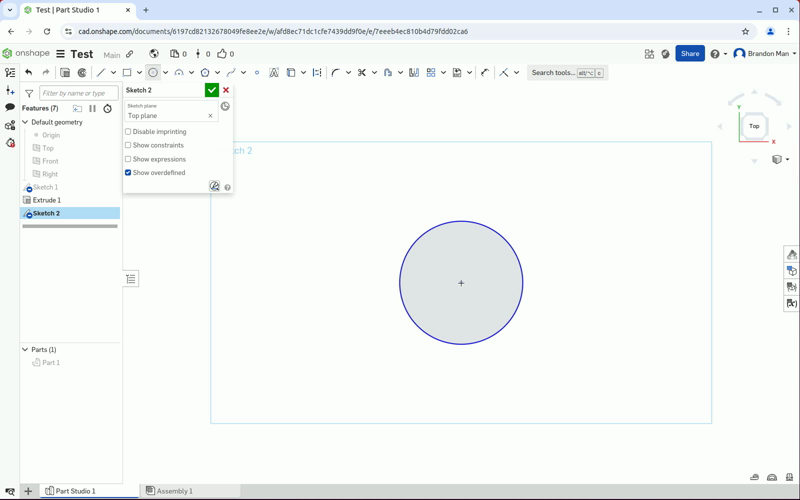
mouse_move(467, 282)
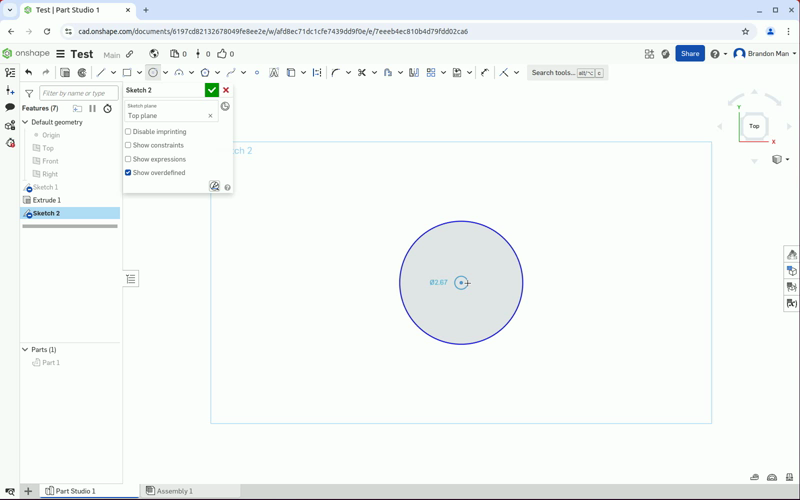
click(467, 282)
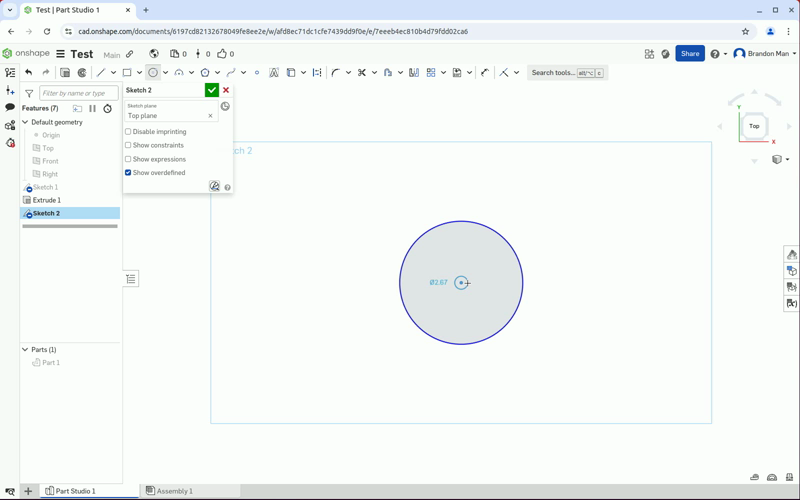
key(esc)
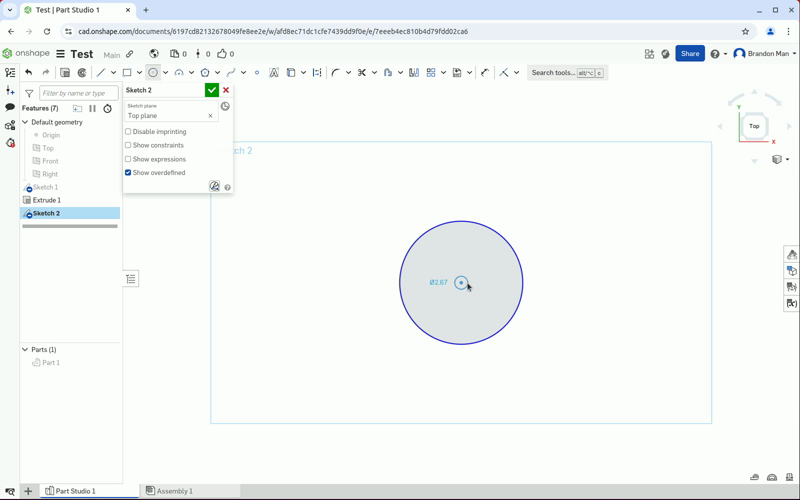
mouse_move(452, 263)
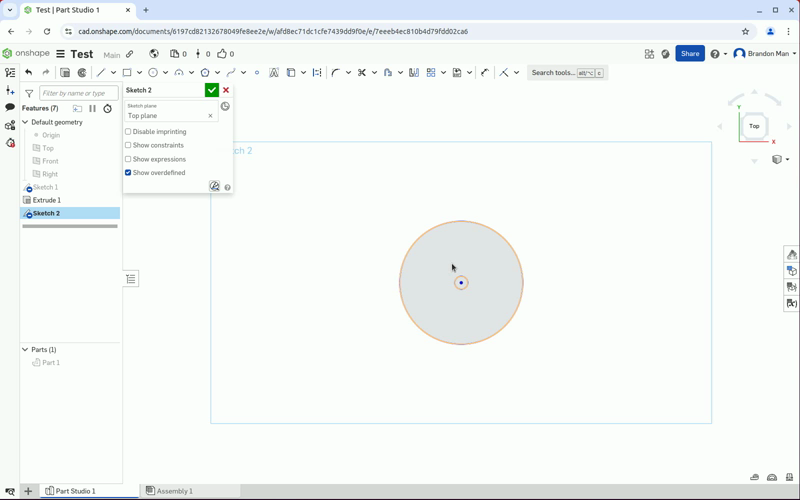
click(452, 263)
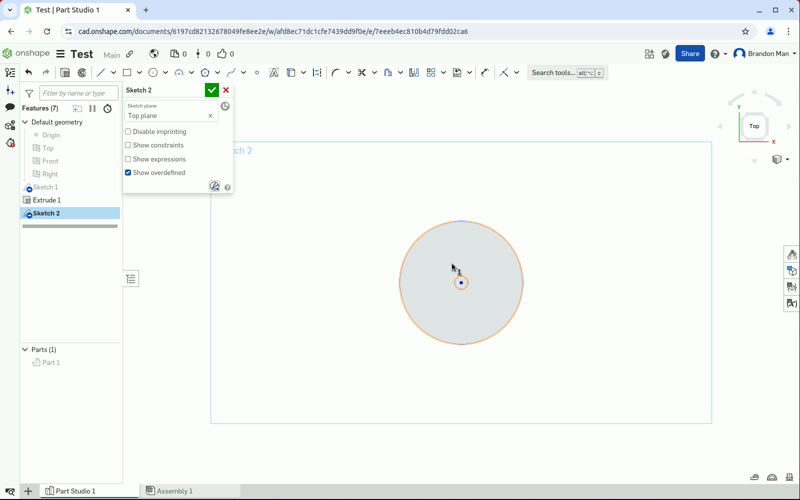
mouse_move(73, 352)
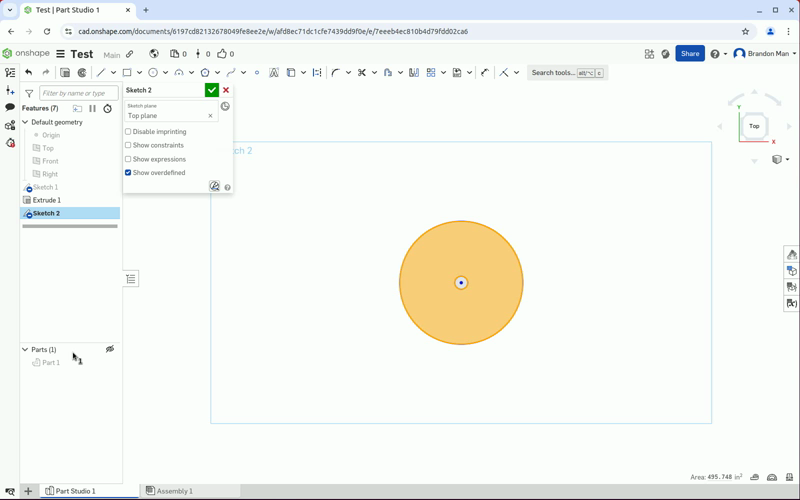
key(shift+y)
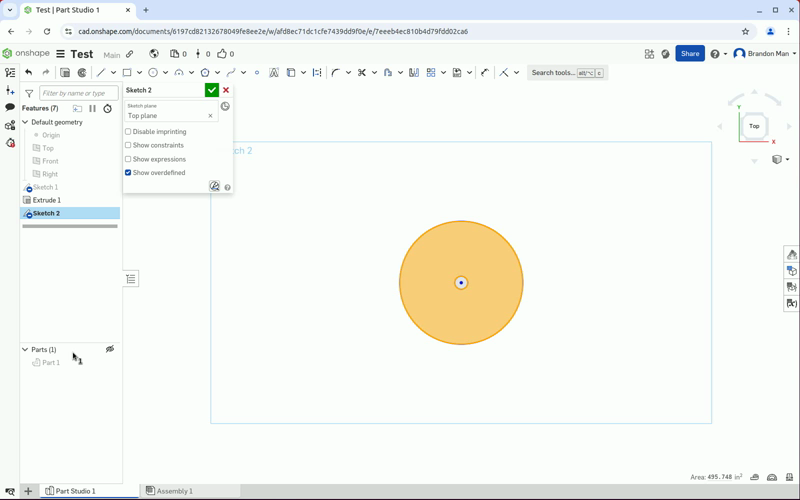
key(shift+e)
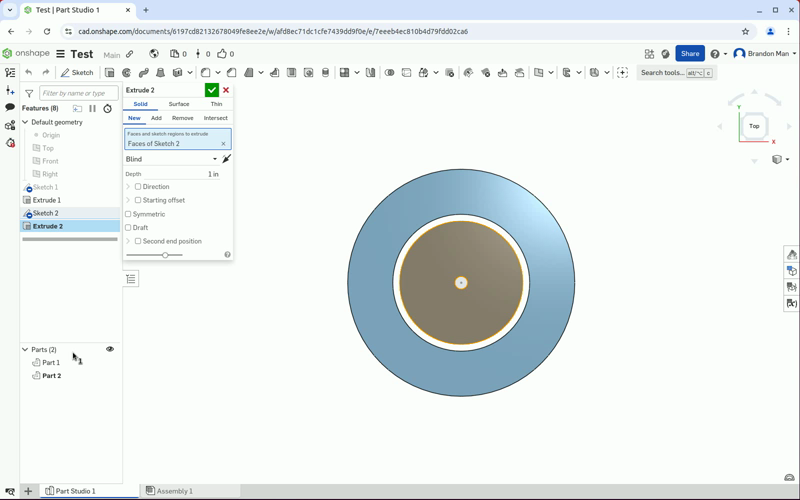
mouse_move(143, 106)
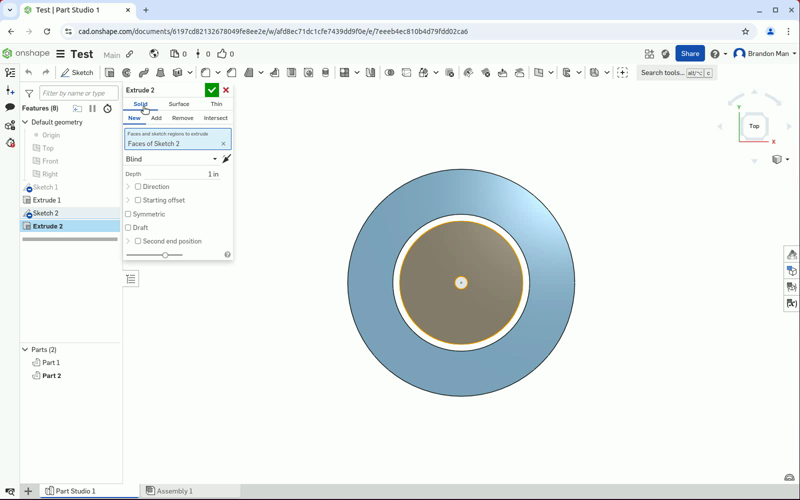
click(143, 106)
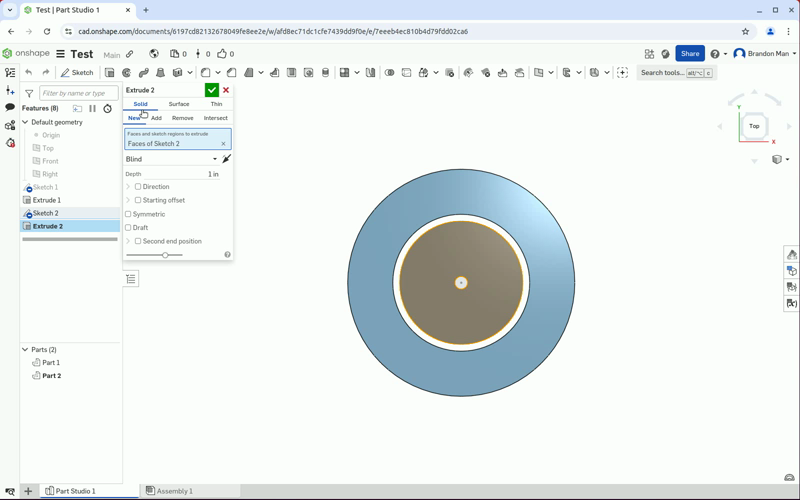
mouse_move(137, 120)
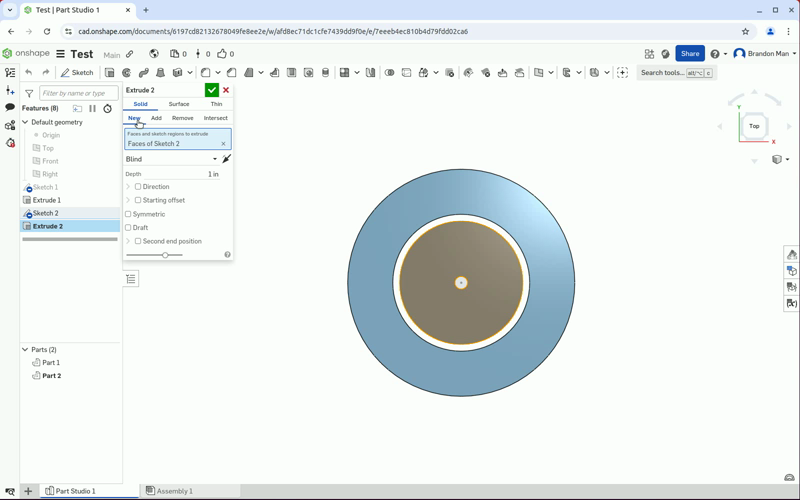
click(137, 120)
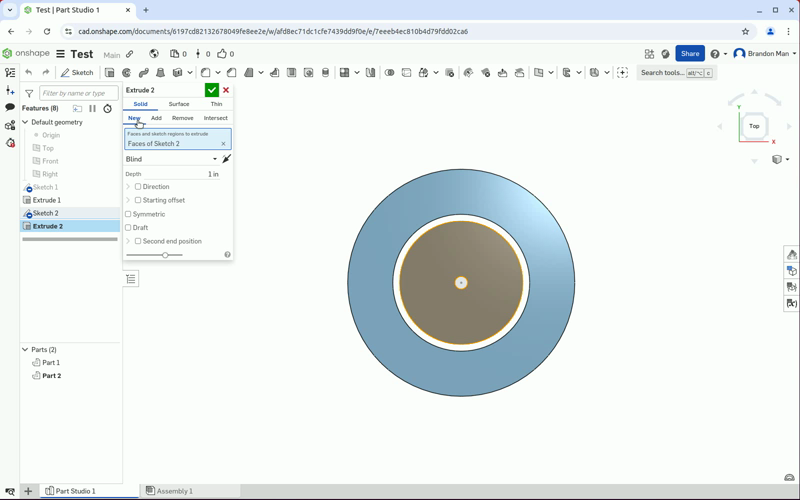
key(tab, 4)
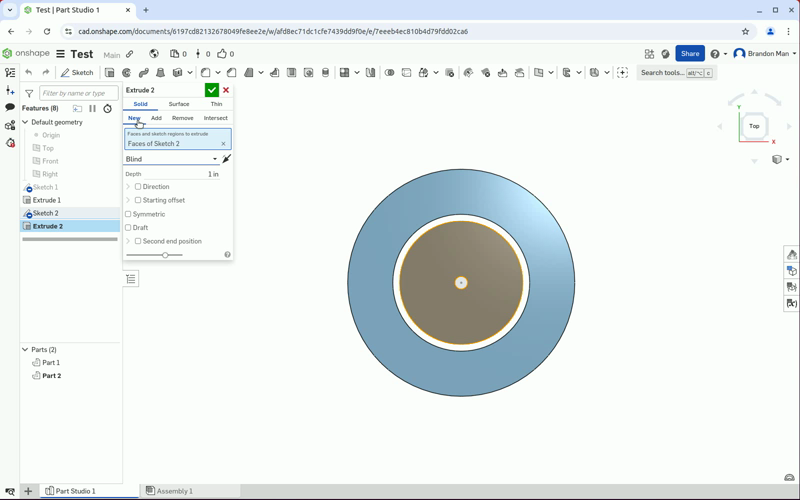
text(1.685)
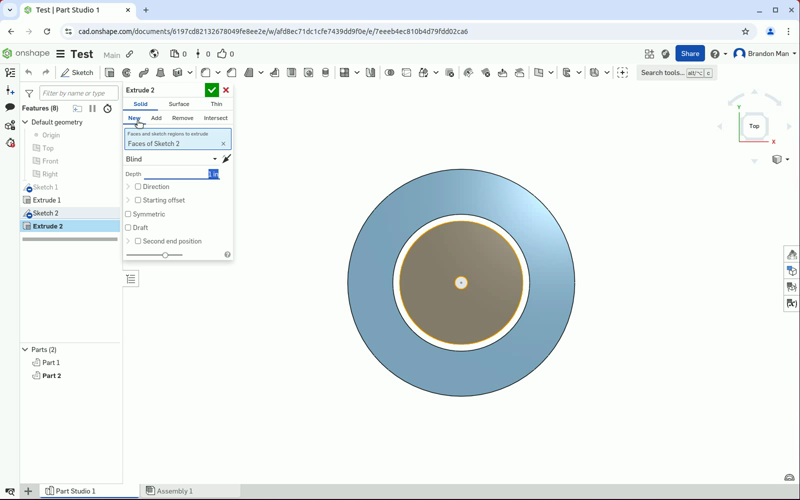
key(enter)
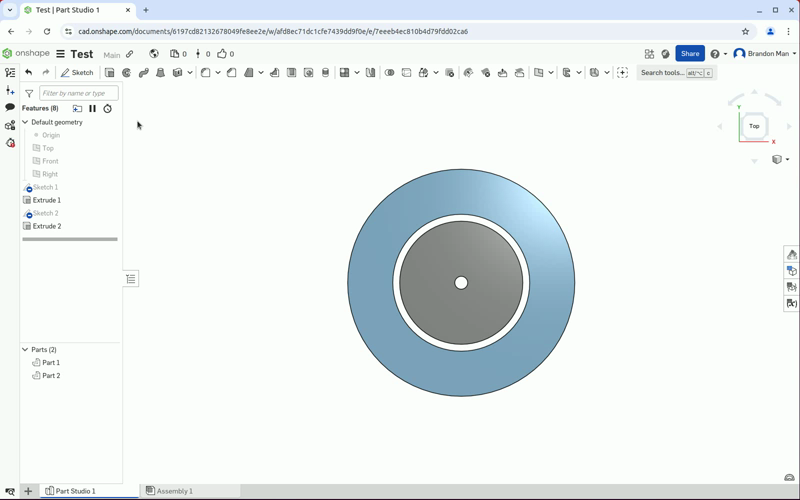
key(shift+h)
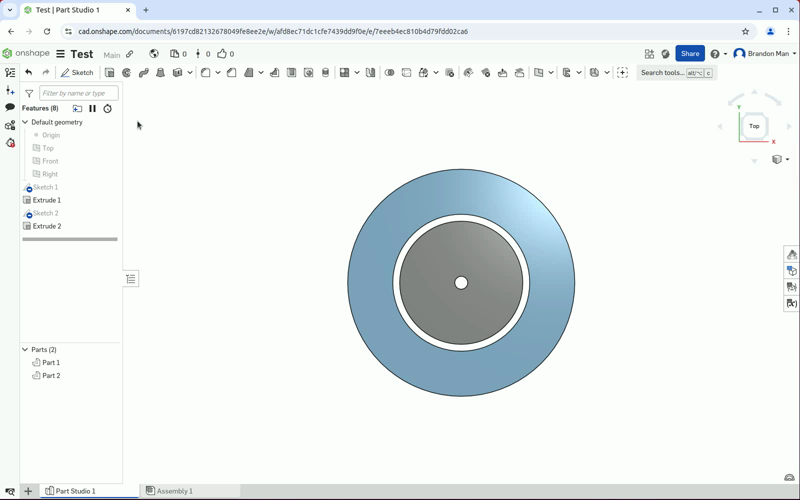
key(shift+h)
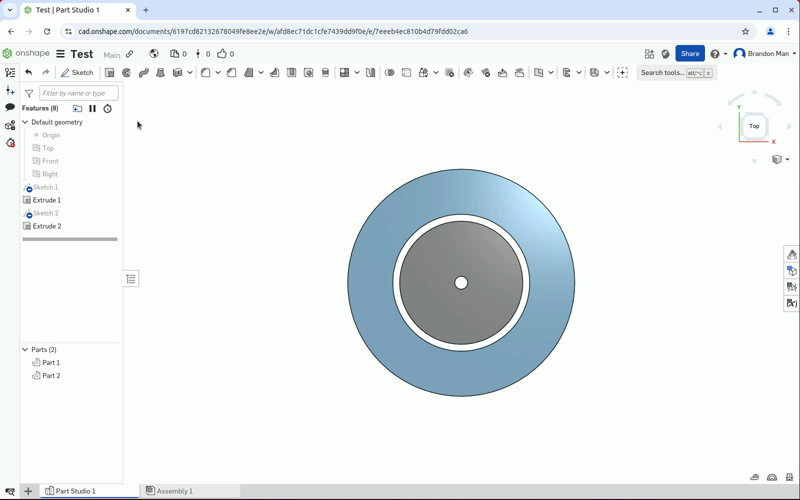
mouse_move(73, 189)
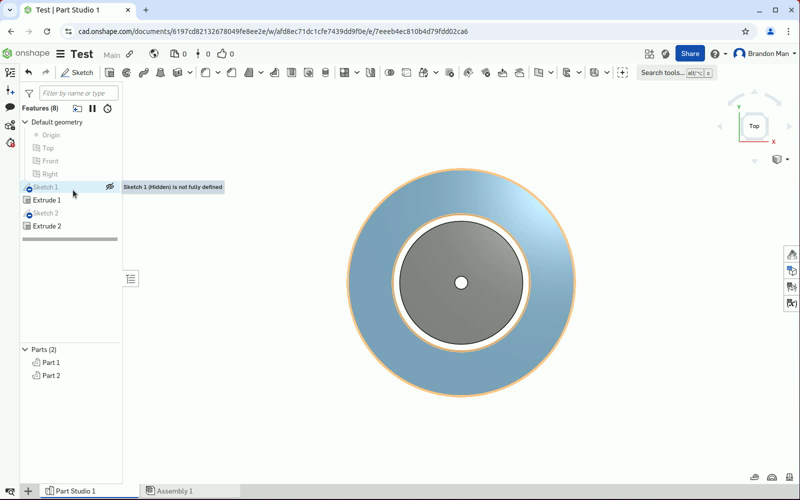
click(73, 189)
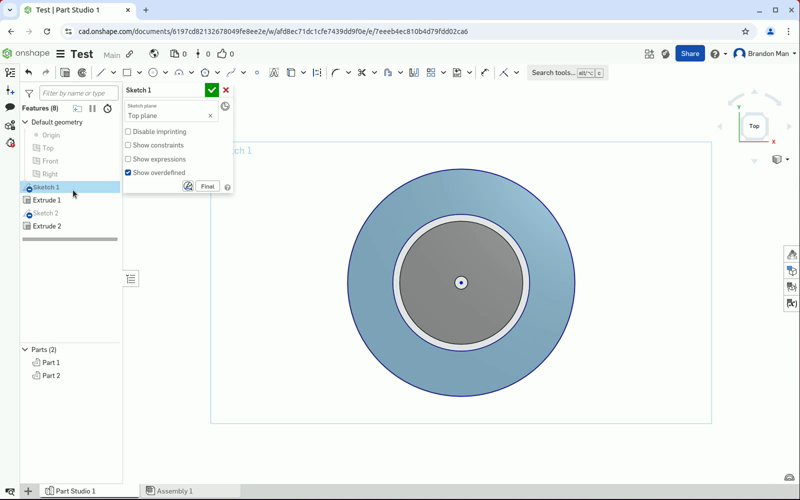
mouse_move(229, 92)
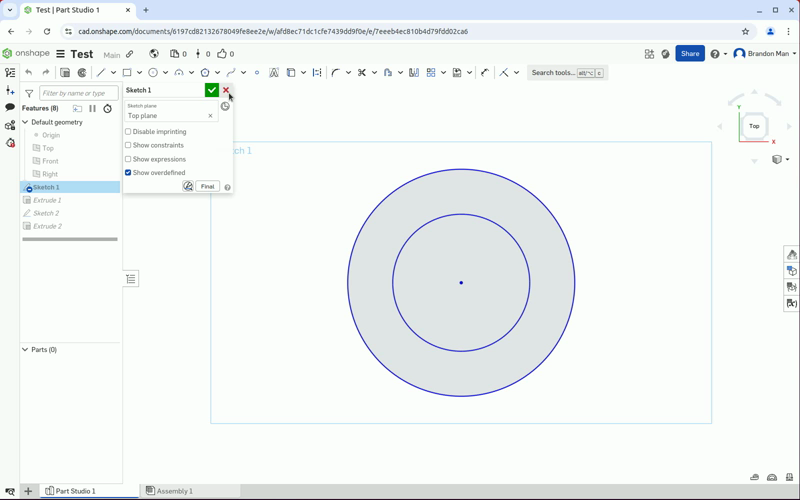
click(229, 92)
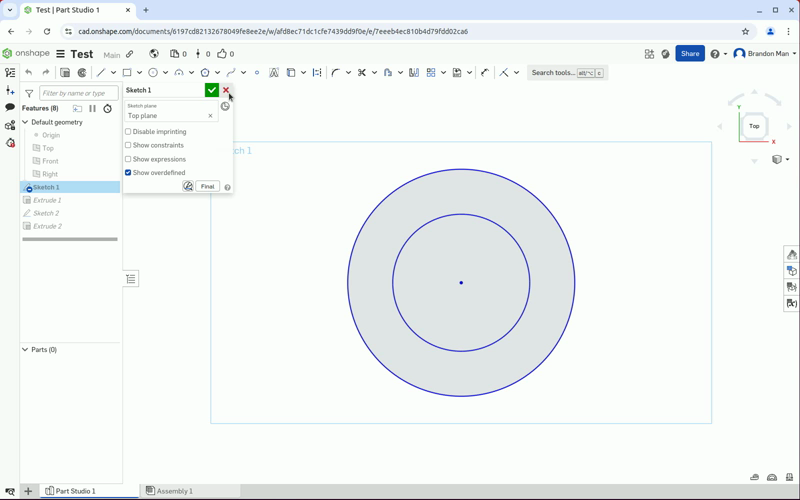
key(shift+s)
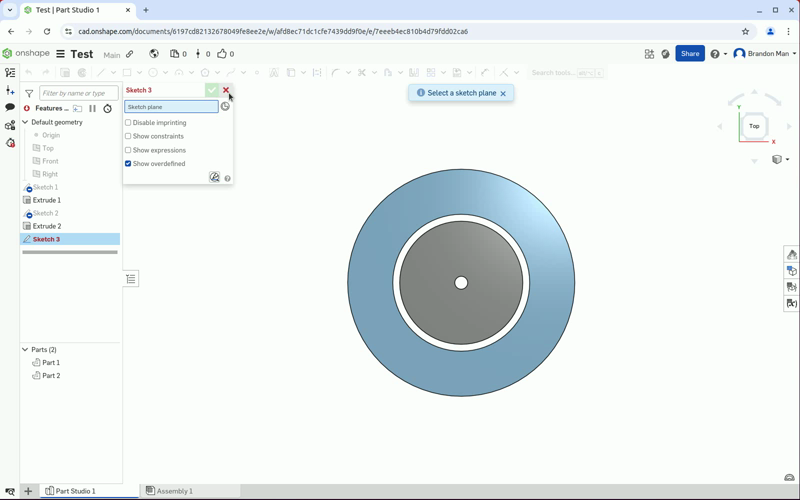
mouse_move(73, 150)
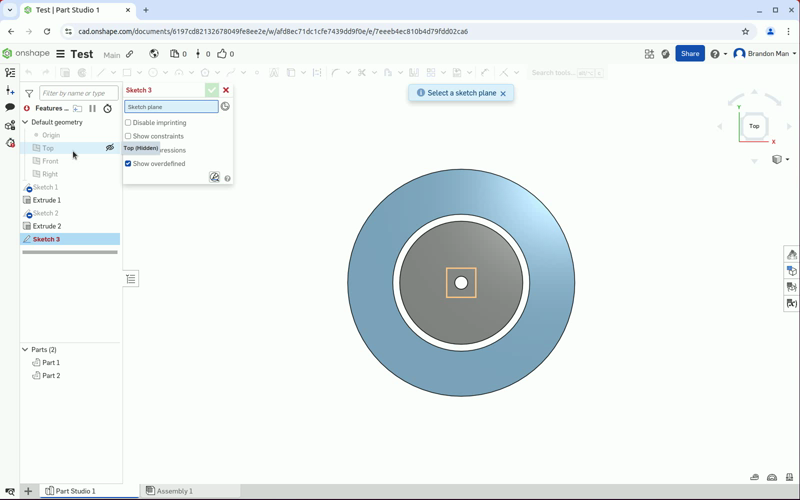
click(73, 150)
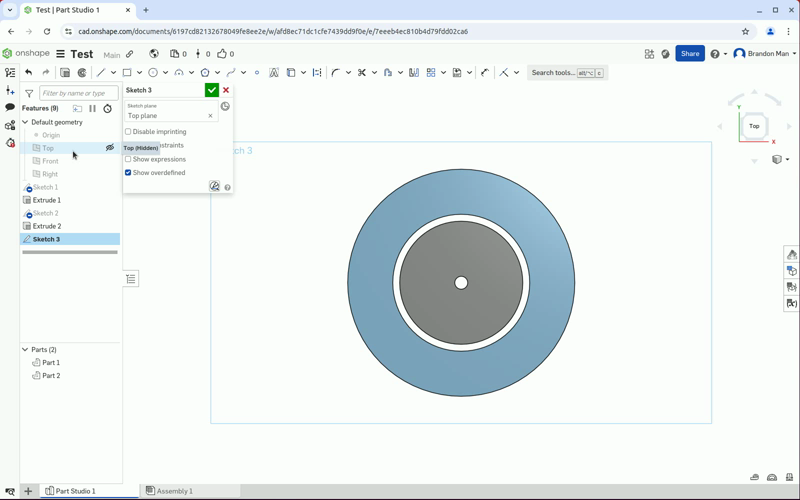
mouse_move(73, 352)
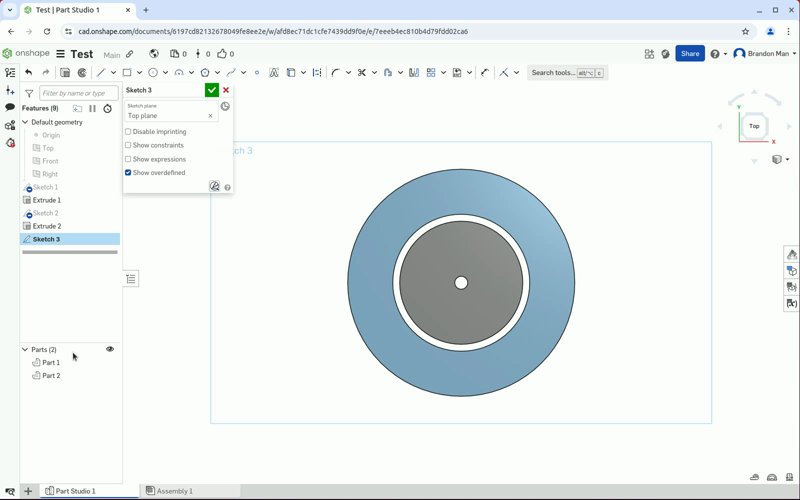
key(y)
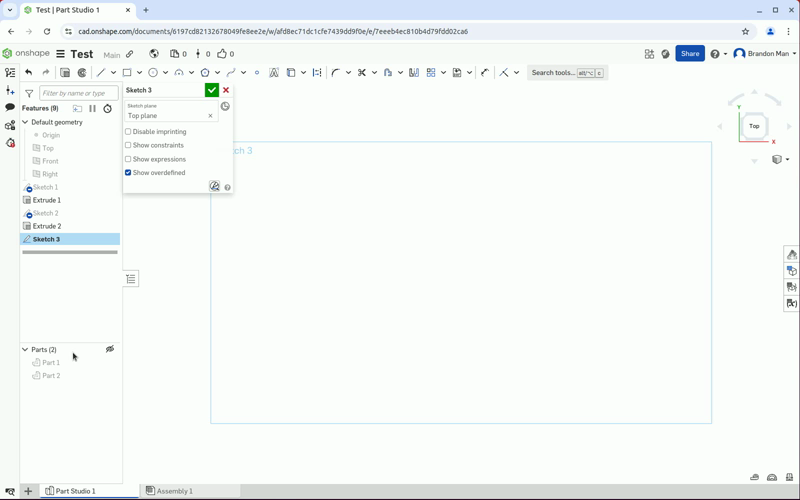
key(c)
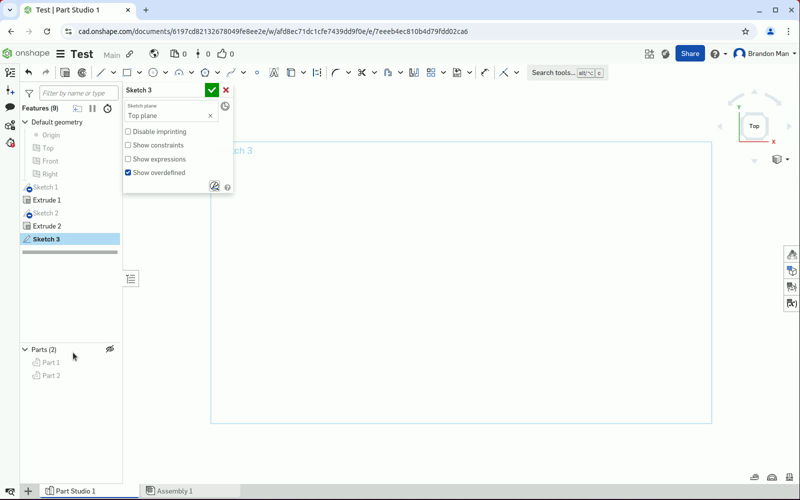
key_down(shift)
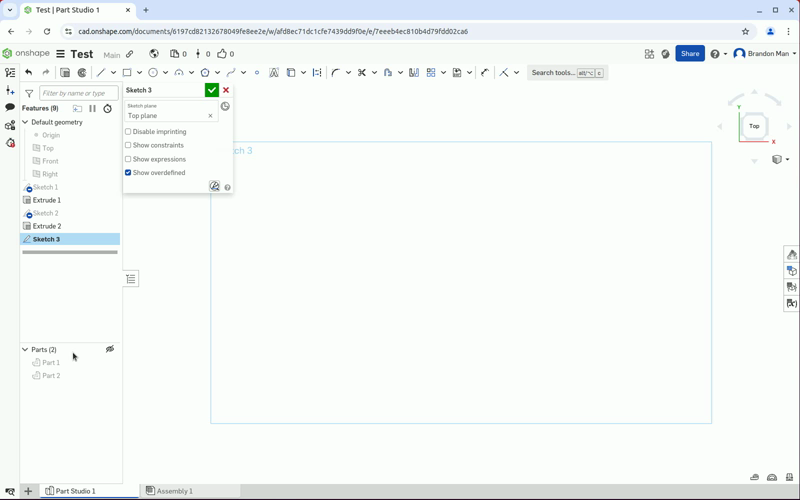
mouse_move(461, 282)
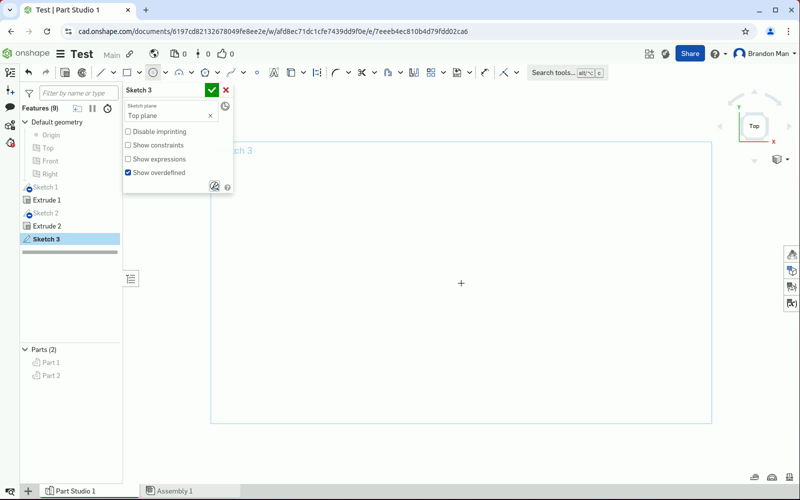
click(461, 282)
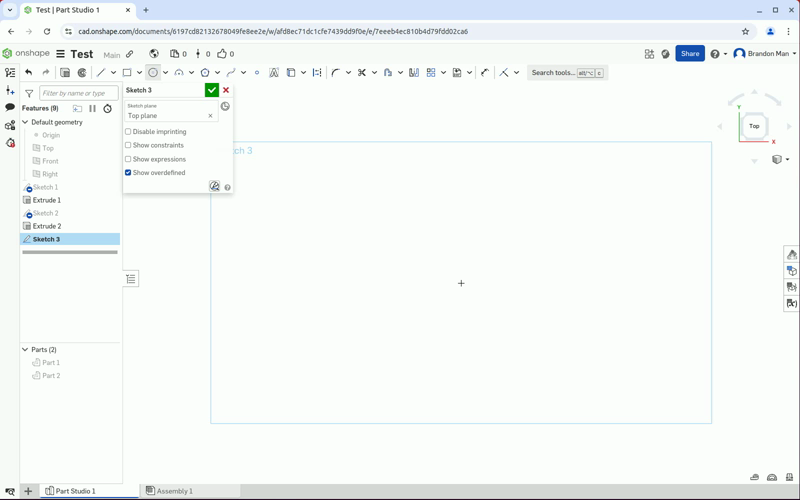
key_up(shift)
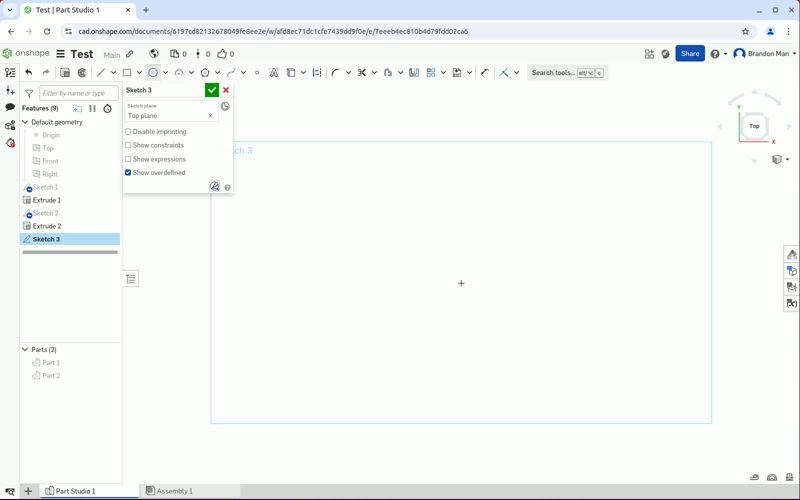
mouse_move(531, 282)
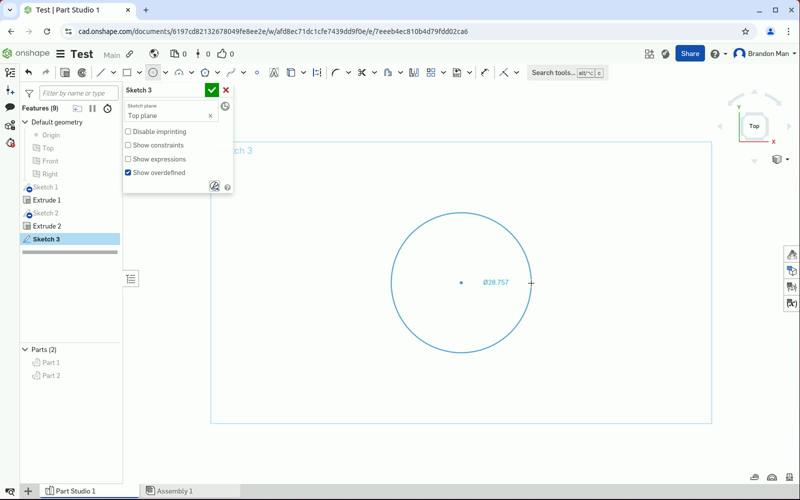
click(531, 282)
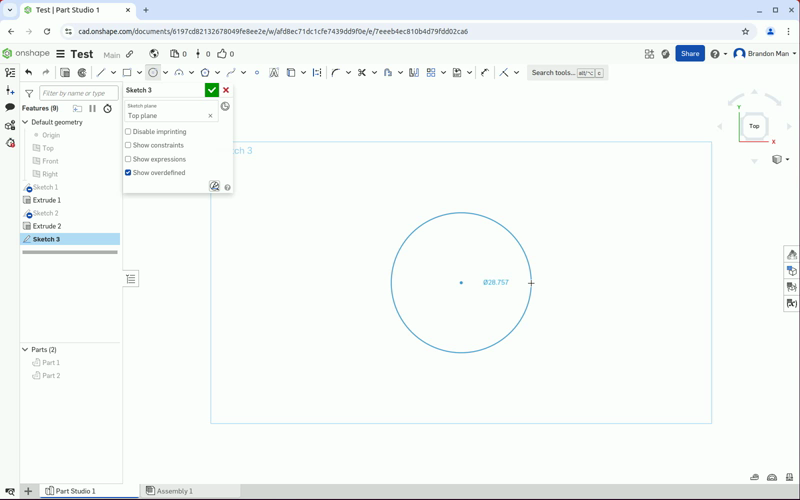
key(esc)
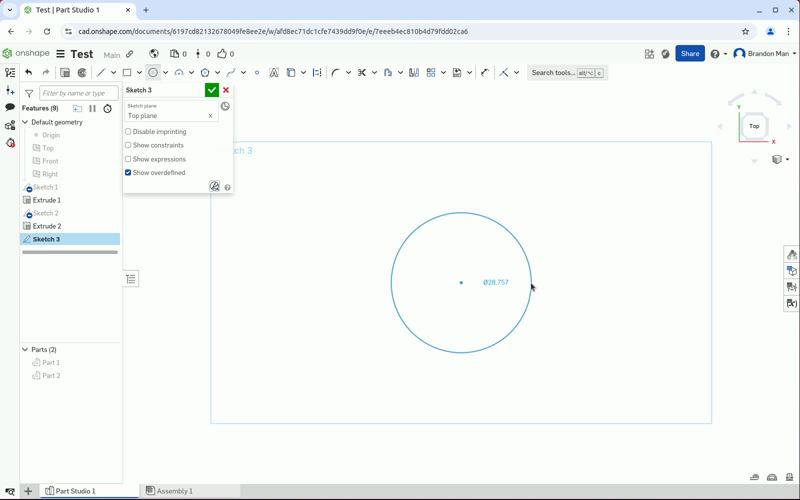
key(c)
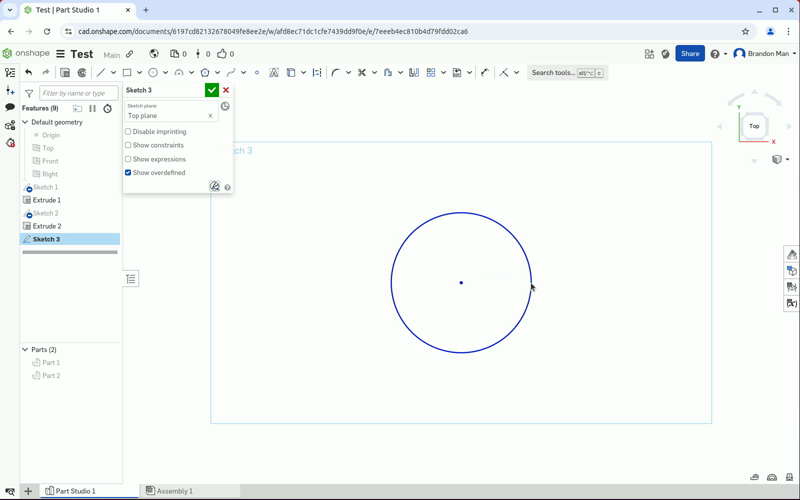
key_down(shift)
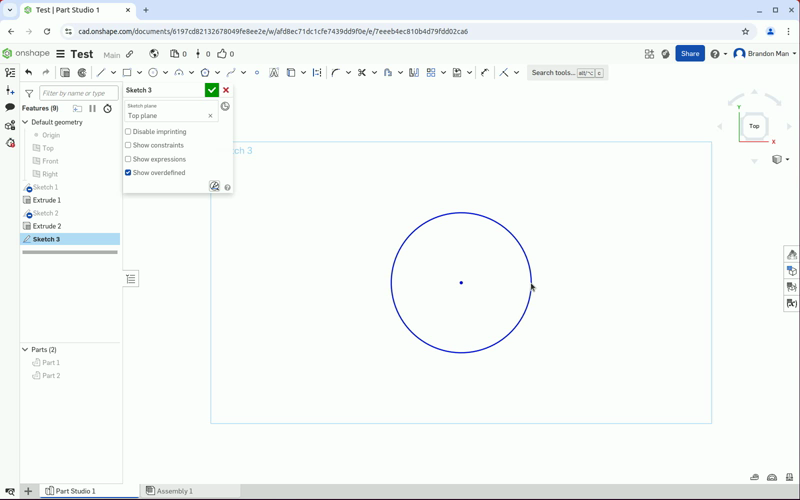
mouse_move(461, 282)
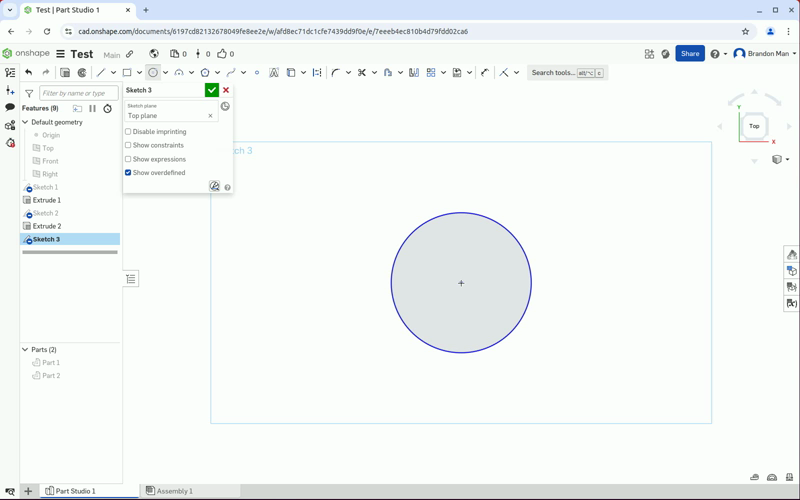
click(461, 282)
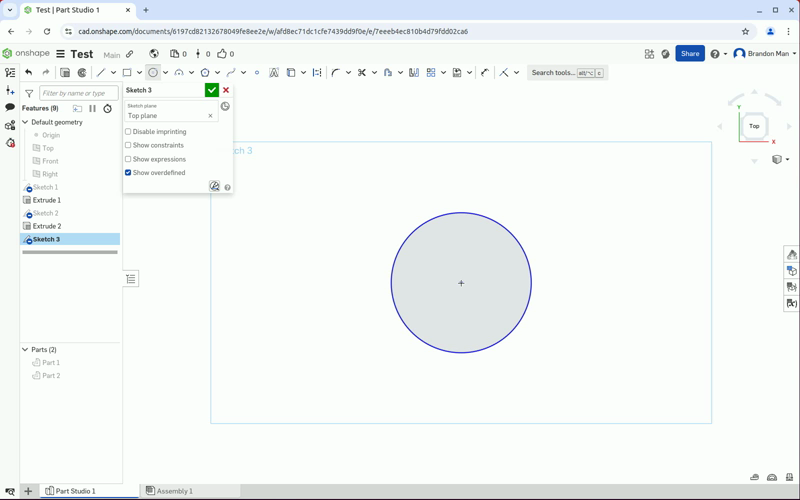
key_up(shift)
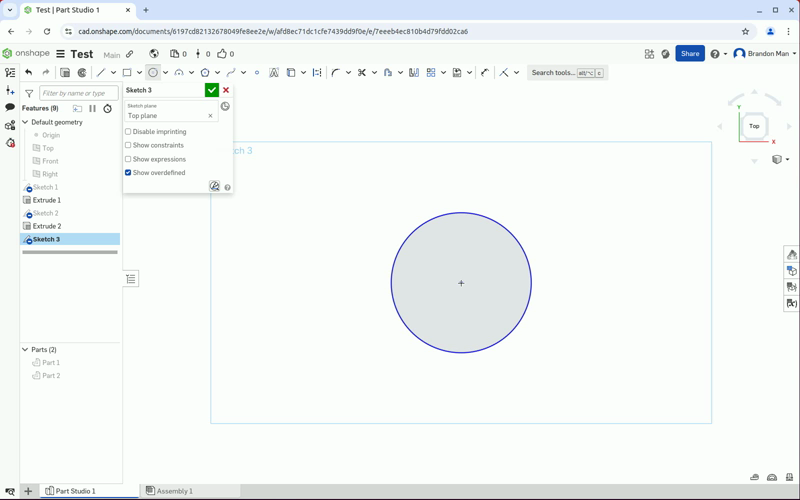
mouse_move(523, 282)
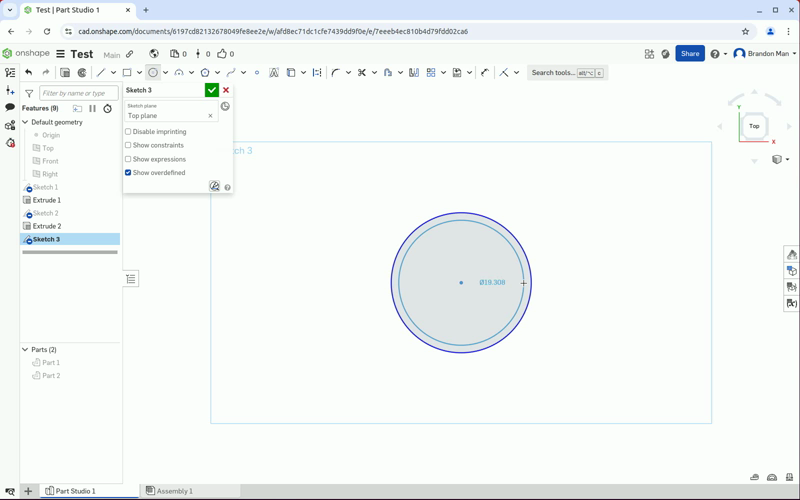
click(523, 282)
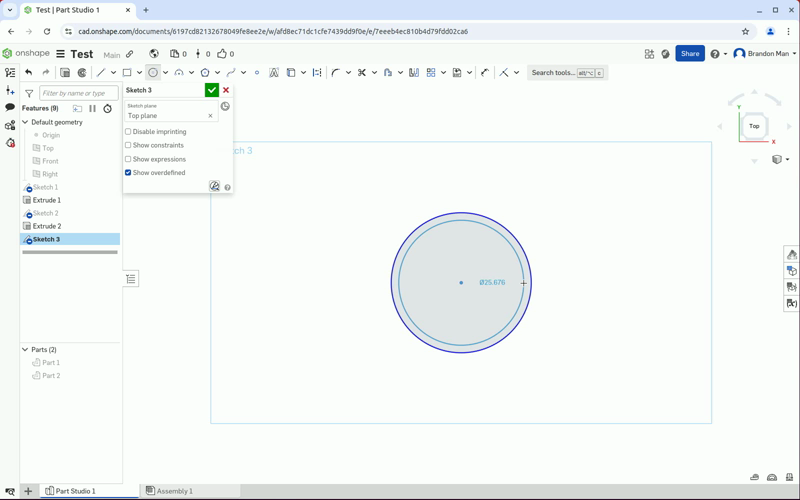
key(esc)
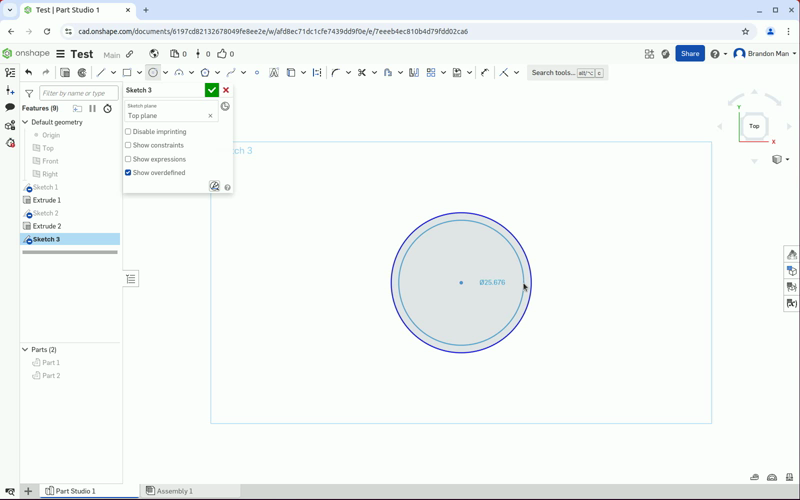
mouse_move(407, 243)
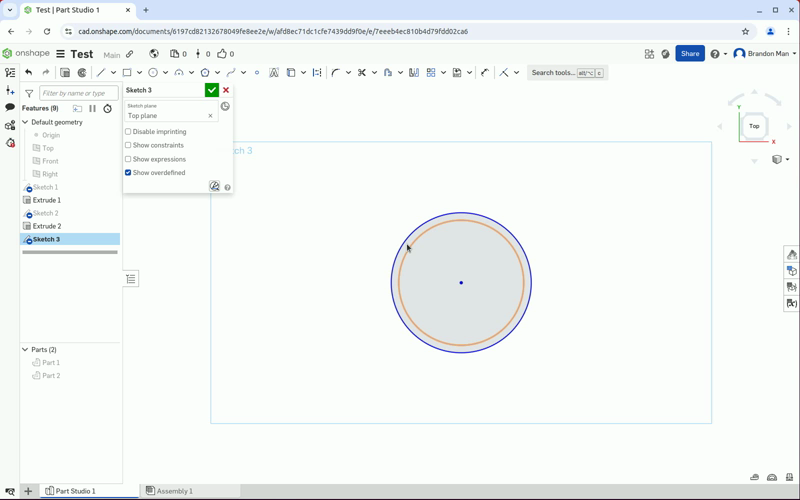
click(407, 243)
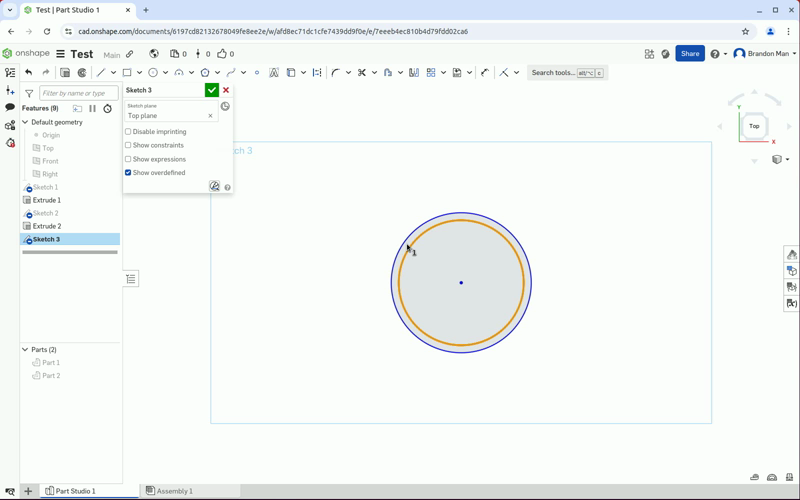
mouse_move(73, 352)
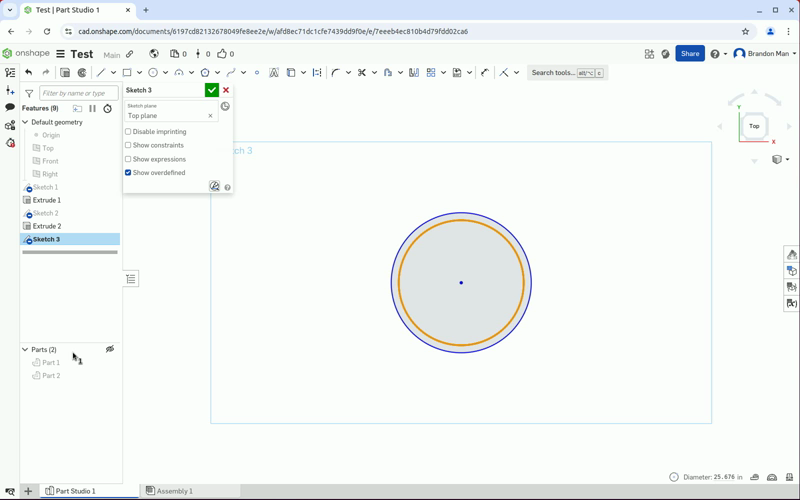
key(shift+y)
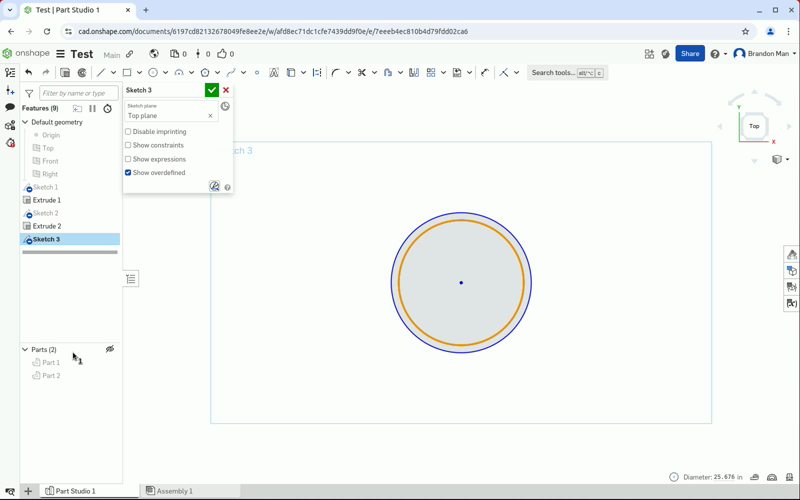
key(shift+e)
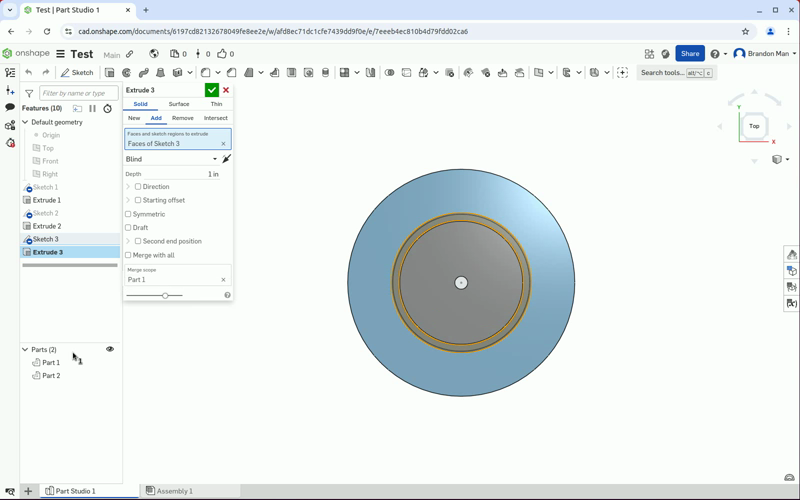
mouse_move(143, 106)
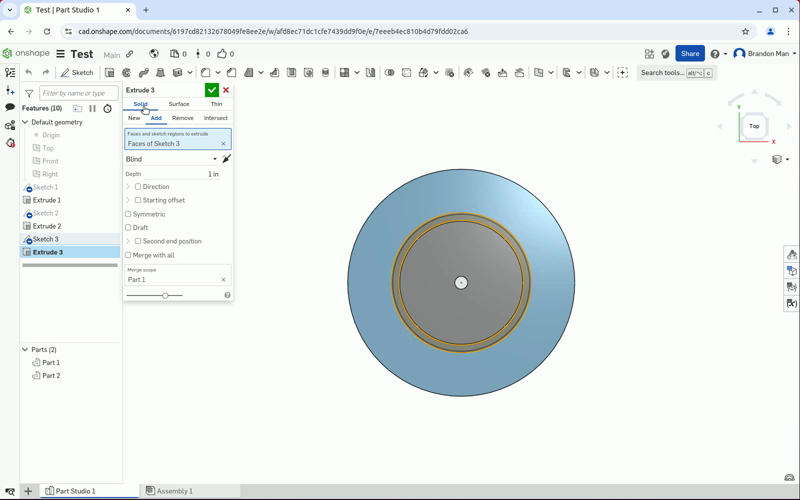
click(143, 106)
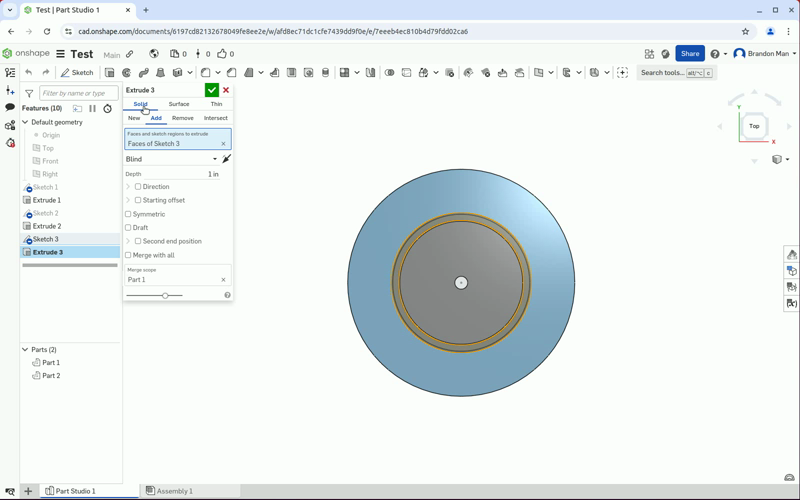
mouse_move(137, 120)
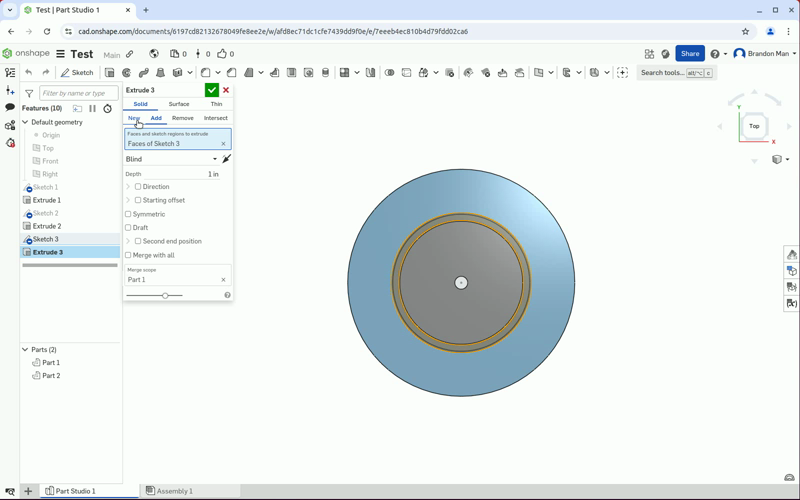
click(137, 120)
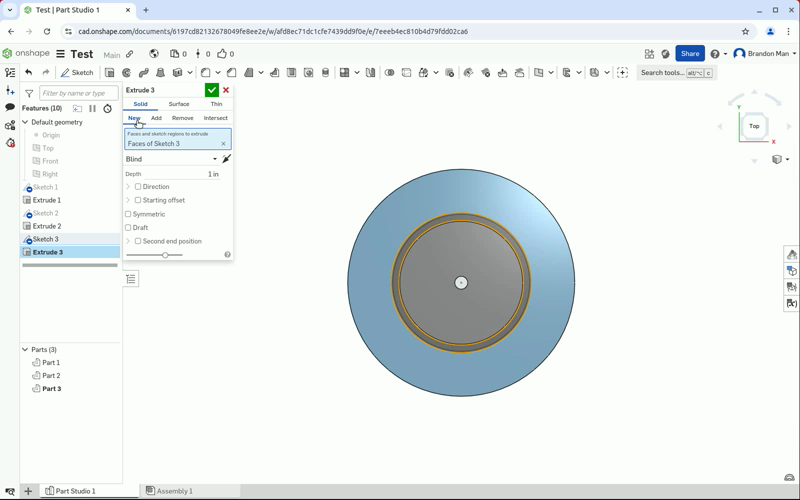
key(tab, 4)
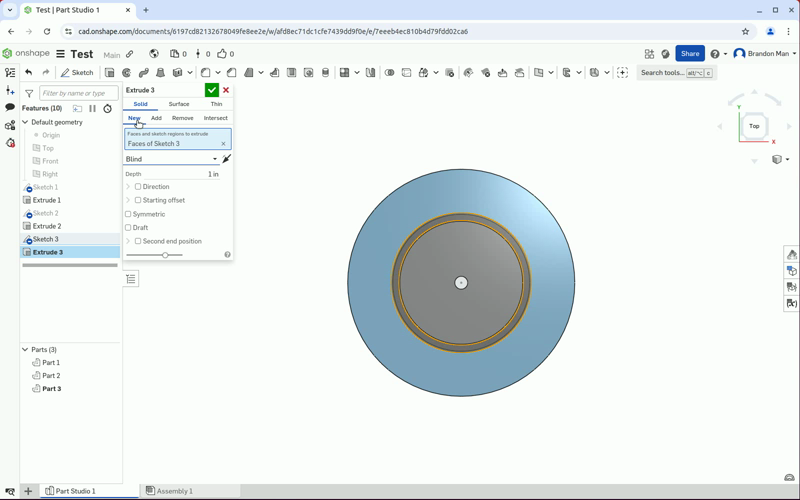
text(1.685)
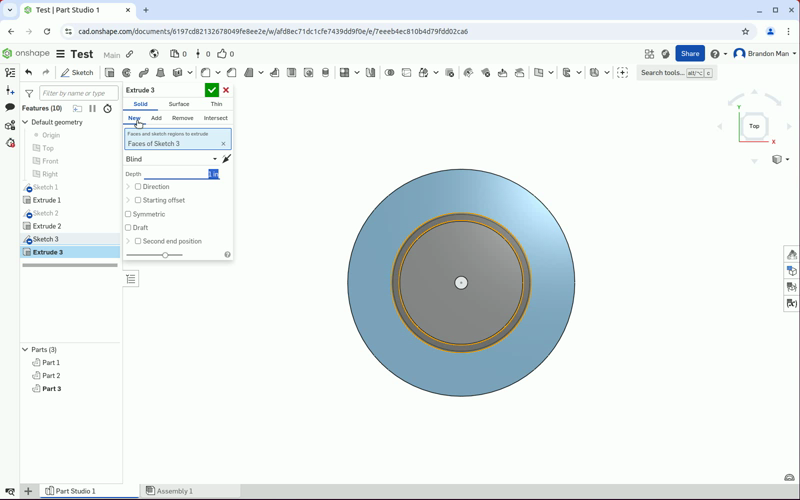
key(enter)
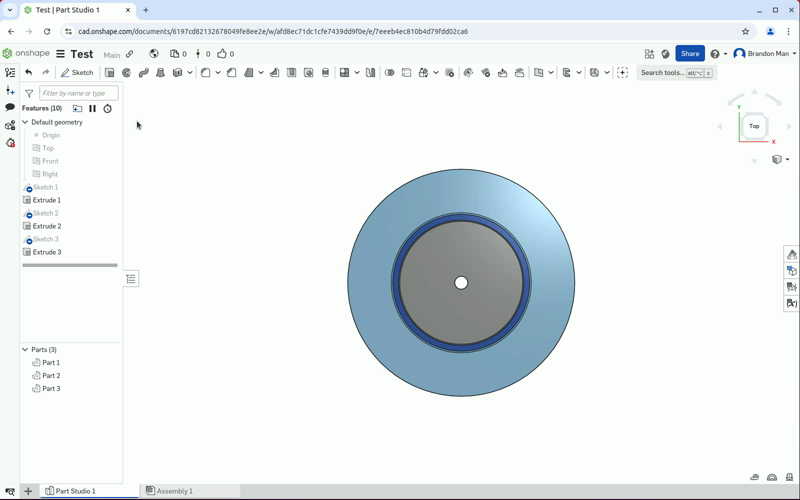
key(shift+h)
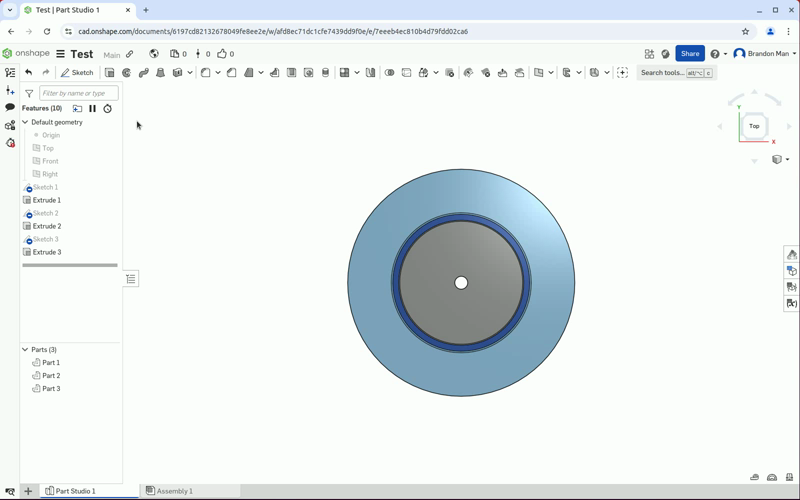
key(shift+h)
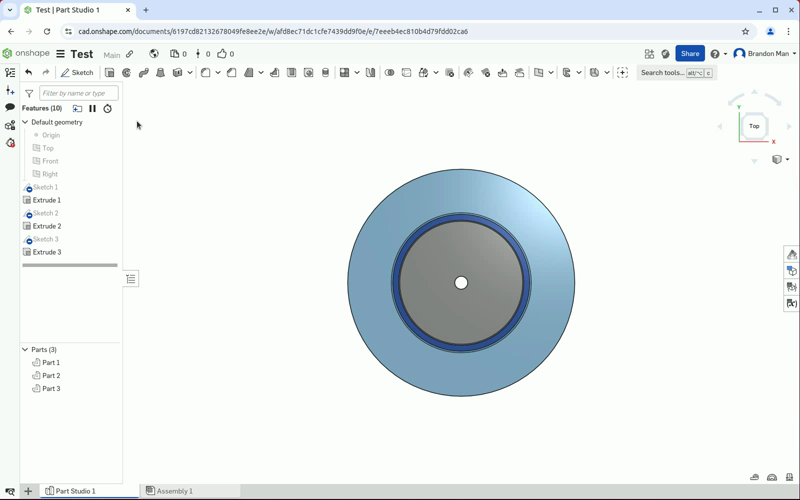
mouse_move(73, 189)
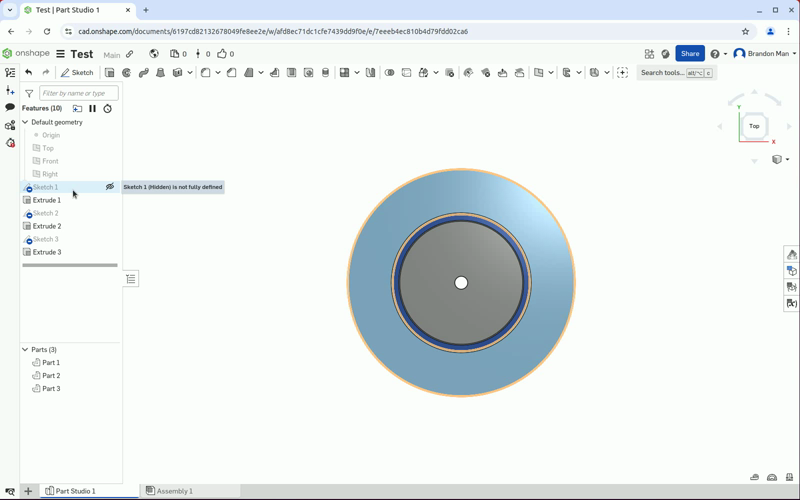
click(73, 189)
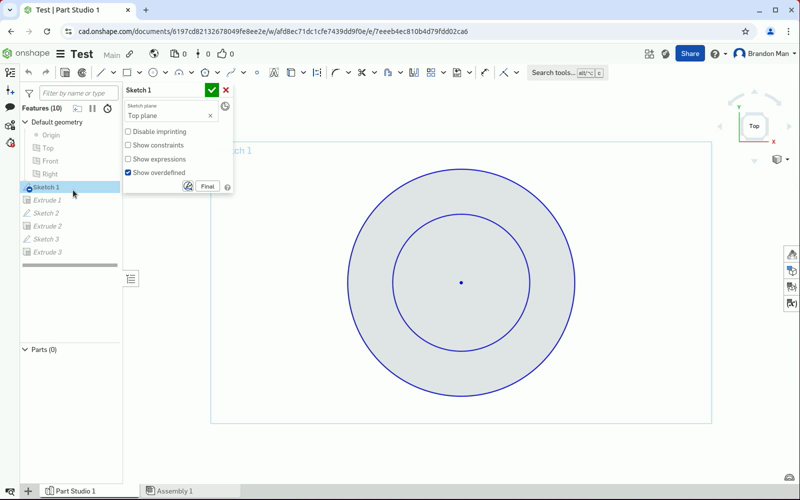
mouse_move(229, 92)
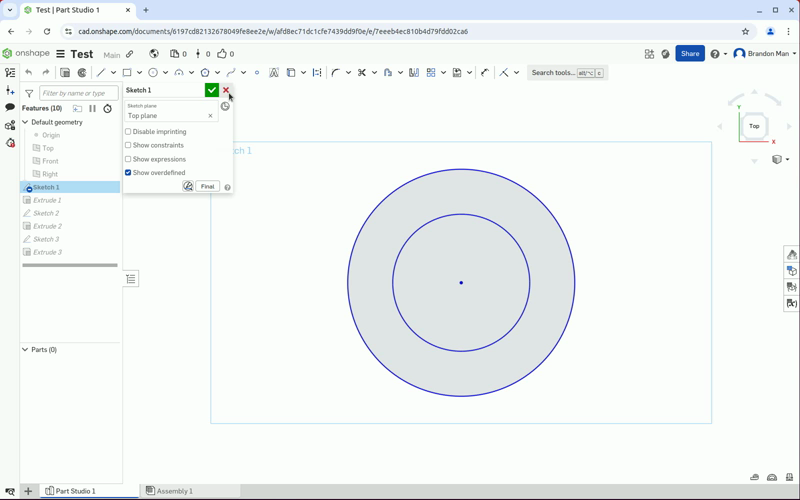
click(229, 92)
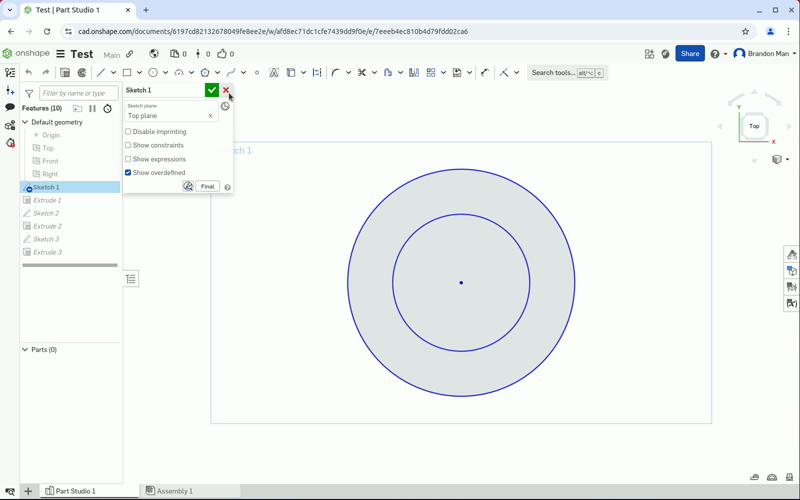
key(shift+s)
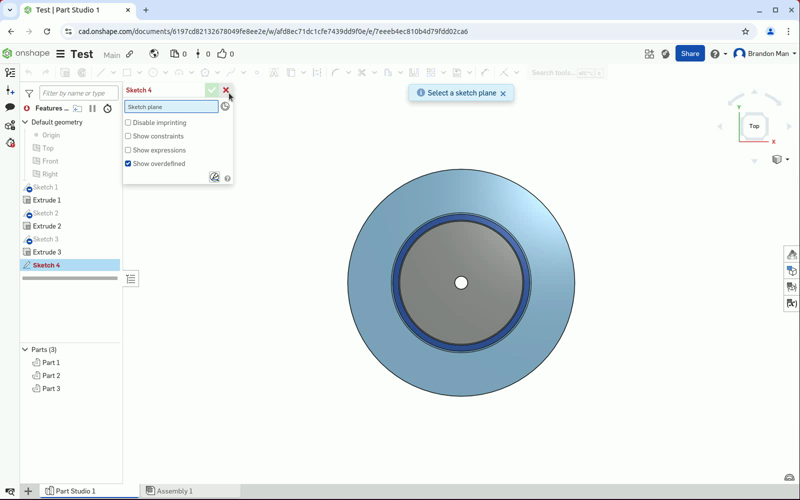
mouse_move(73, 150)
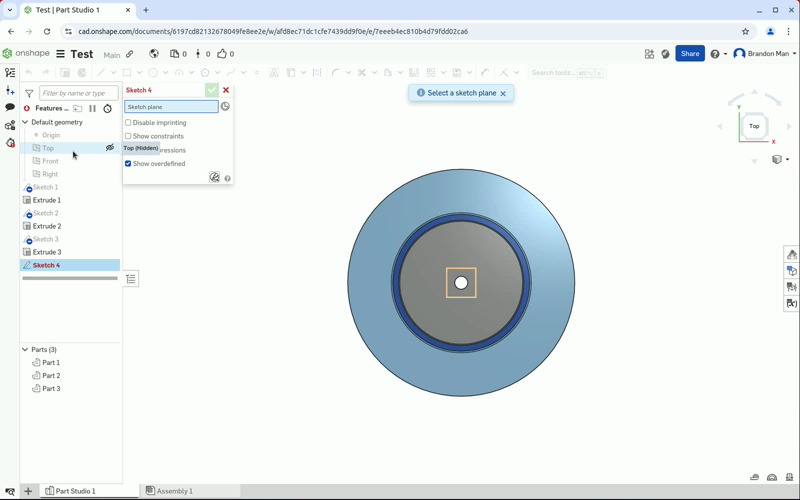
click(73, 150)
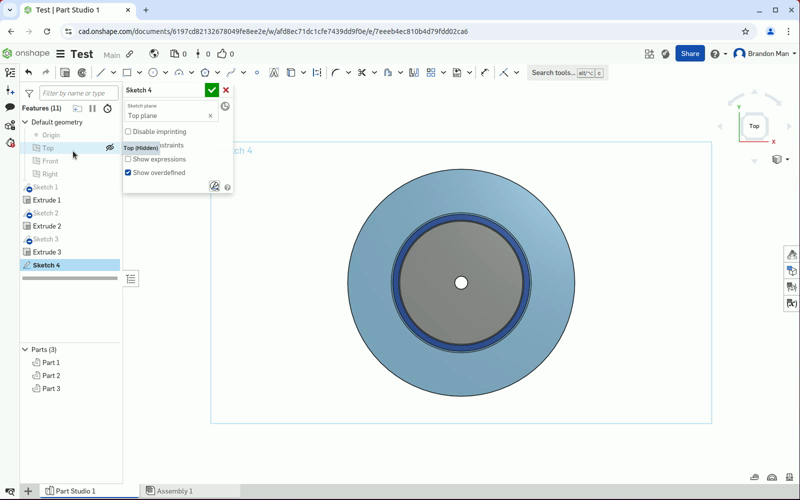
mouse_move(73, 352)
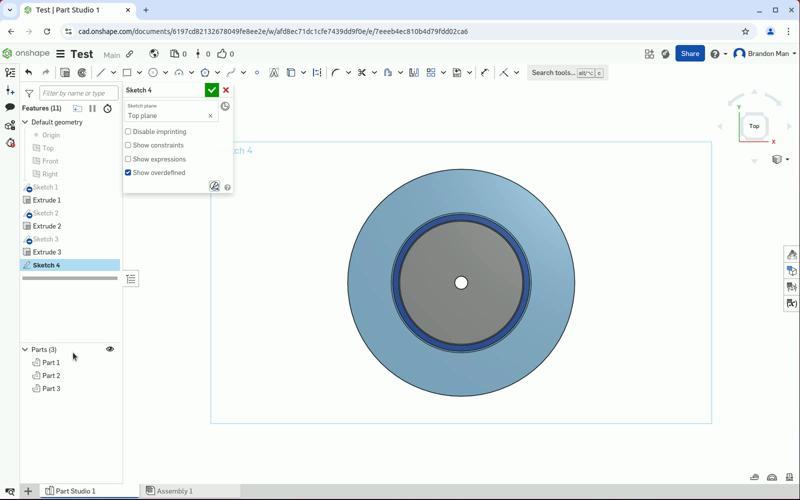
key(y)
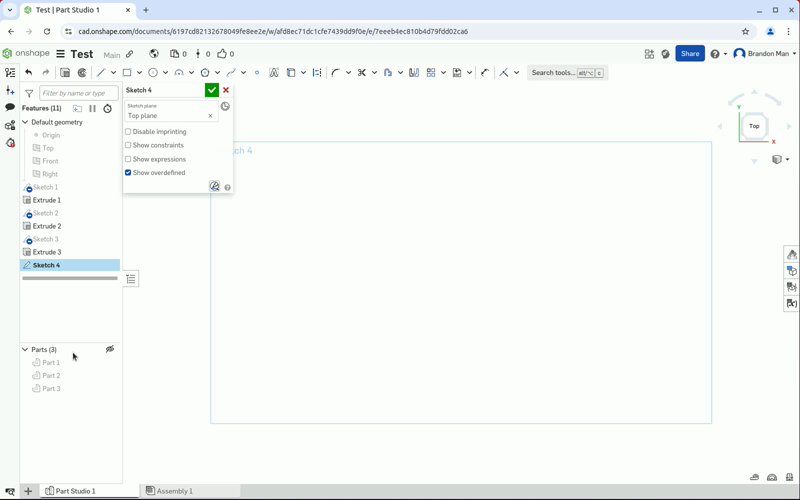
key(c)
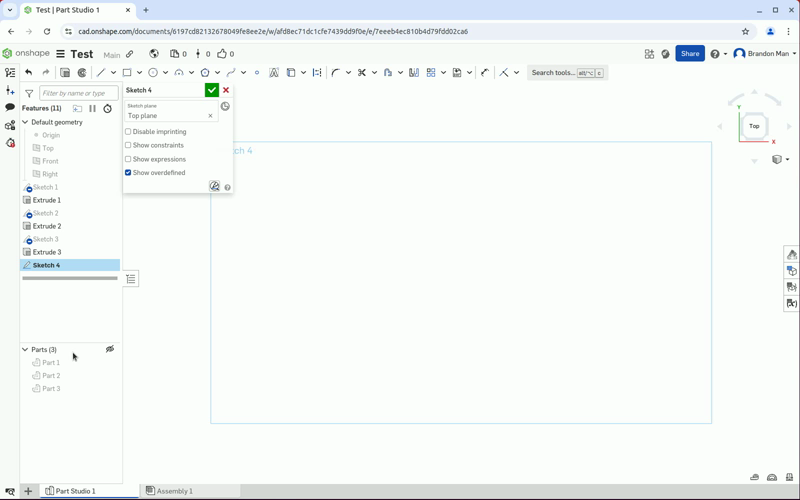
key_down(shift)
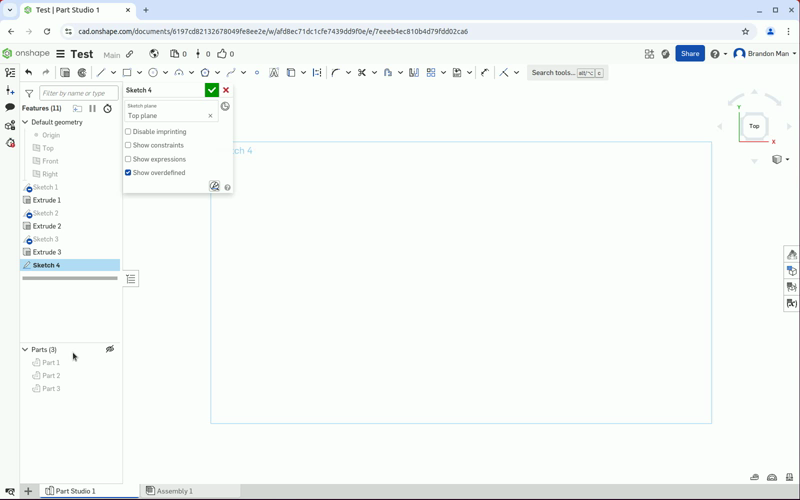
mouse_move(461, 282)
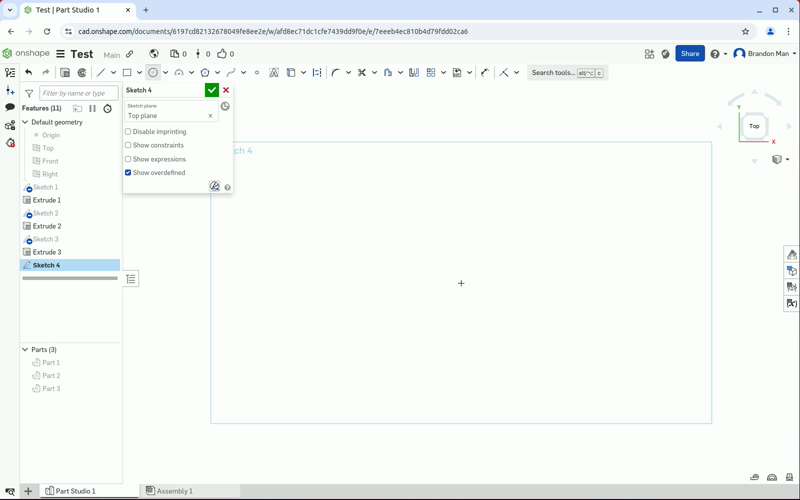
click(461, 282)
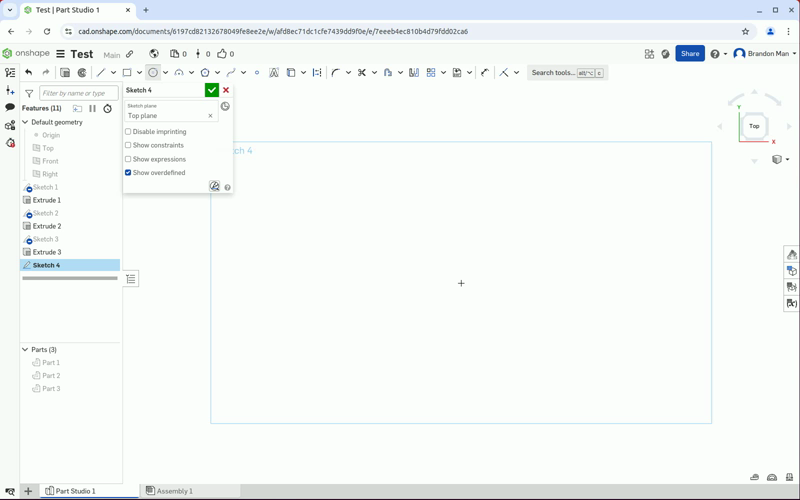
key_up(shift)
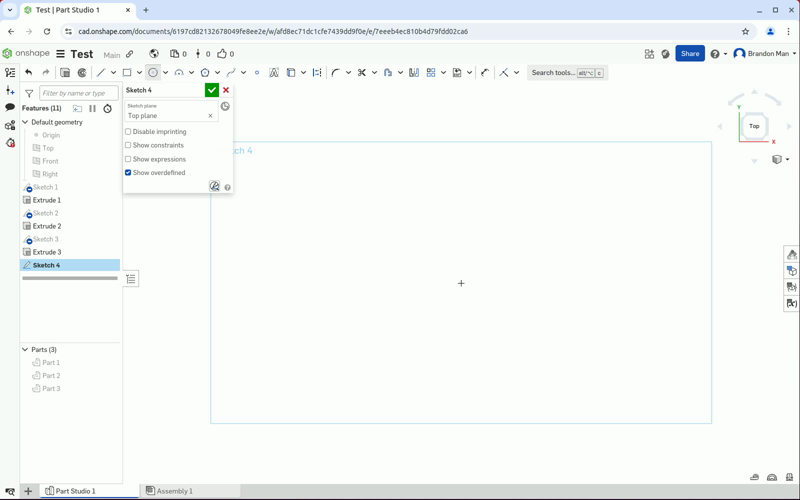
mouse_move(531, 282)
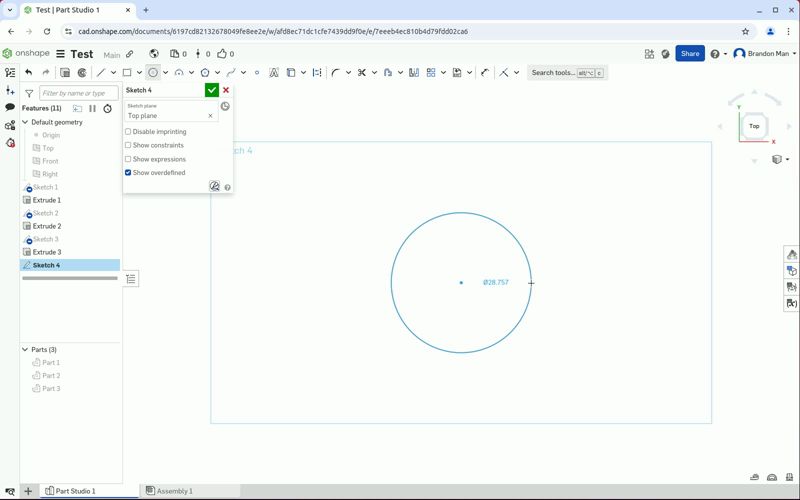
click(531, 282)
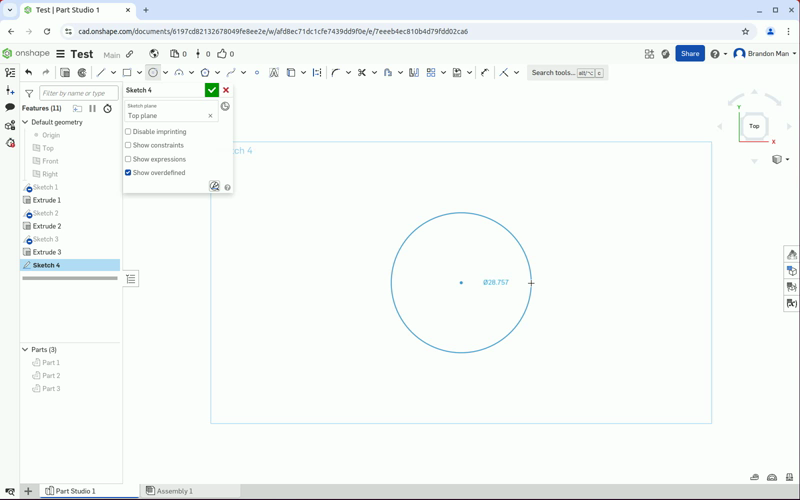
key(esc)
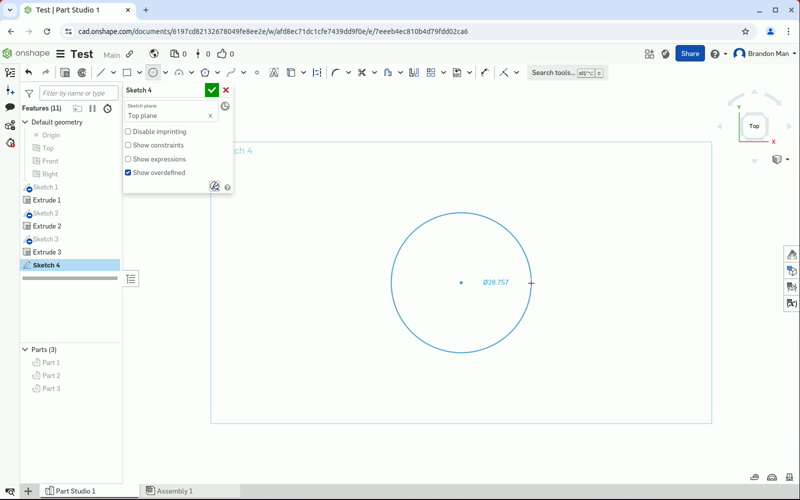
key(c)
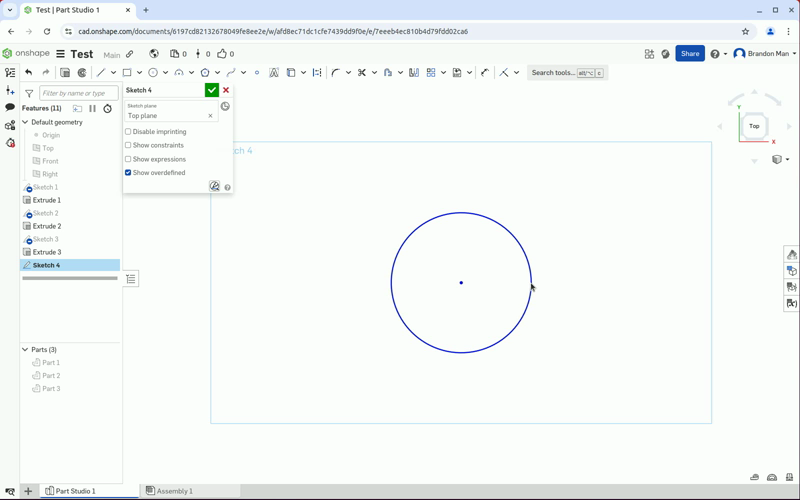
key_down(shift)
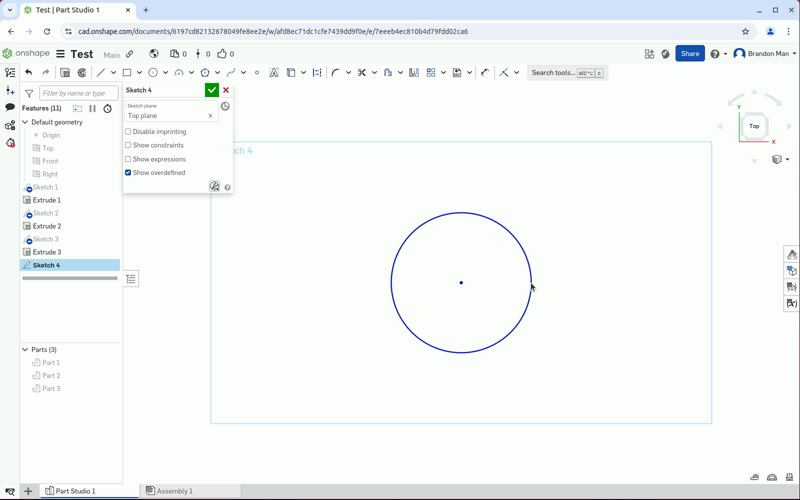
mouse_move(461, 282)
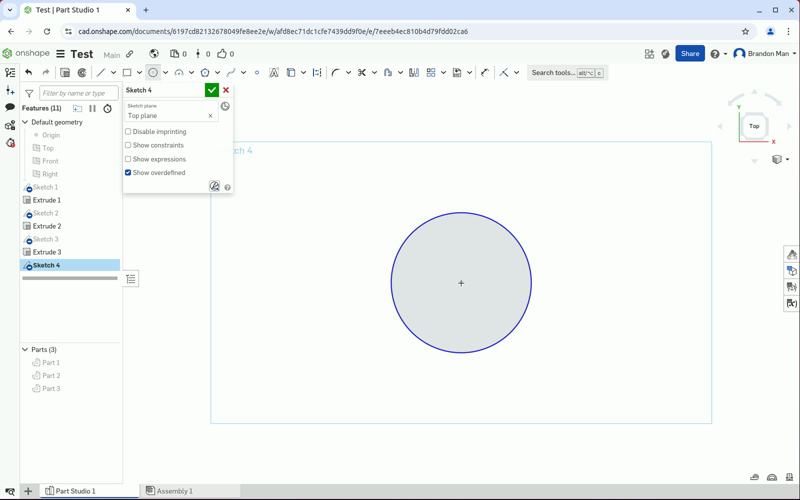
click(461, 282)
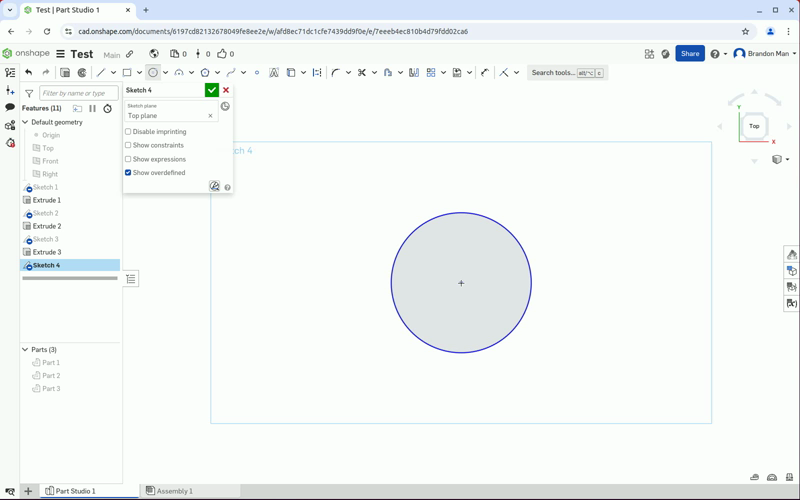
key_up(shift)
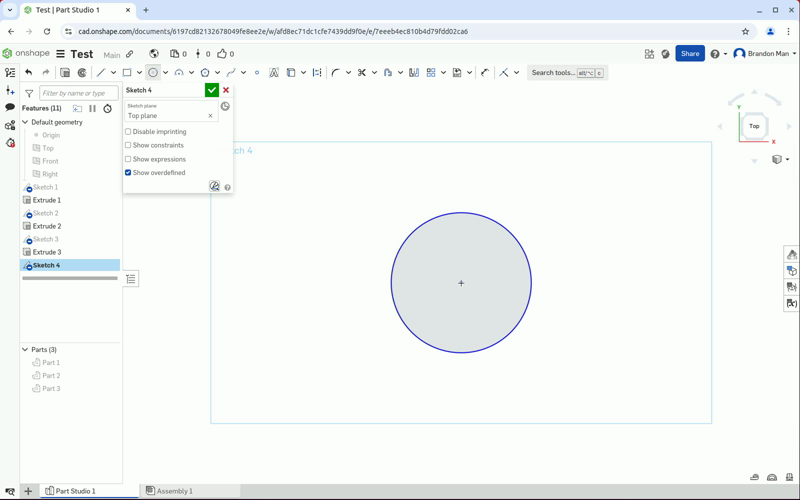
mouse_move(523, 282)
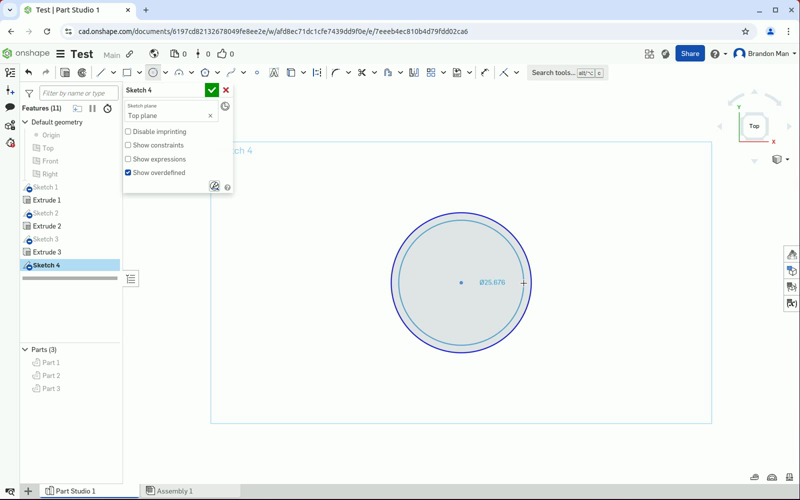
click(523, 282)
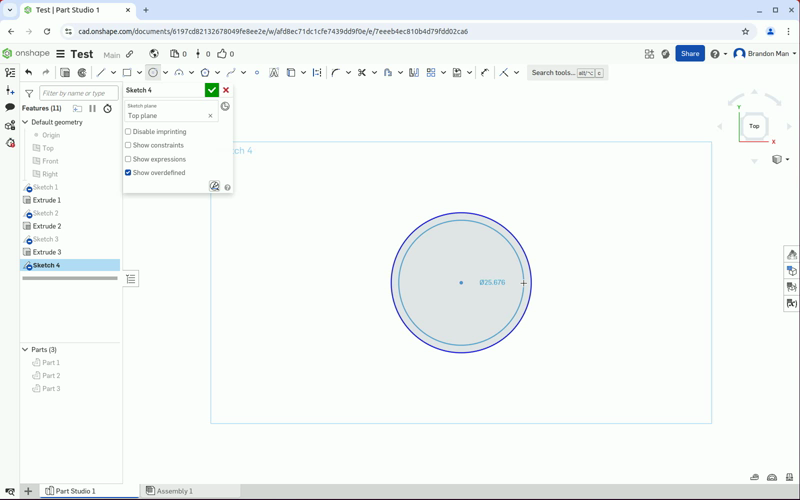
key(esc)
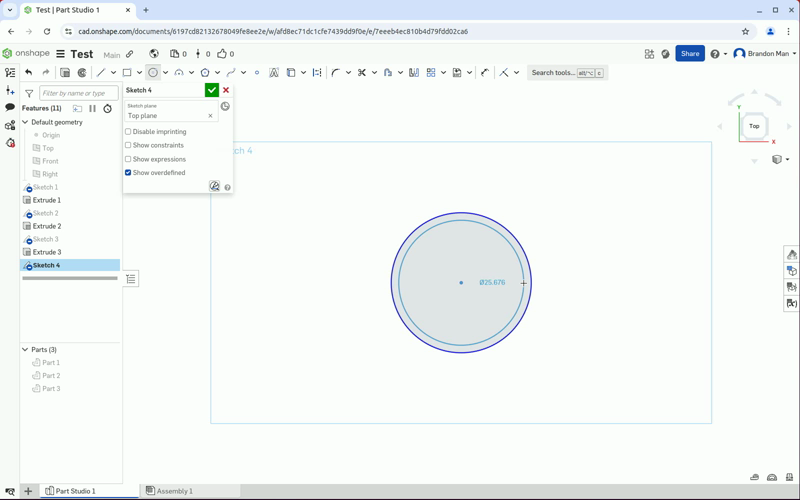
mouse_move(443, 346)
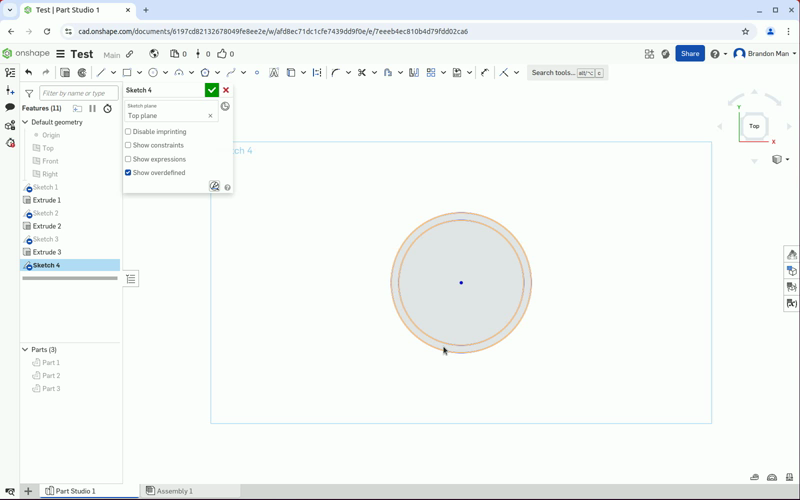
click(443, 346)
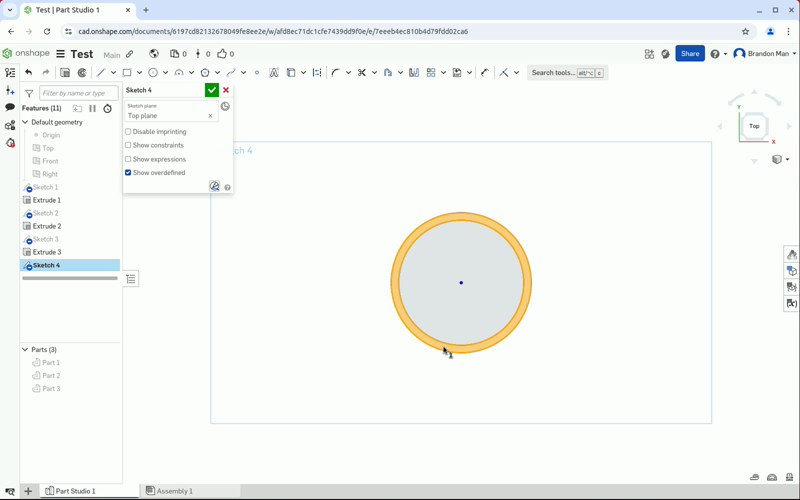
mouse_move(73, 352)
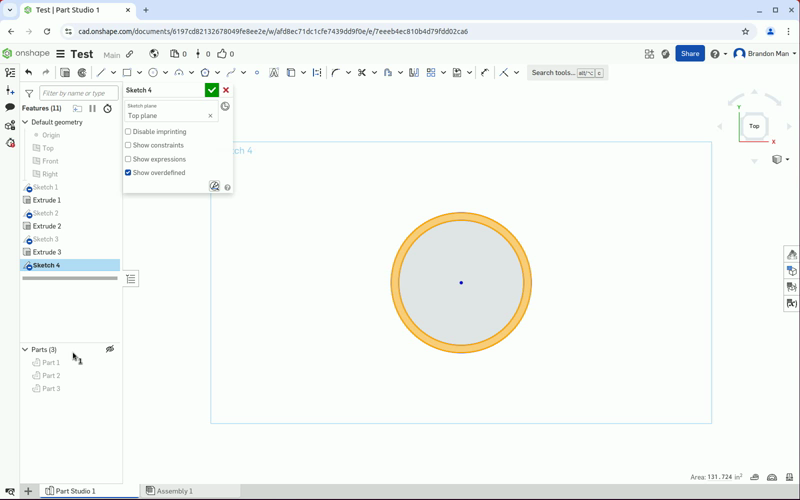
key(shift+y)
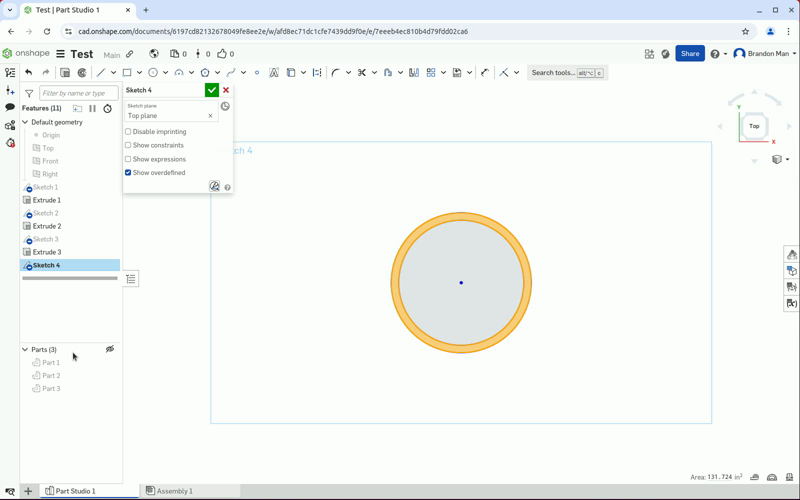
key(shift+e)
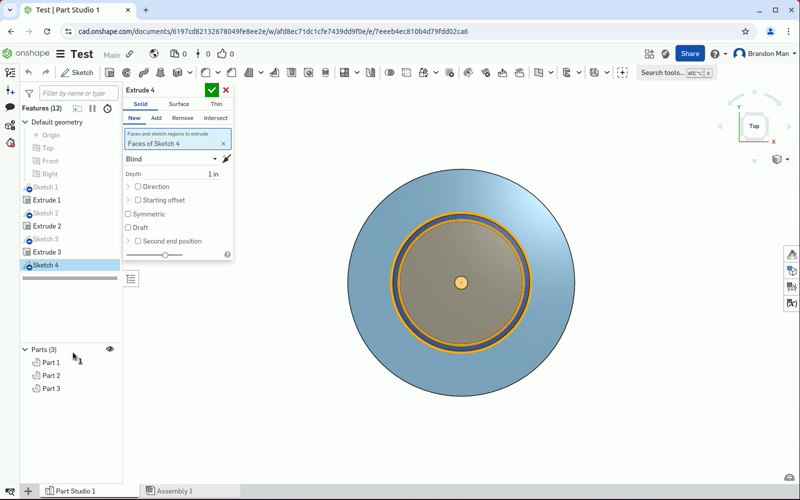
mouse_move(143, 106)
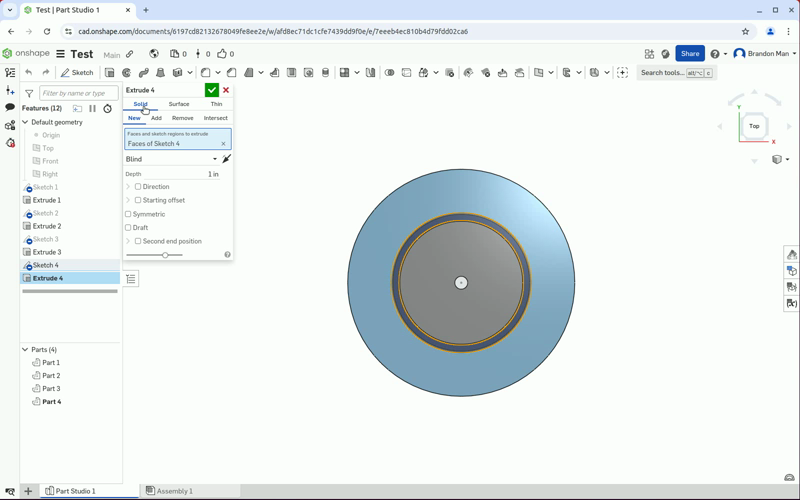
click(143, 106)
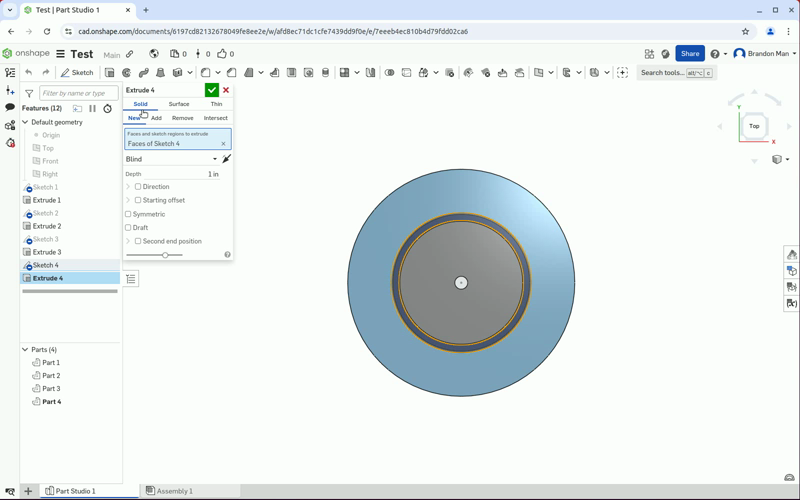
mouse_move(137, 120)
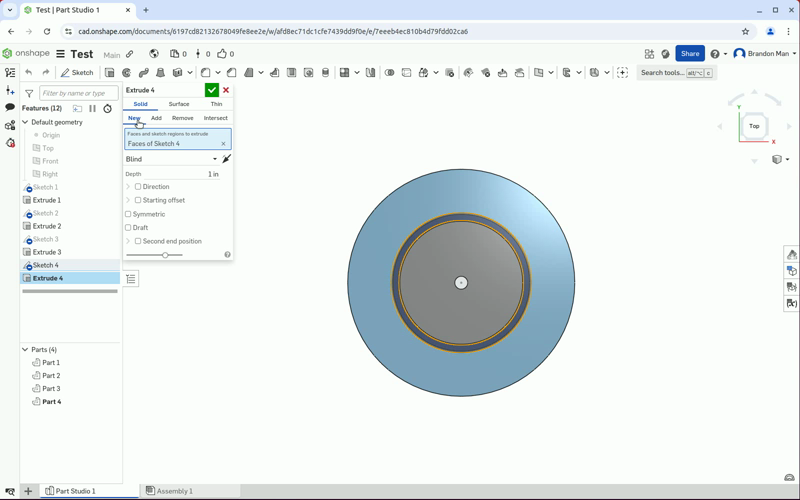
click(137, 120)
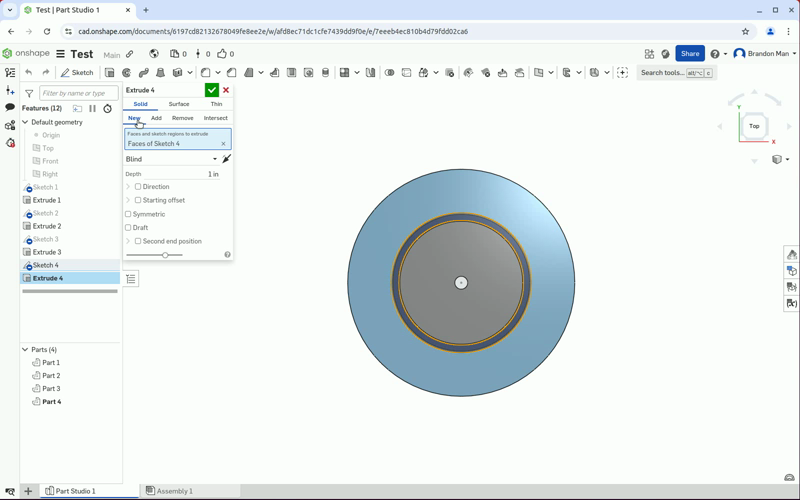
key(tab, 4)
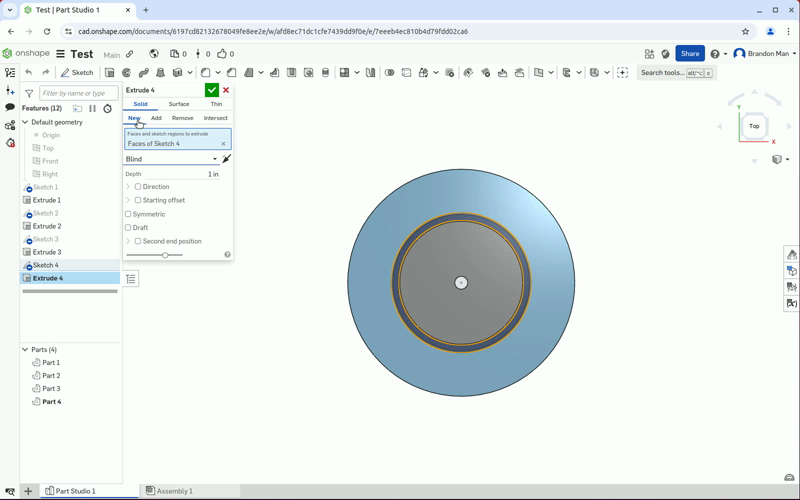
text(17.331)
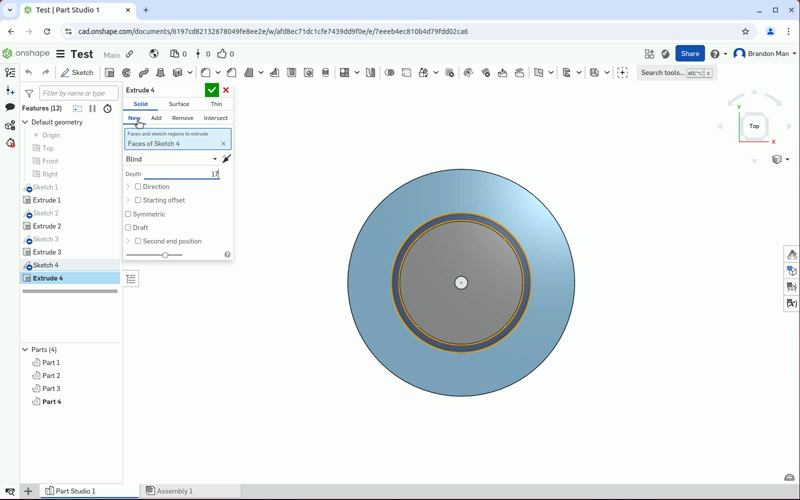
key(enter)
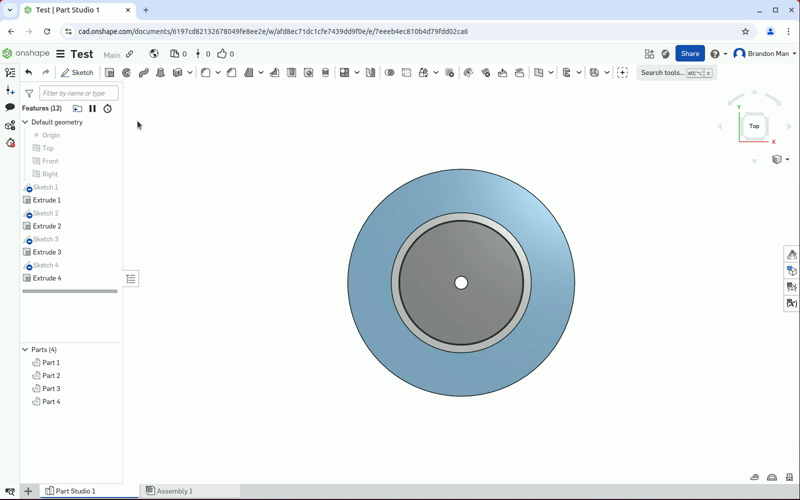
key(shift+h)
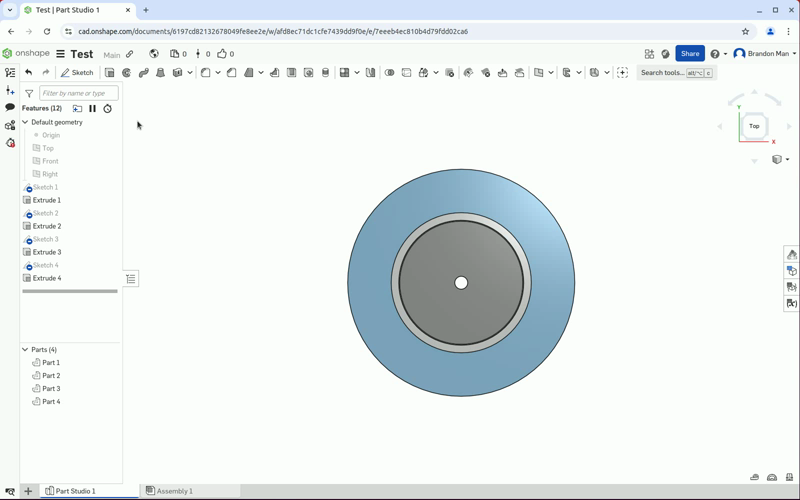
key(shift+h)
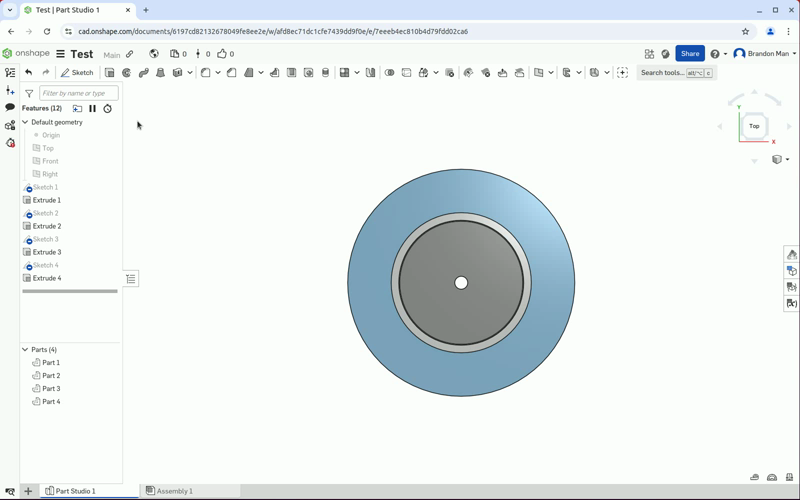
mouse_move(73, 189)
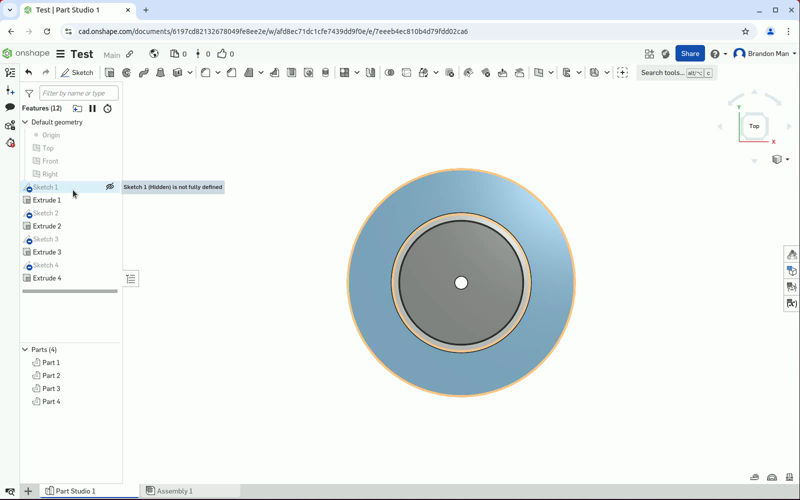
click(73, 189)
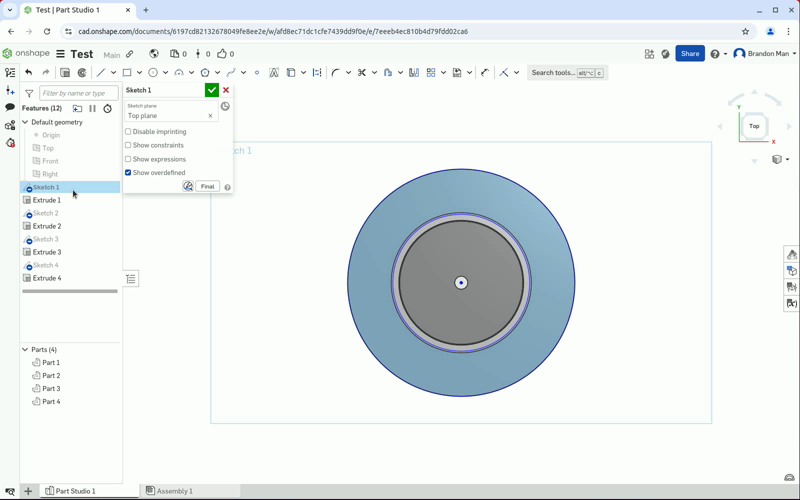
mouse_move(229, 92)
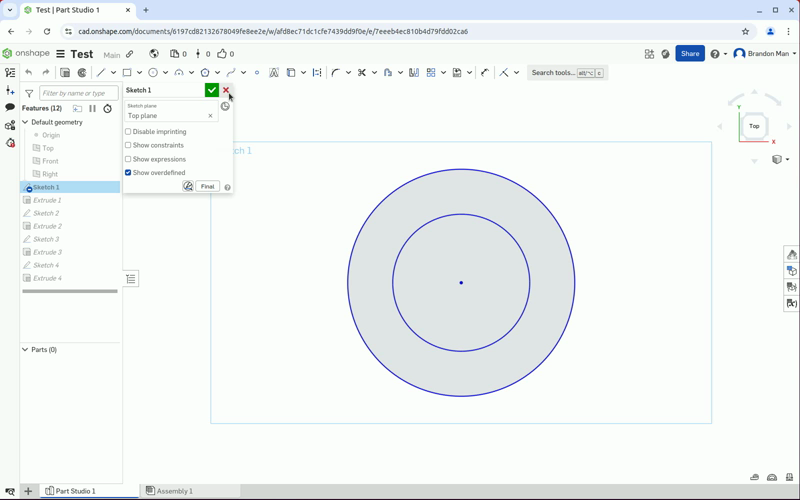
click(229, 92)
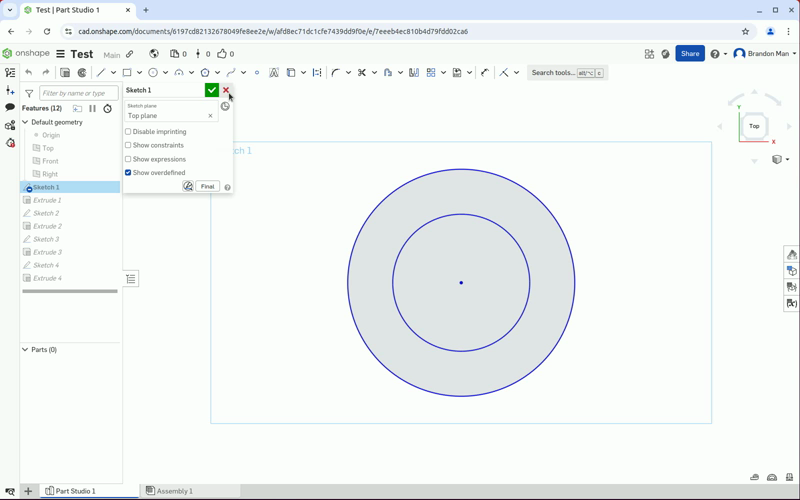
key(shift+s)
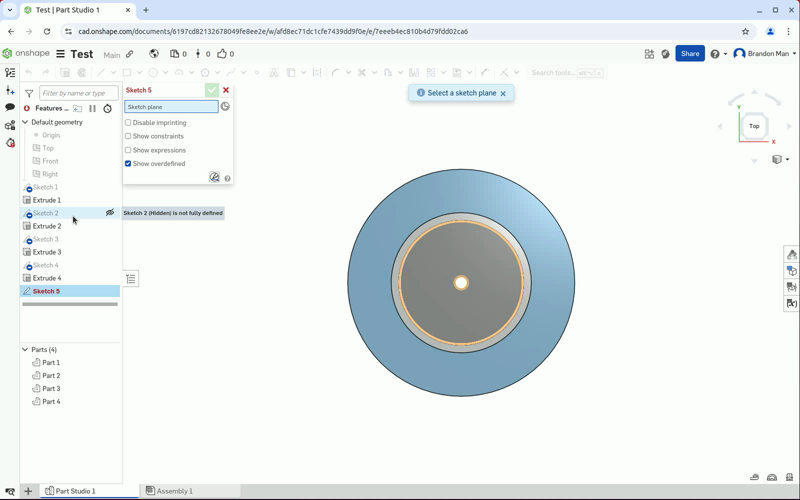
scroll(3)
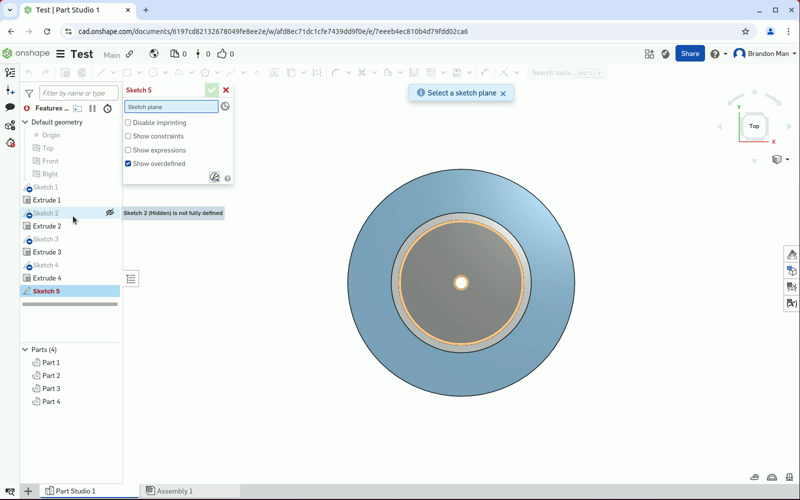
mouse_move(73, 150)
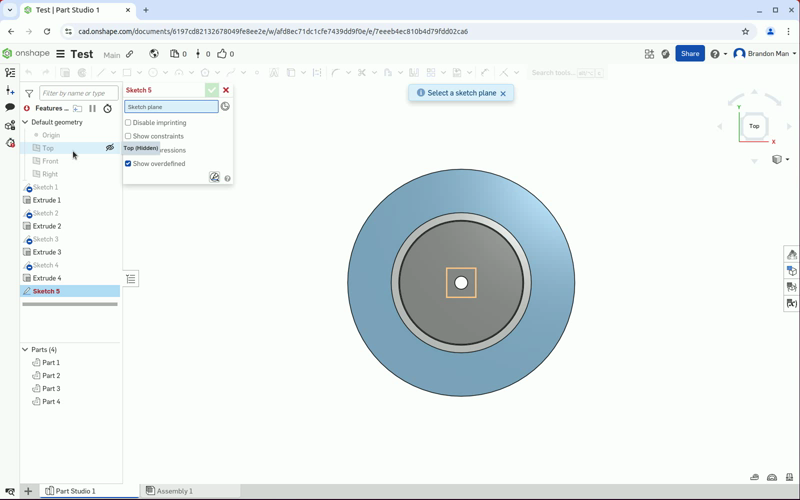
click(73, 150)
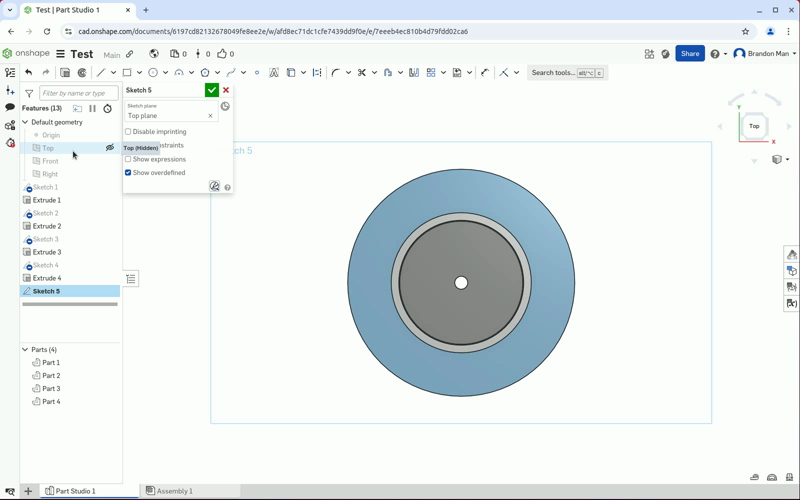
mouse_move(73, 352)
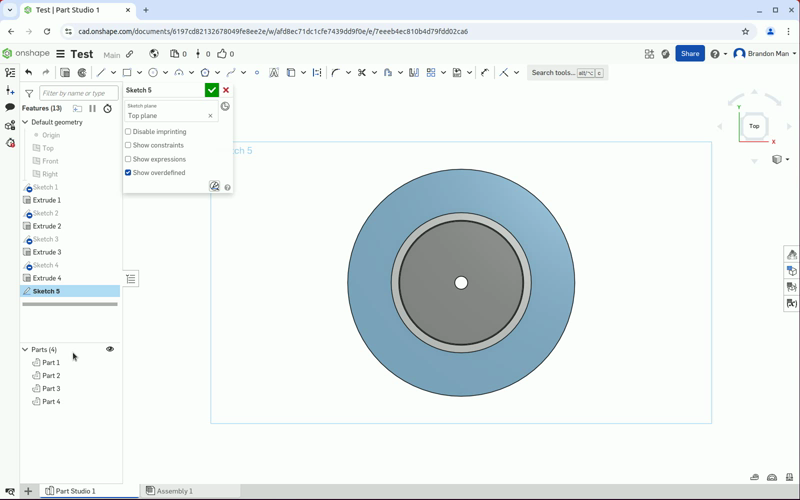
key(y)
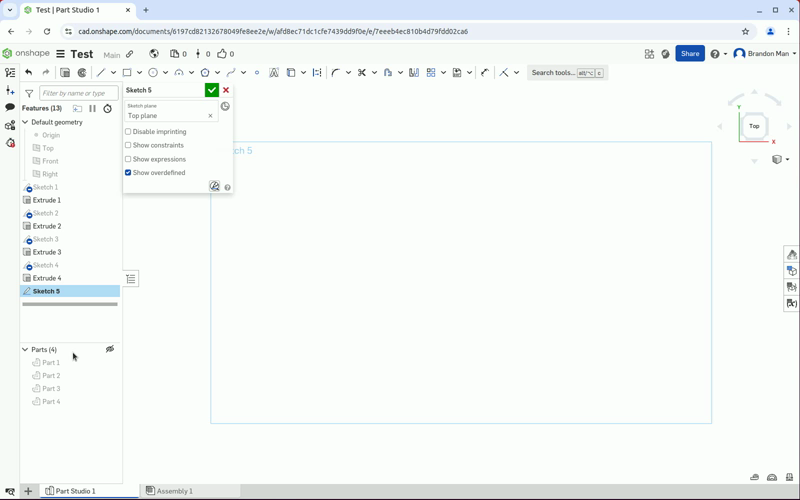
key(c)
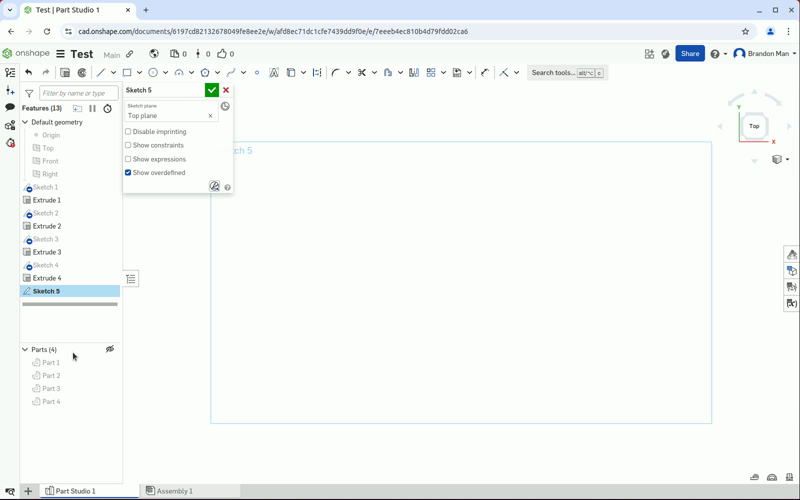
key_down(shift)
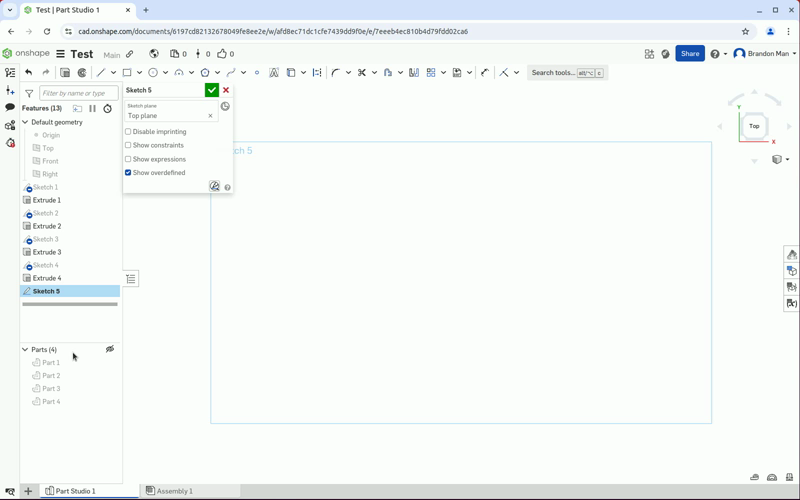
mouse_move(461, 282)
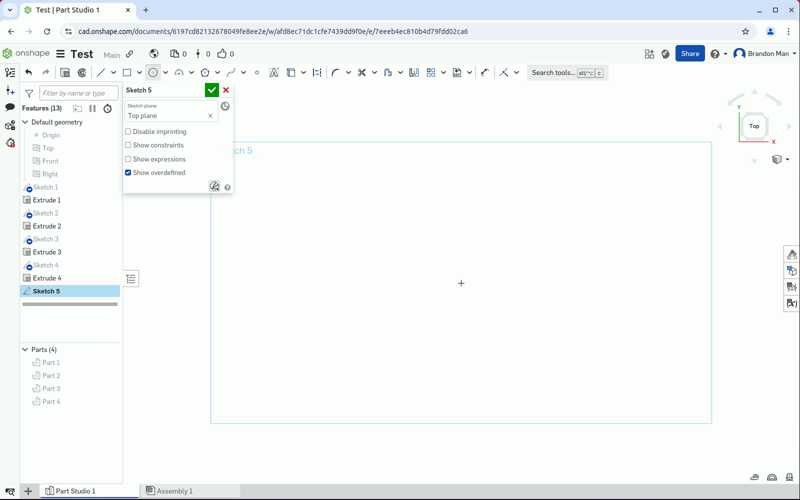
click(461, 282)
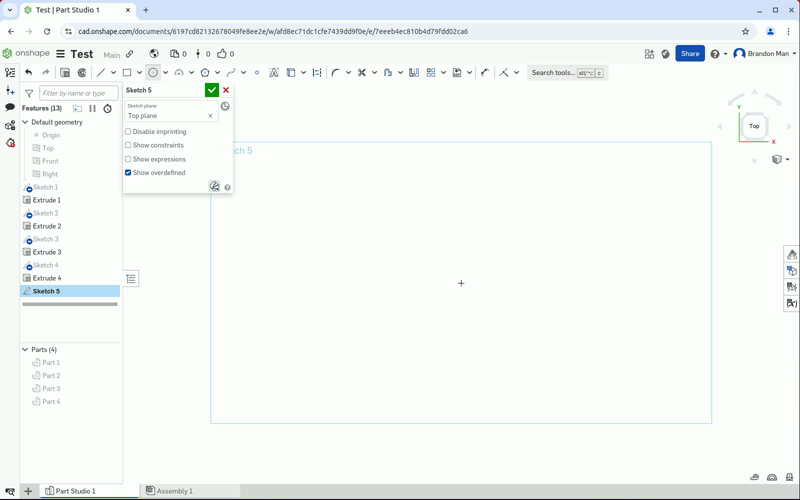
key_up(shift)
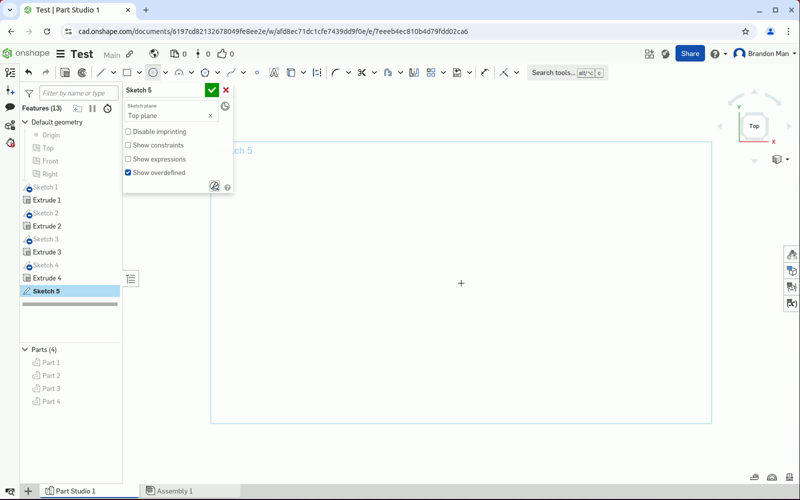
mouse_move(574, 282)
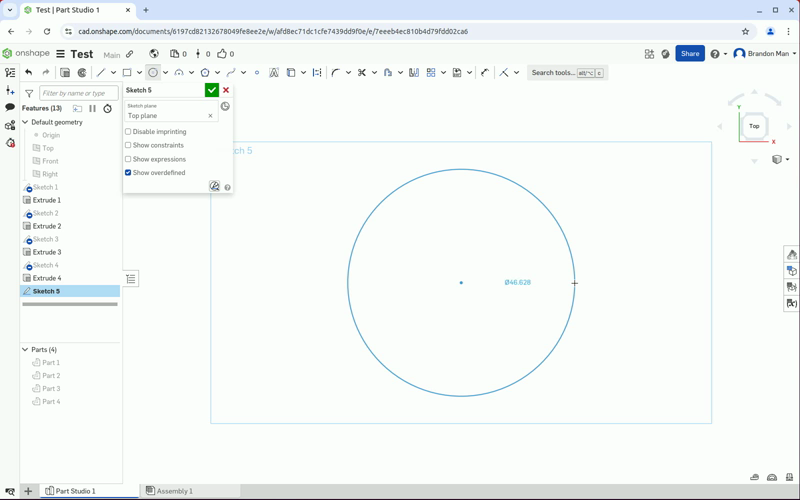
click(574, 282)
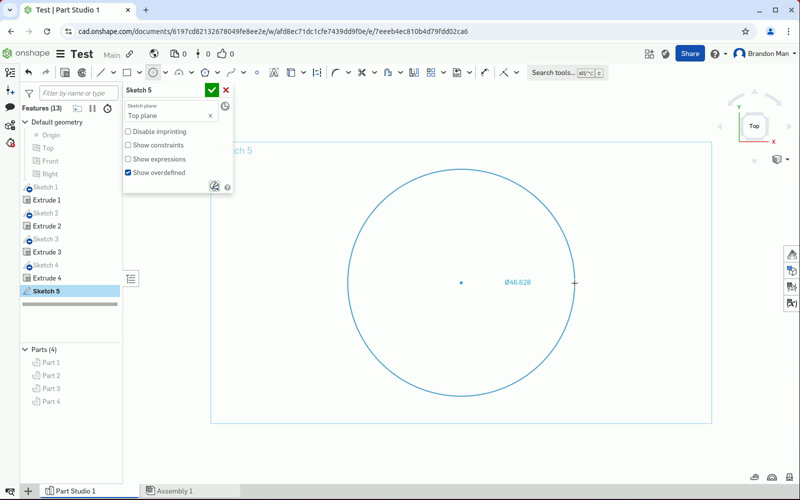
key(esc)
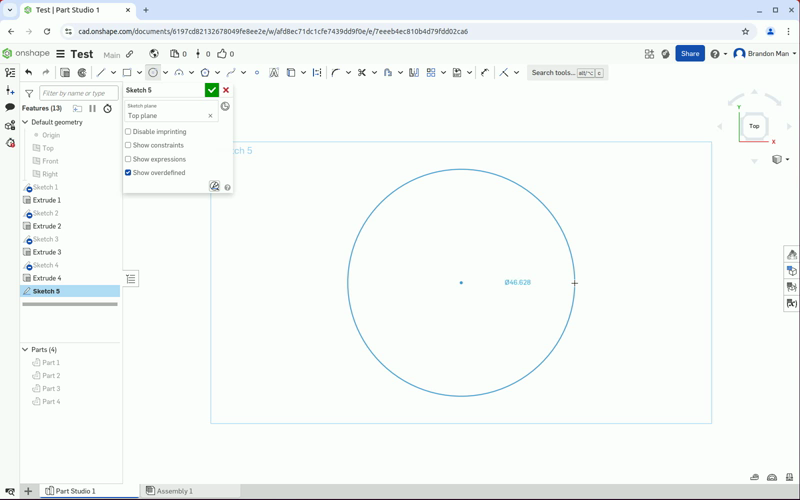
key(c)
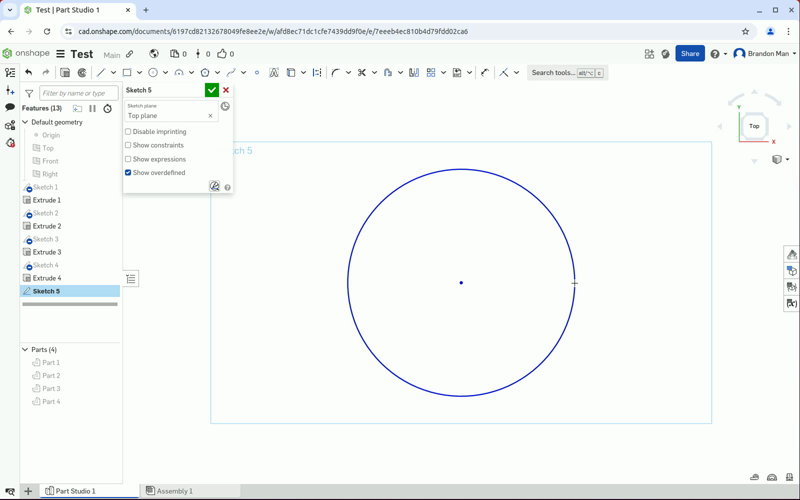
key_down(shift)
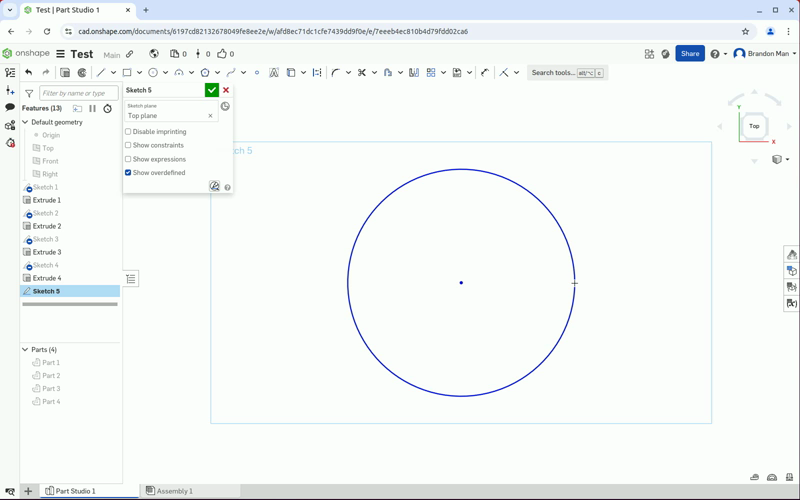
mouse_move(461, 282)
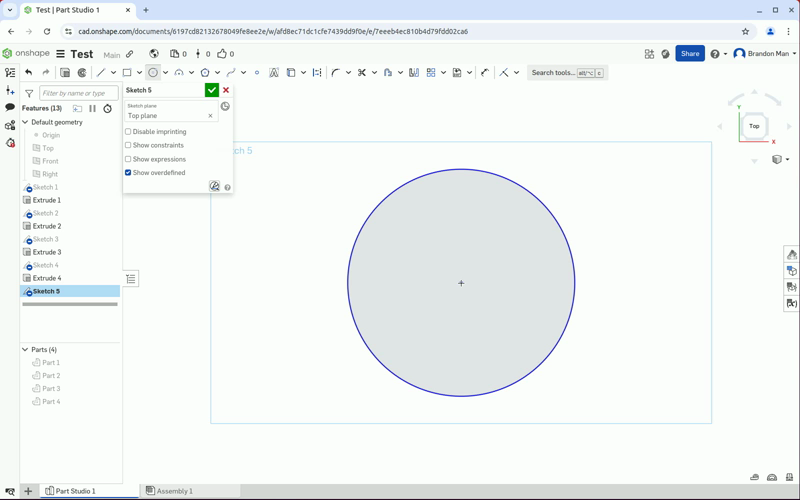
click(461, 282)
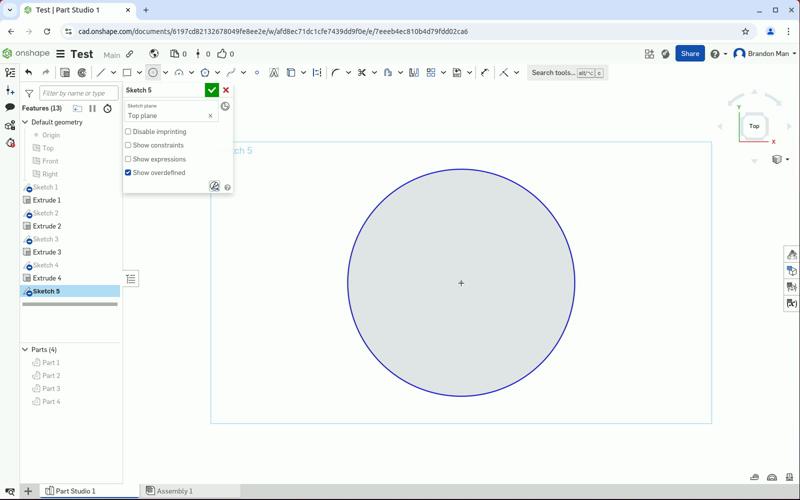
key_up(shift)
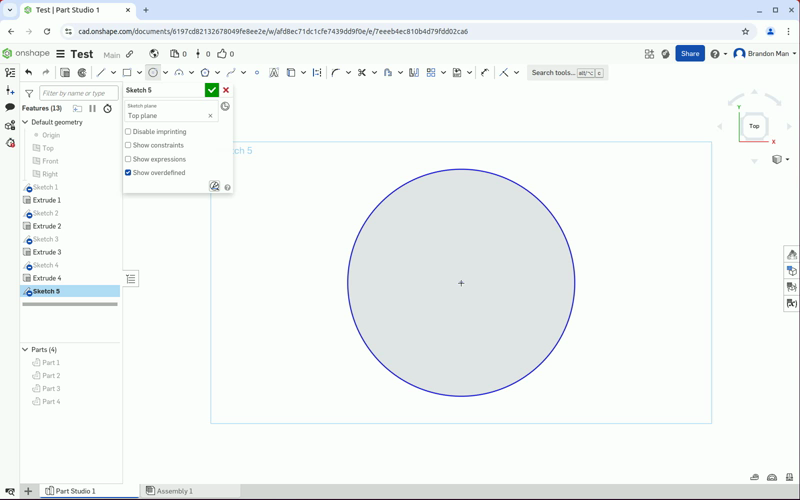
mouse_move(529, 282)
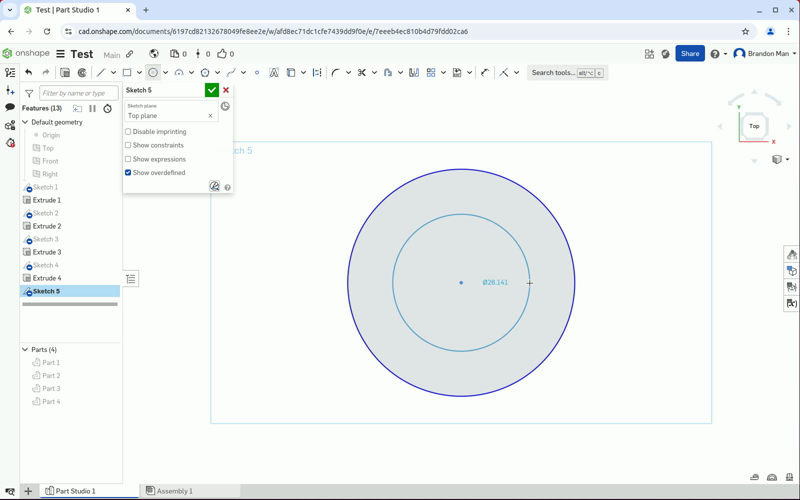
click(529, 282)
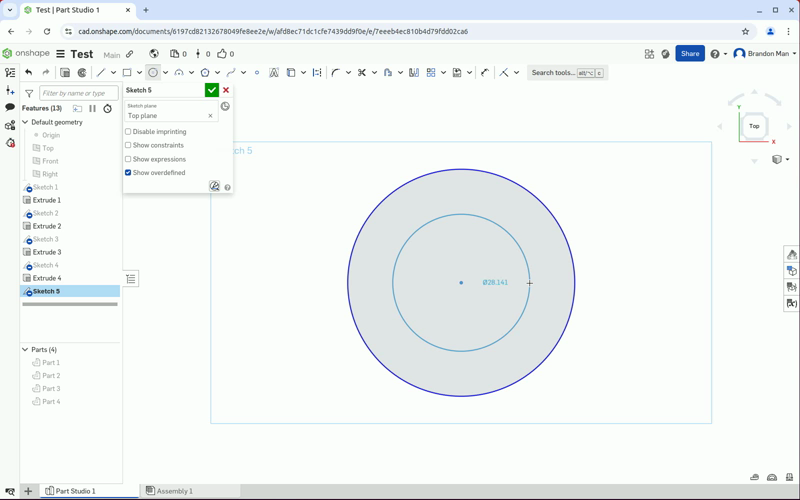
key(esc)
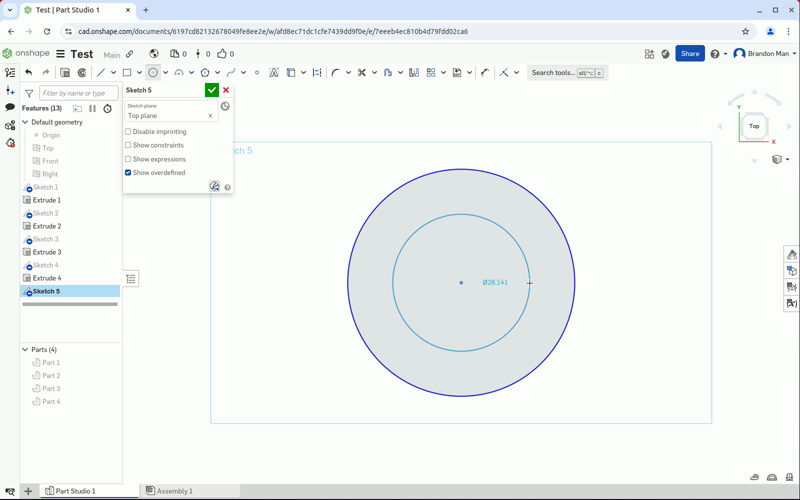
mouse_move(476, 375)
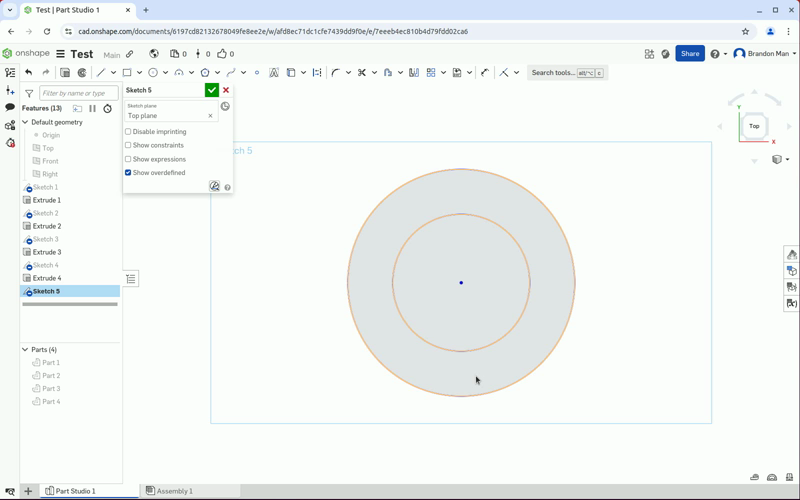
click(476, 375)
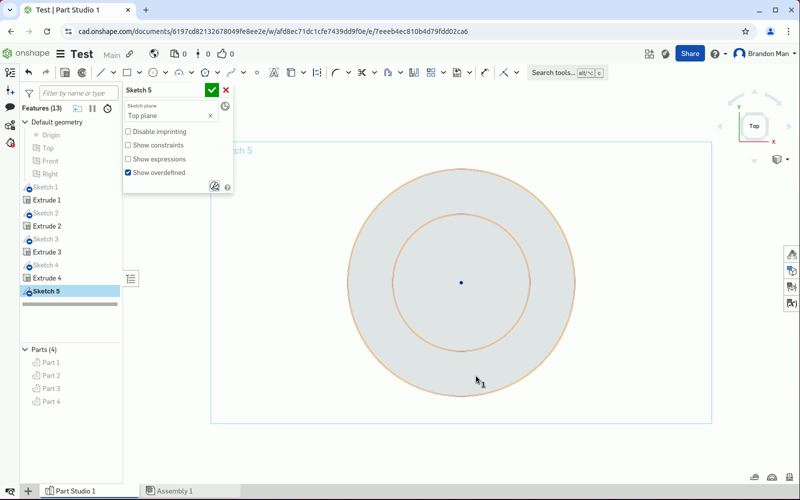
mouse_move(73, 352)
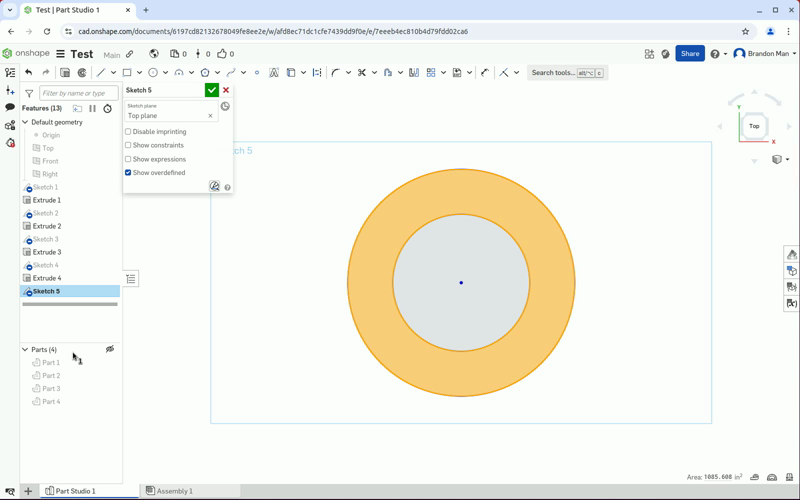
key(shift+y)
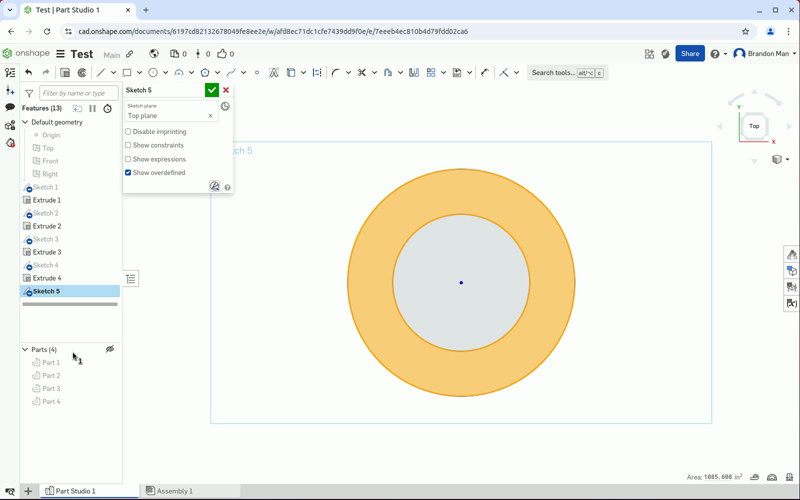
key(shift+e)
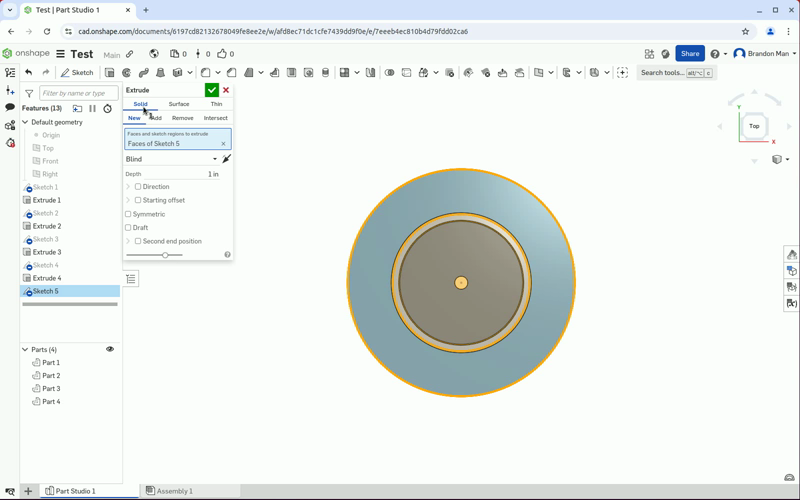
mouse_move(143, 106)
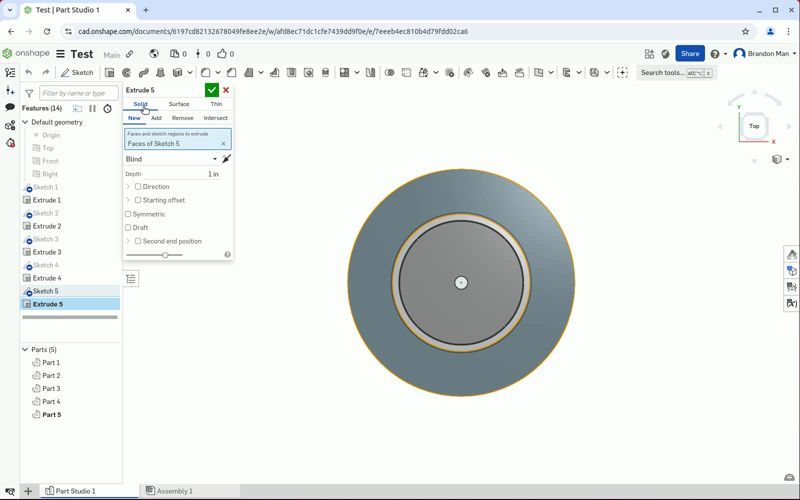
click(143, 106)
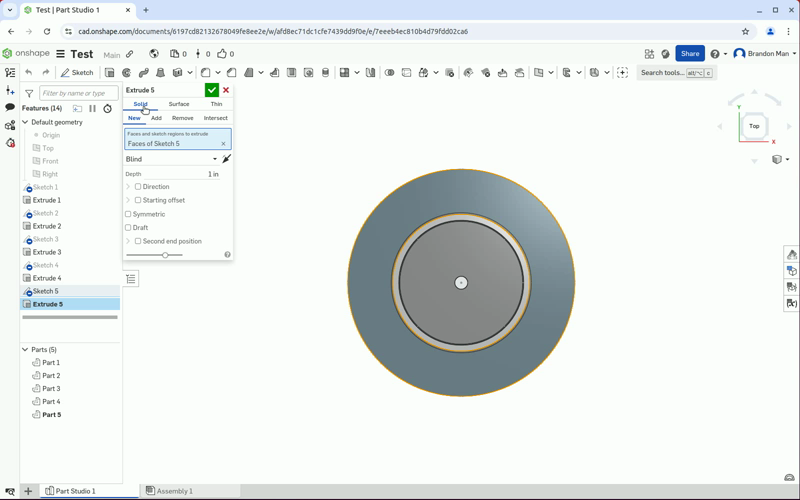
mouse_move(137, 120)
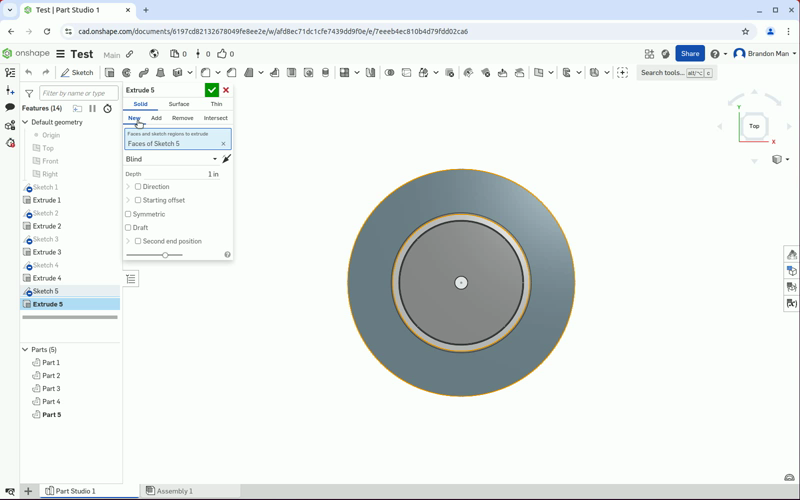
click(137, 120)
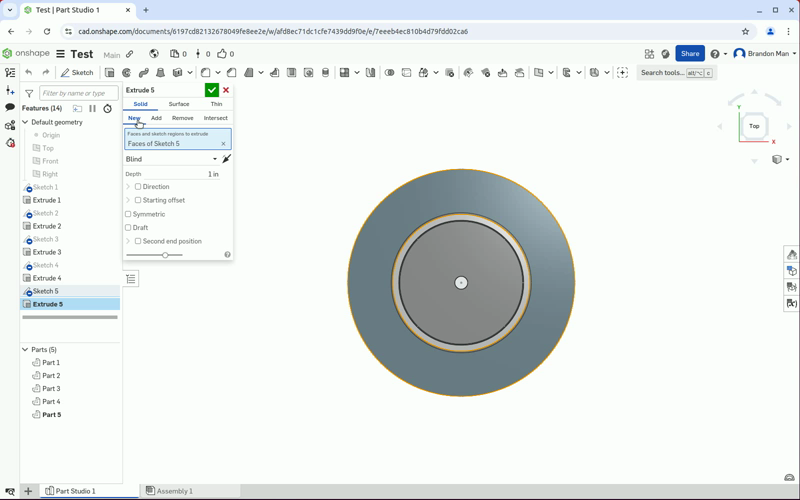
key(tab, 4)
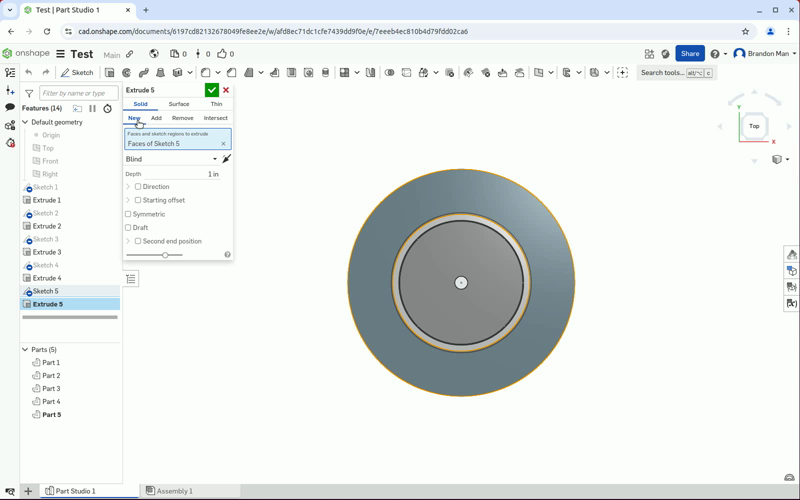
text(1.685)
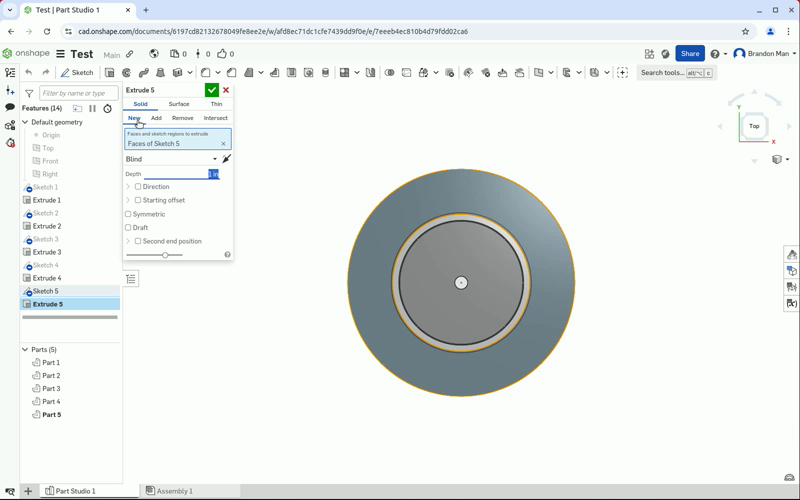
key(enter)
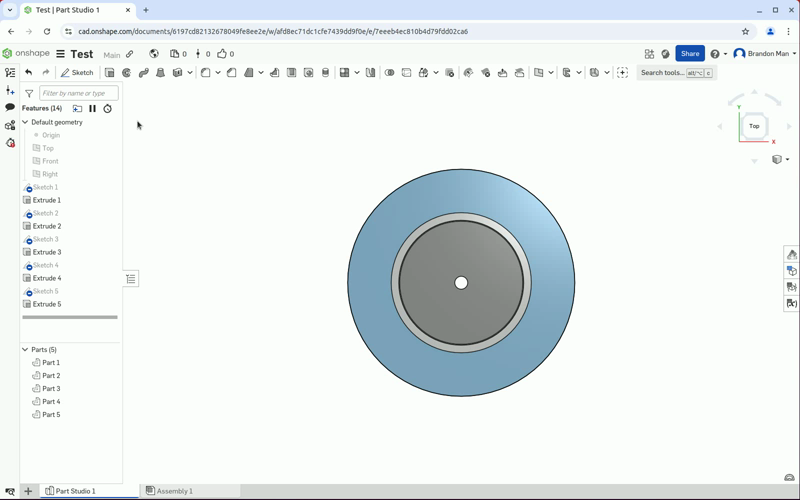
key(shift+h)
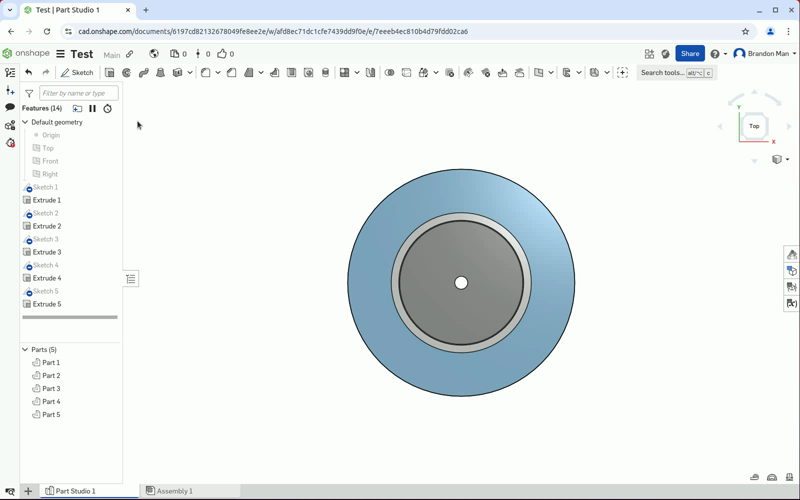
key(shift+h)
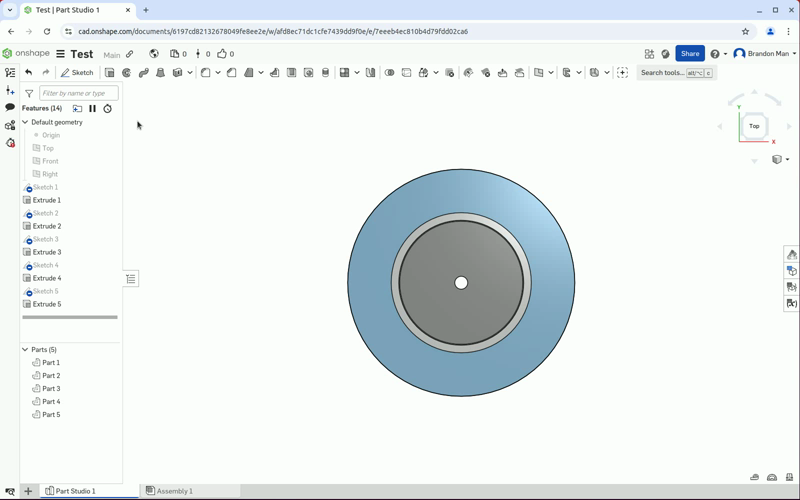
key(shift+7)
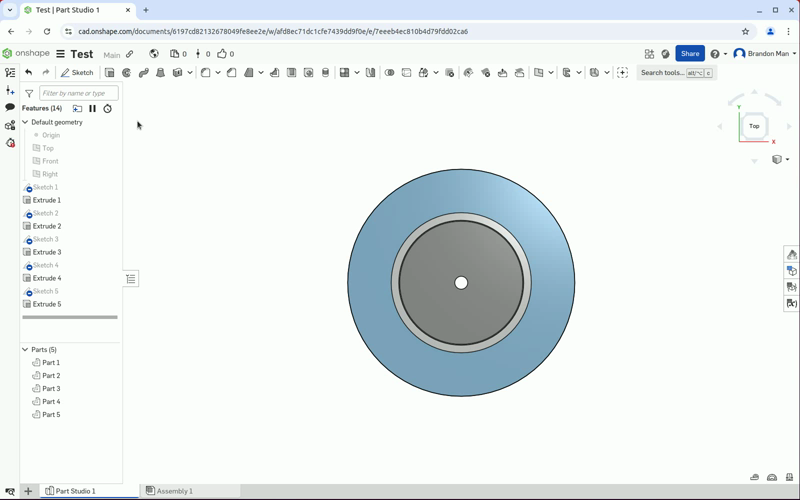
key(up, 3)
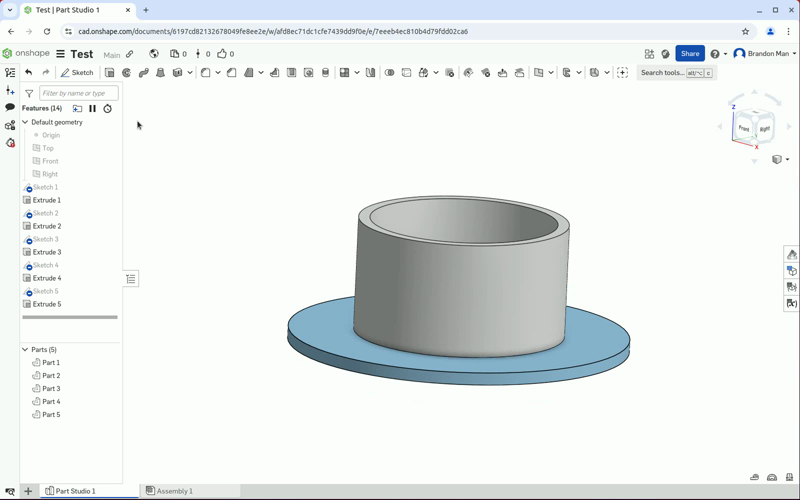
key(left, 3)
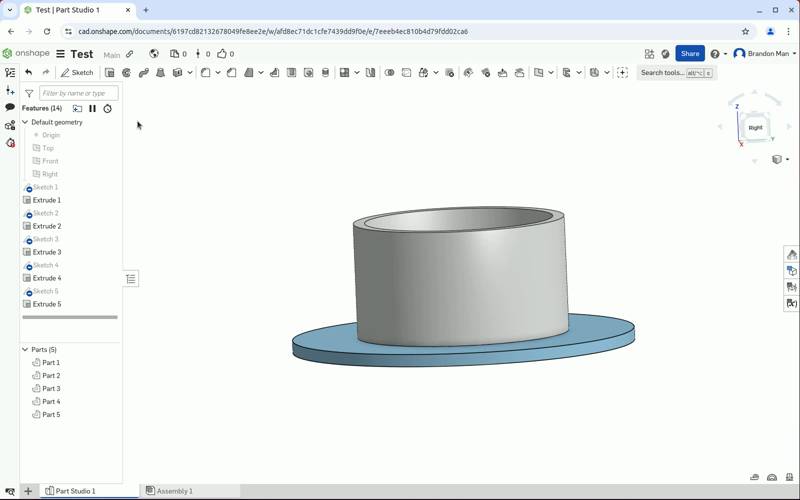
key(right, 3)
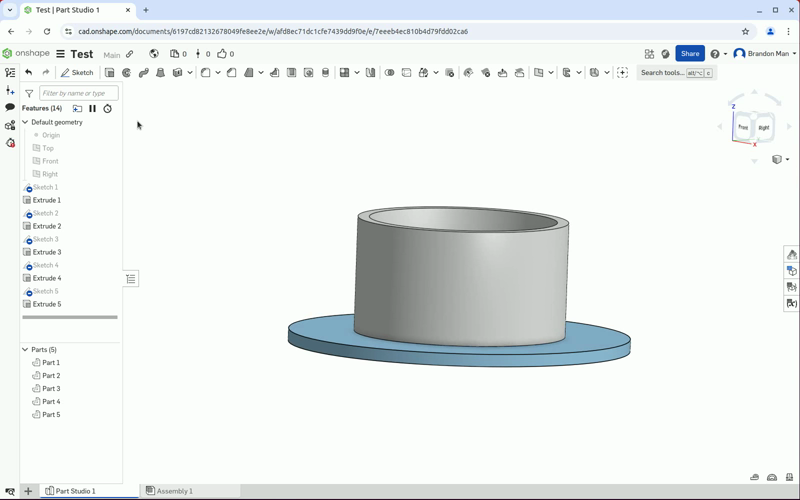
key(down, 3)
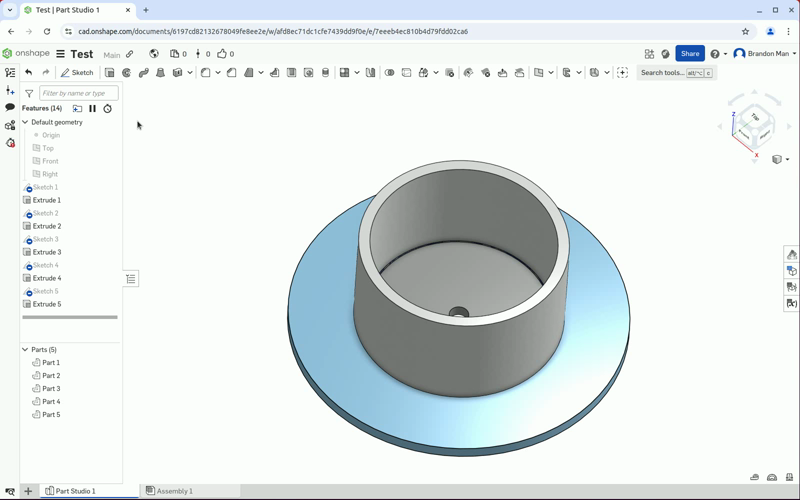
mouse_move(73, 189)
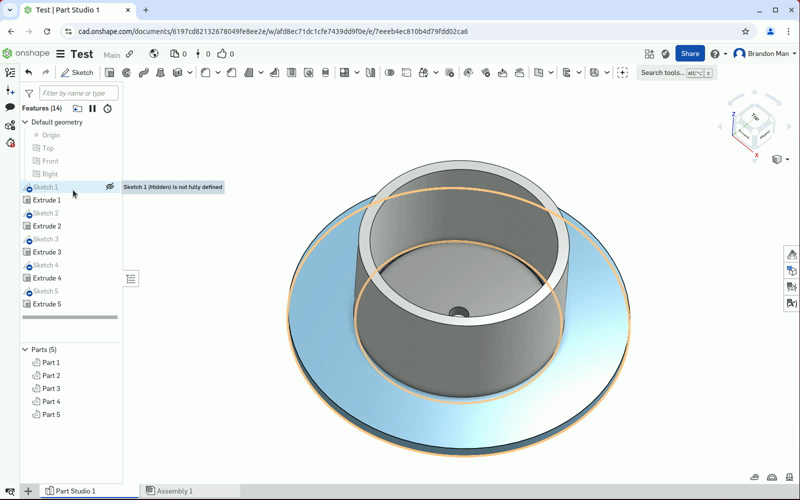
click(73, 189)